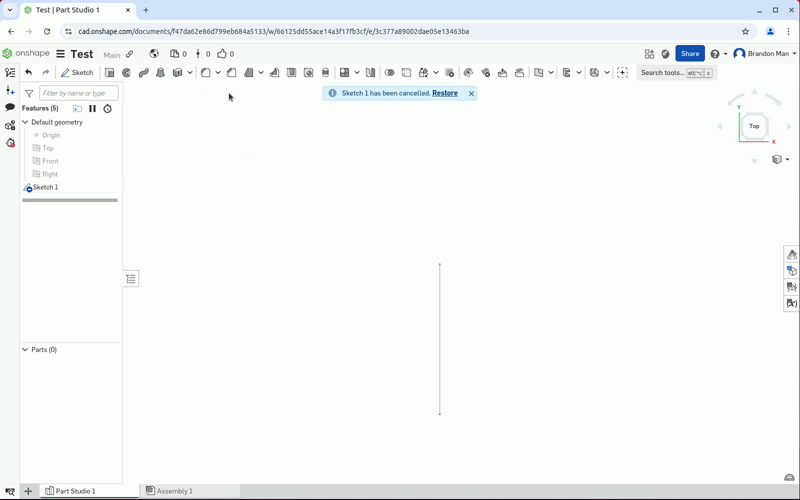
key(shift+h)
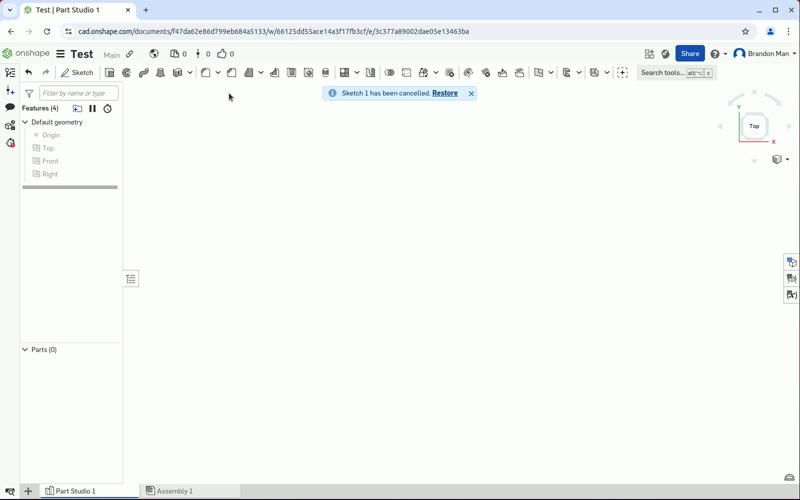
mouse_move(73, 352)
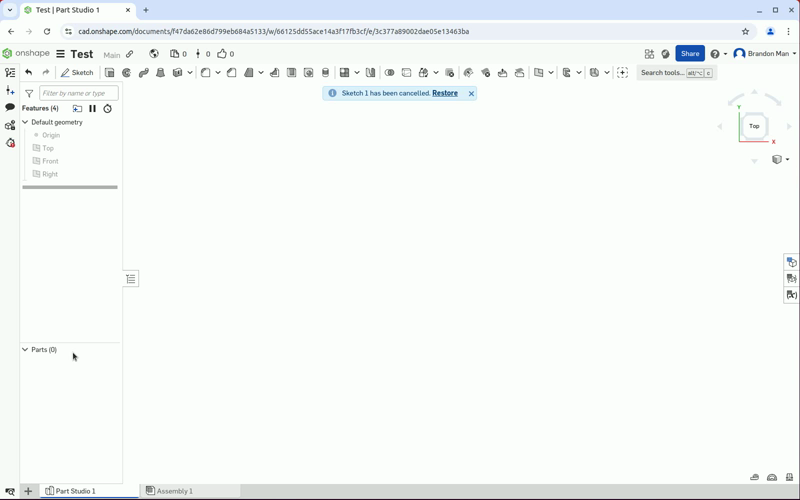
key(y)
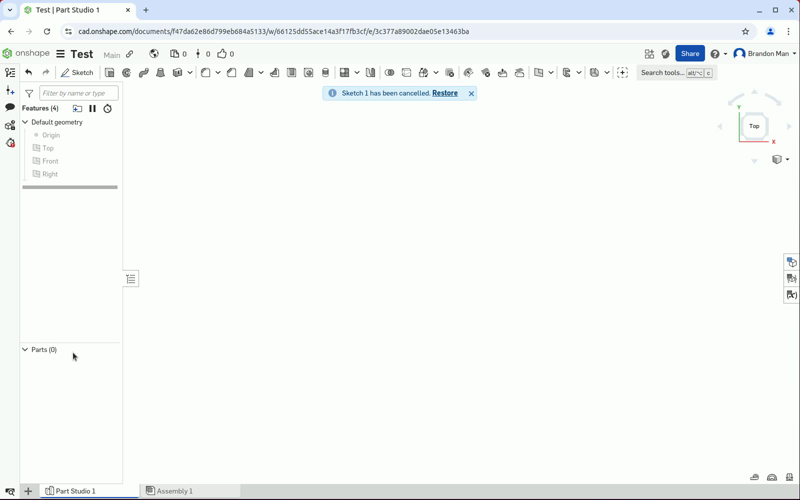
key(shift+p)
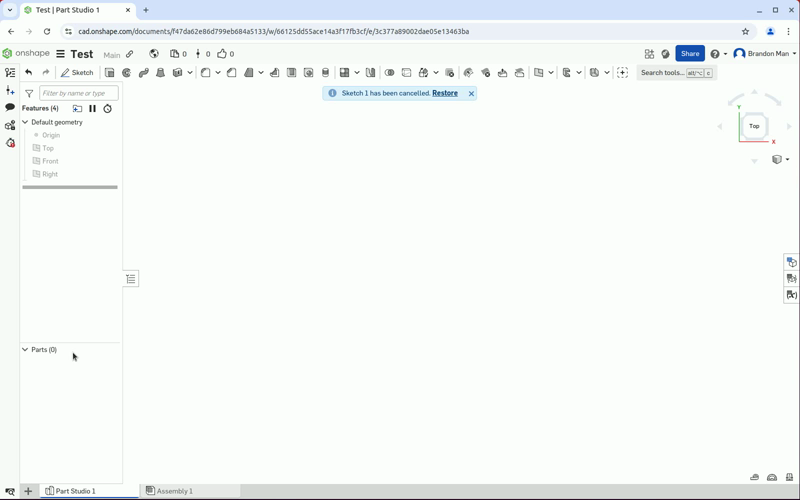
key(space)
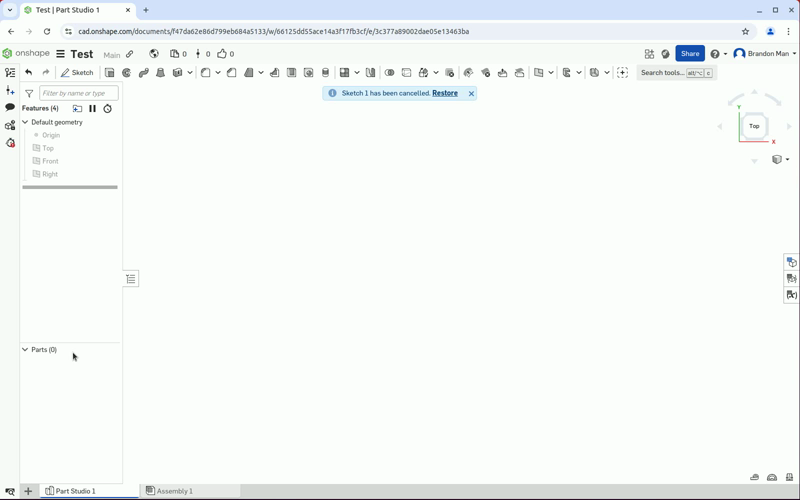
key_down(shift)
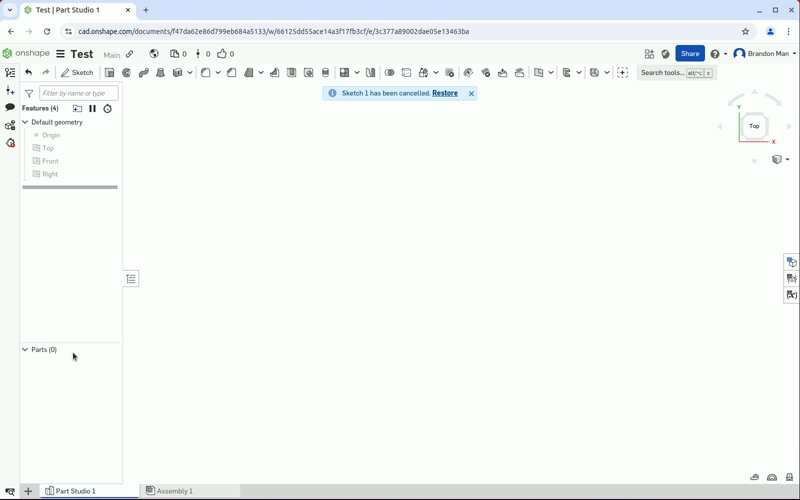
key(up)
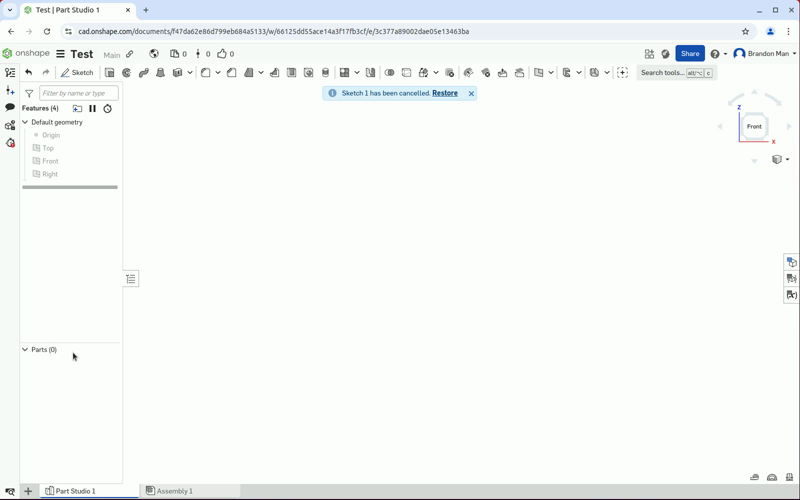
key_up(shift)
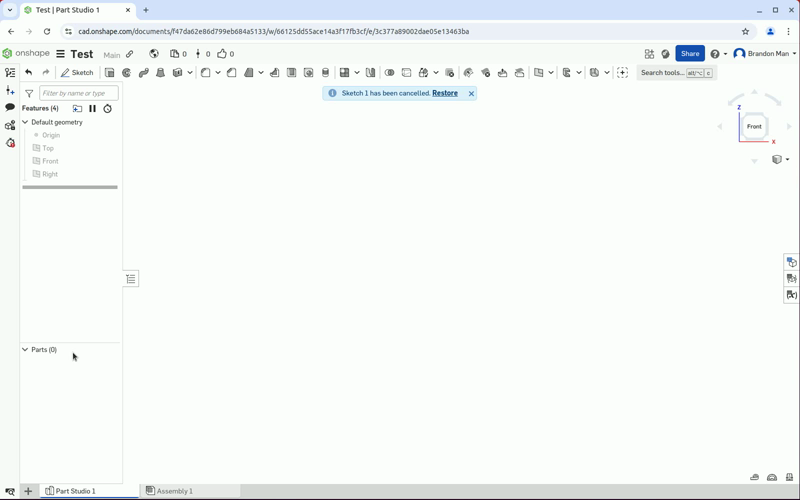
mouse_move(73, 352)
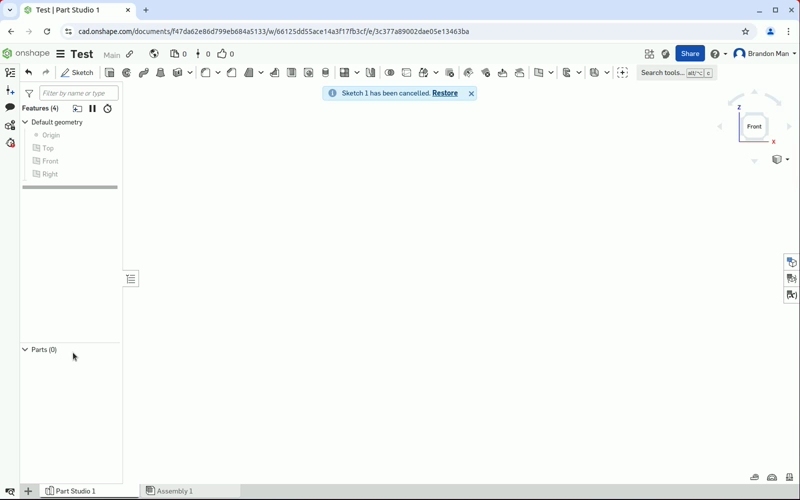
key(shift+y)
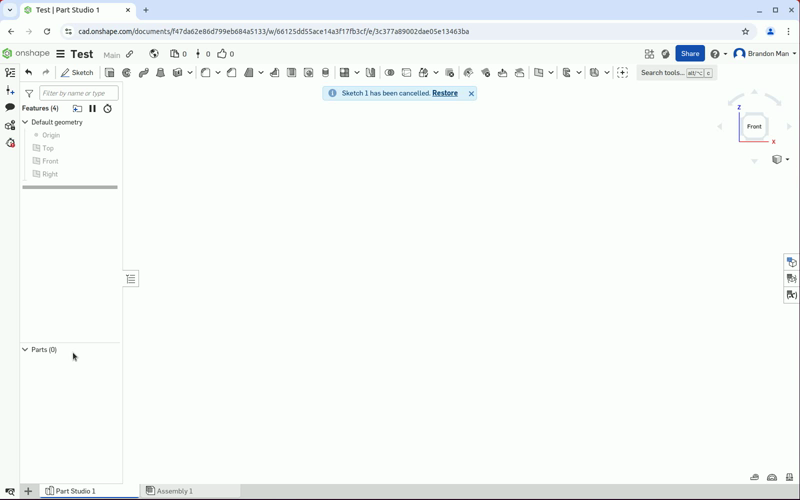
key(shift+s)
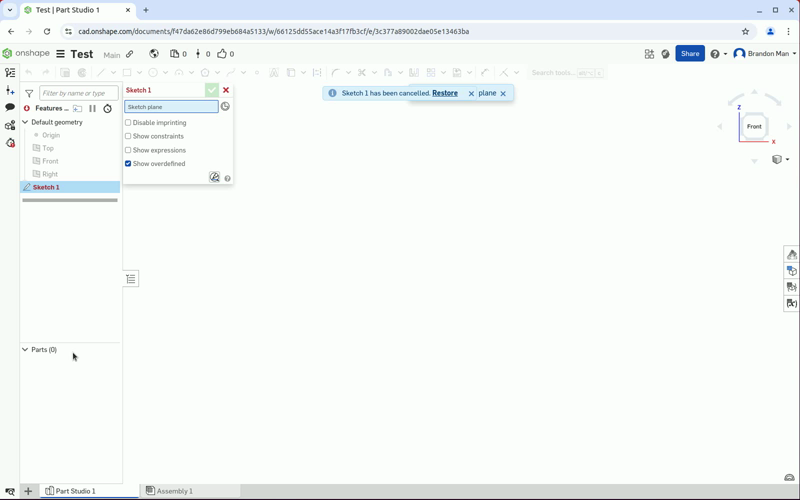
mouse_move(73, 163)
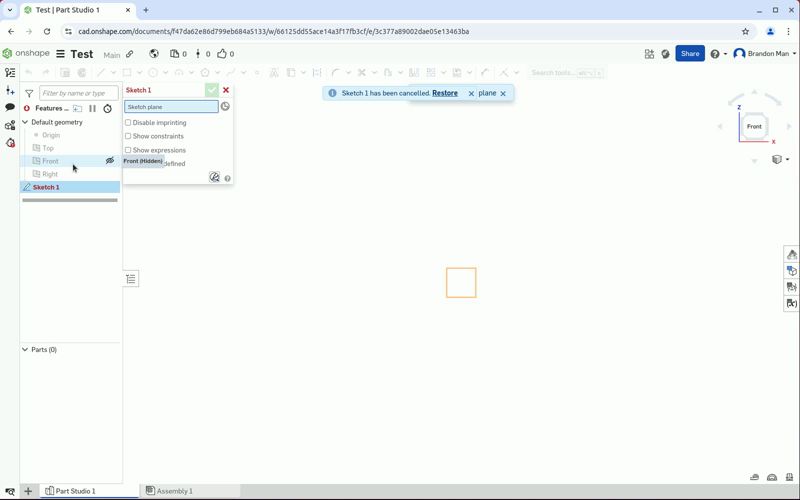
click(73, 163)
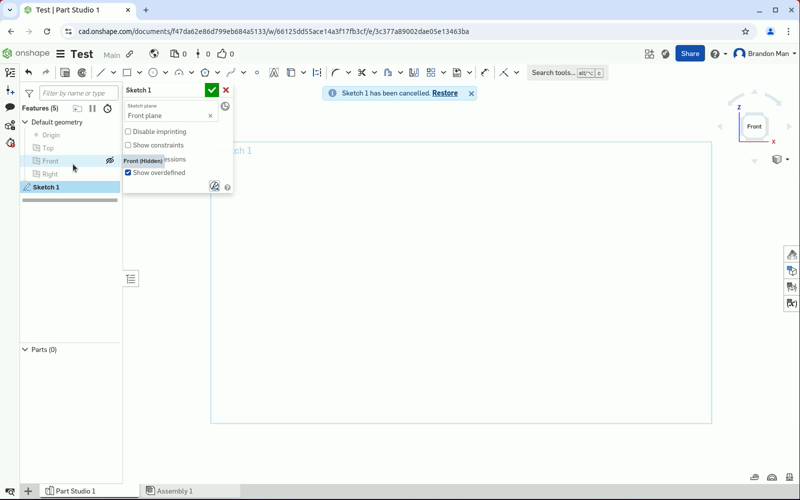
mouse_move(73, 352)
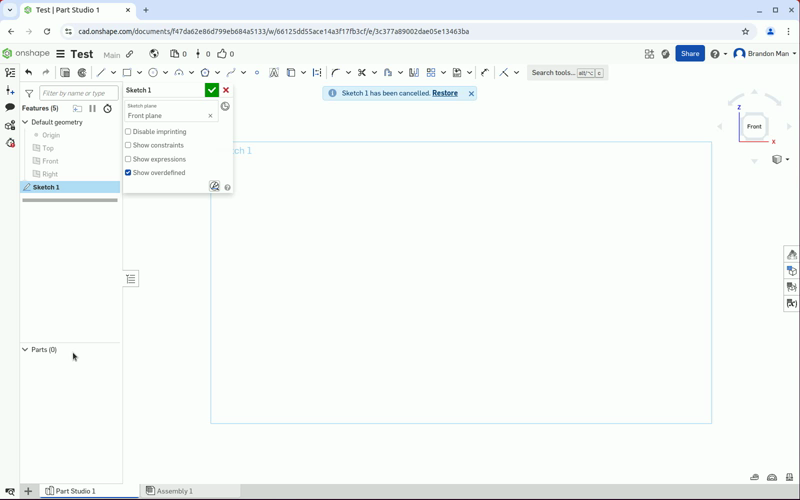
key(y)
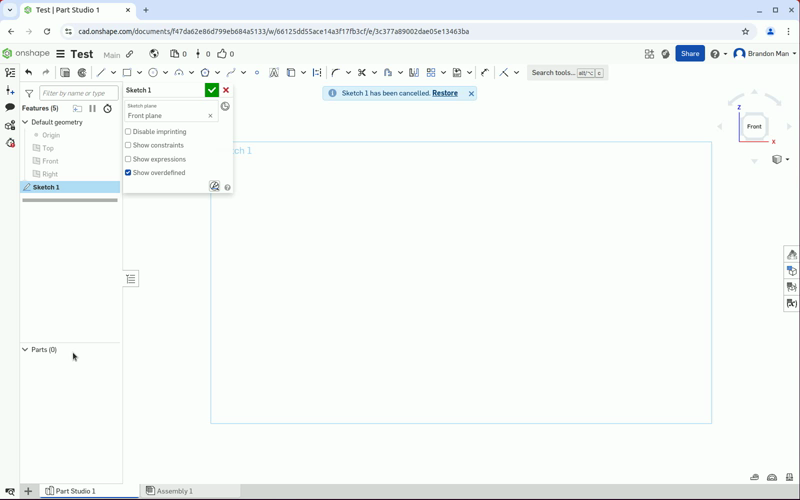
key(l)
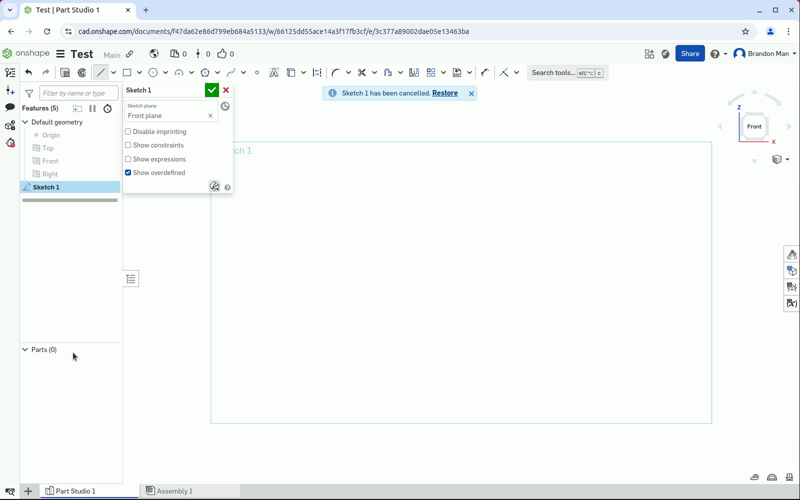
key_down(shift)
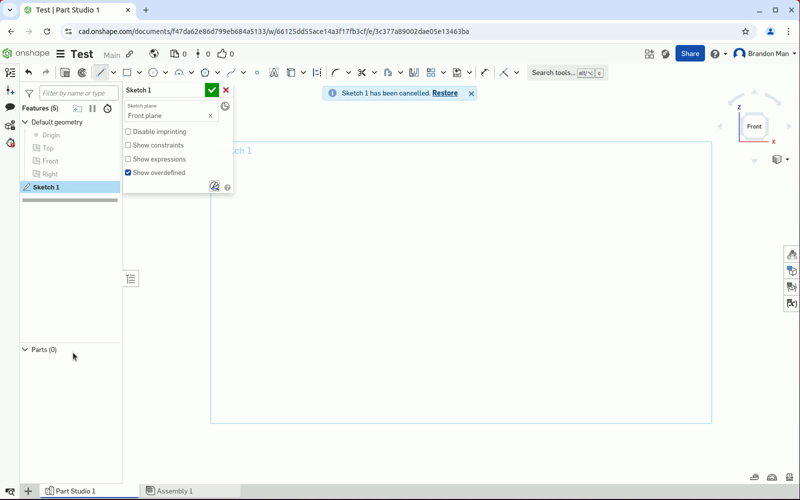
mouse_move(453, 290)
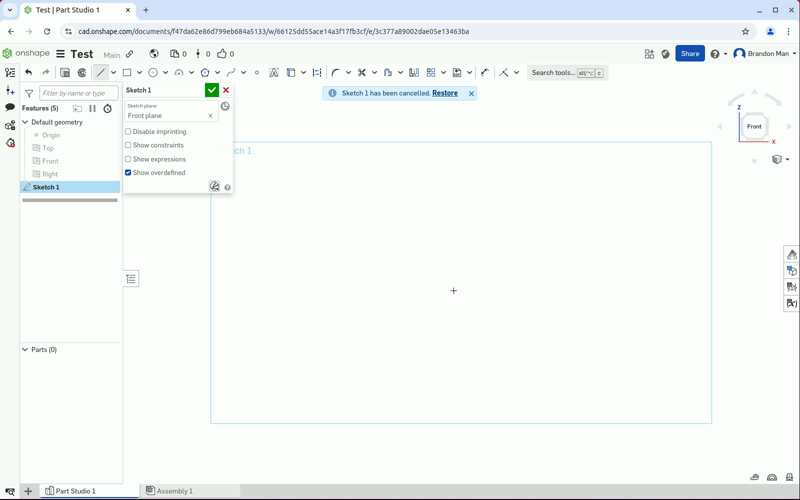
click(453, 290)
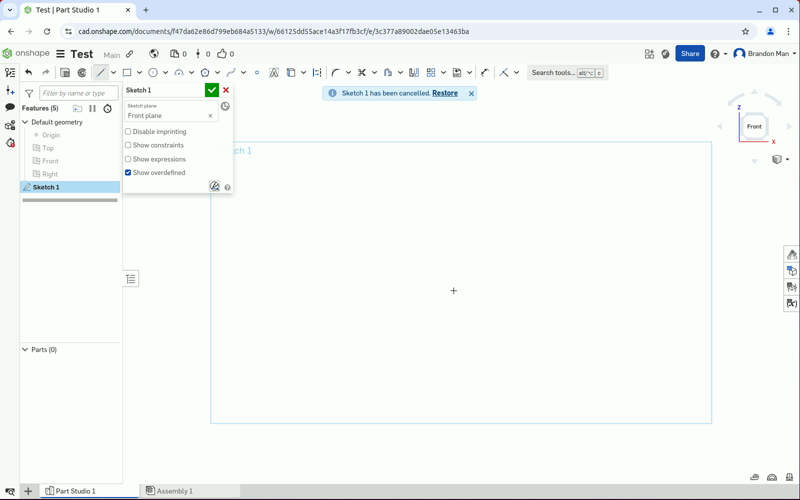
key_up(shift)
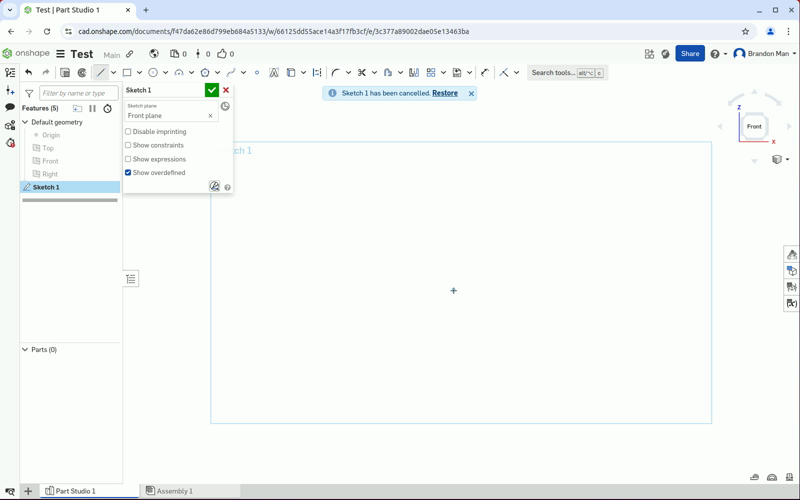
key_down(shift)
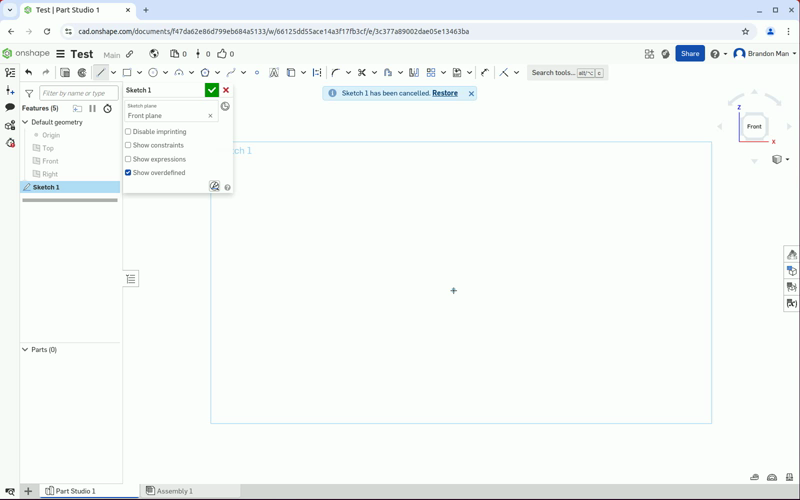
mouse_move(483, 290)
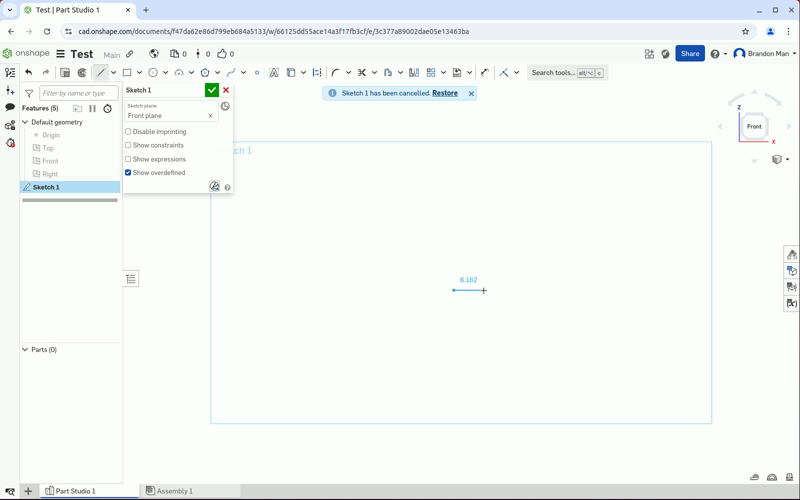
mouse_move(470, 290)
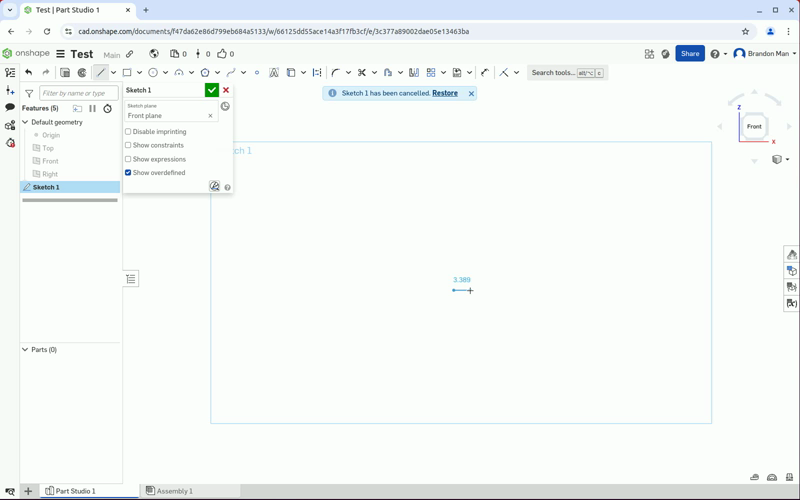
click(470, 290)
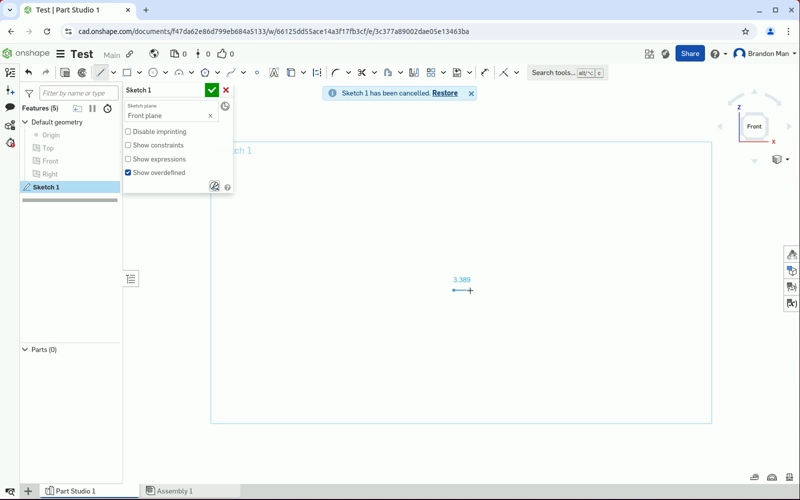
key_up(shift)
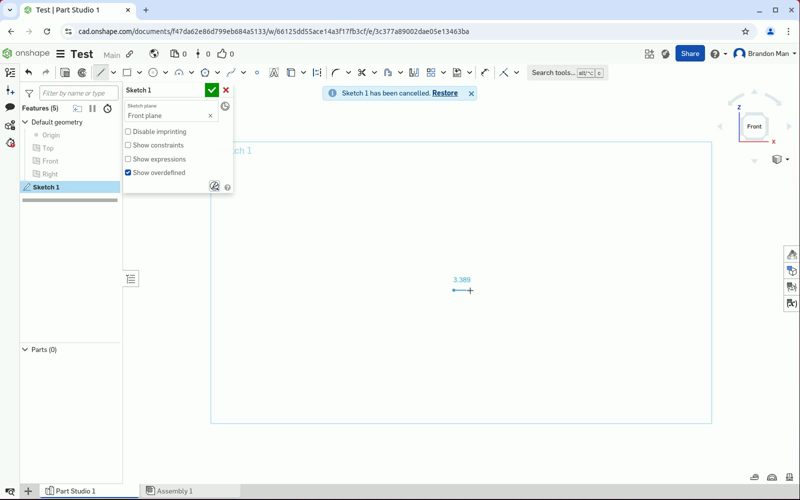
key_down(shift)
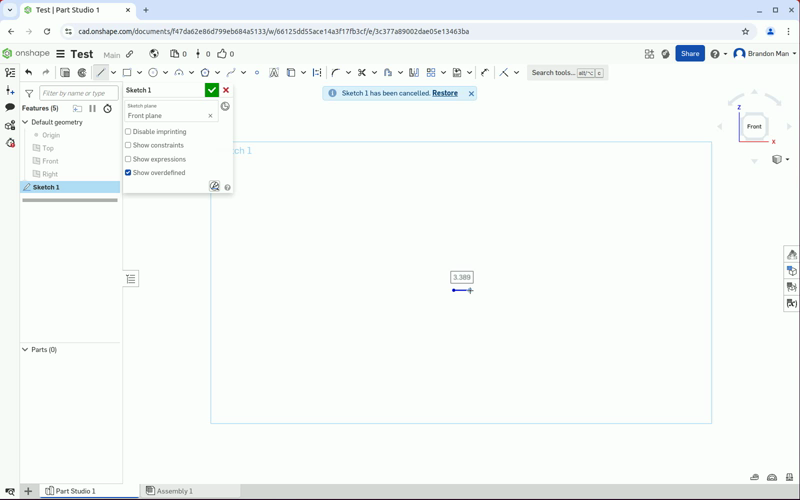
mouse_move(500, 290)
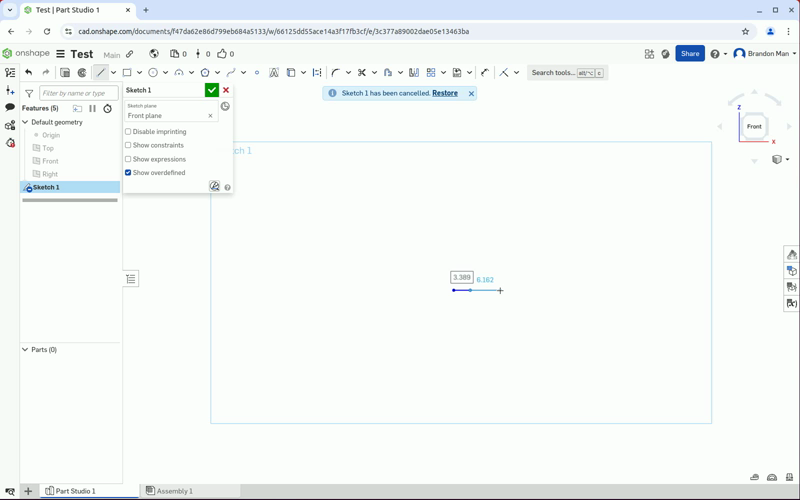
mouse_move(470, 273)
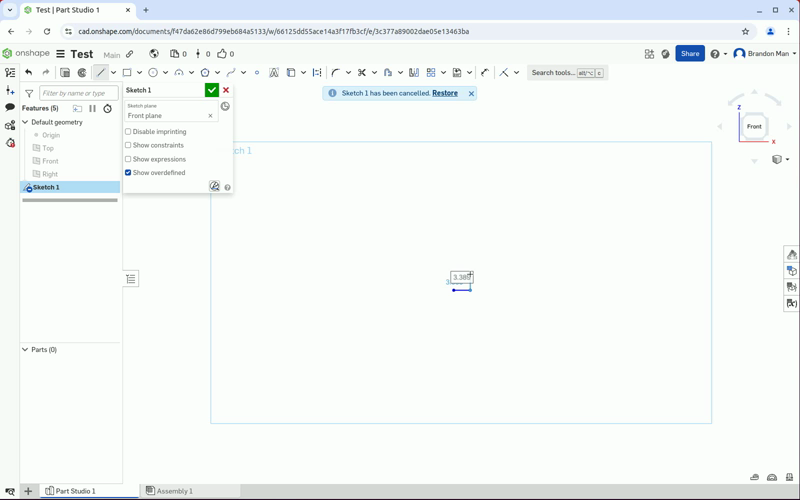
click(470, 273)
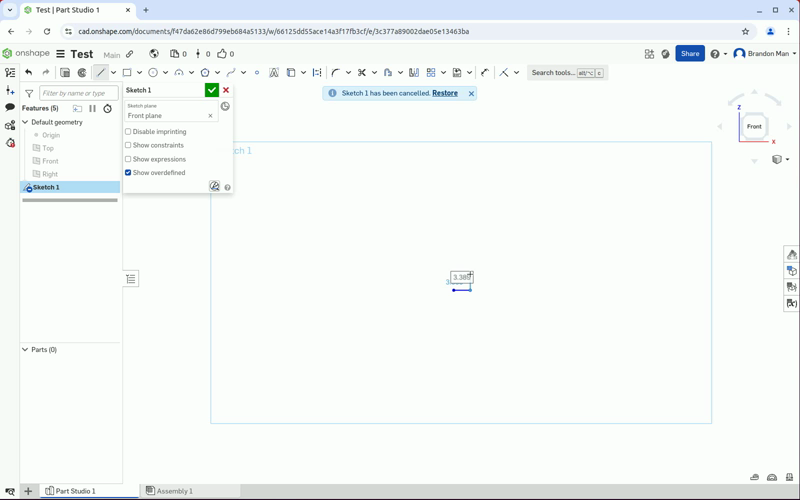
key_up(shift)
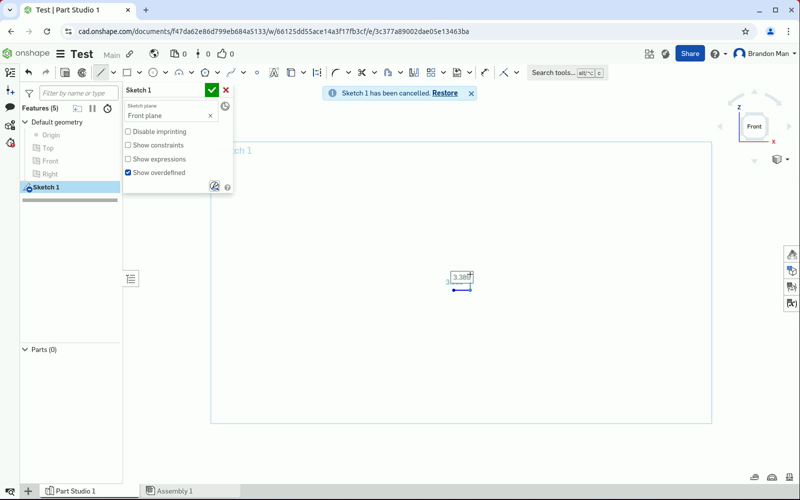
key_down(shift)
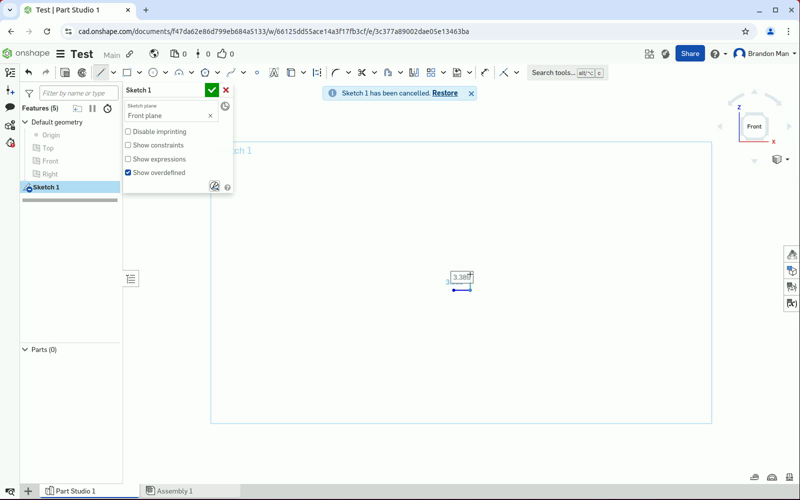
mouse_move(500, 273)
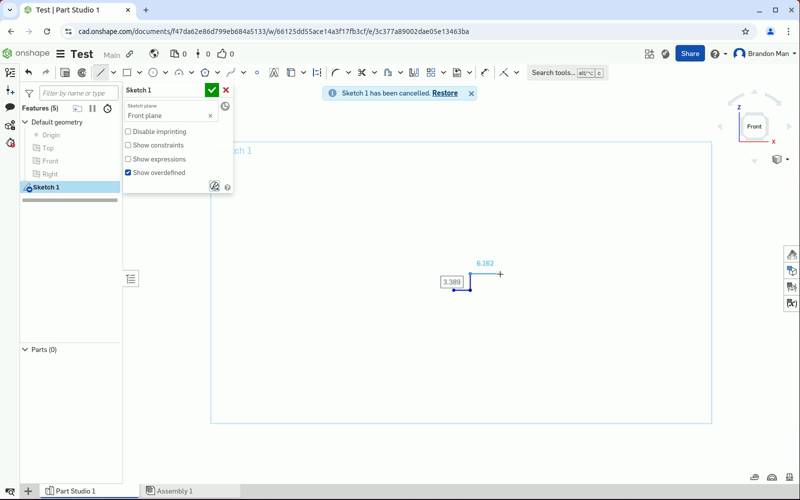
mouse_move(453, 273)
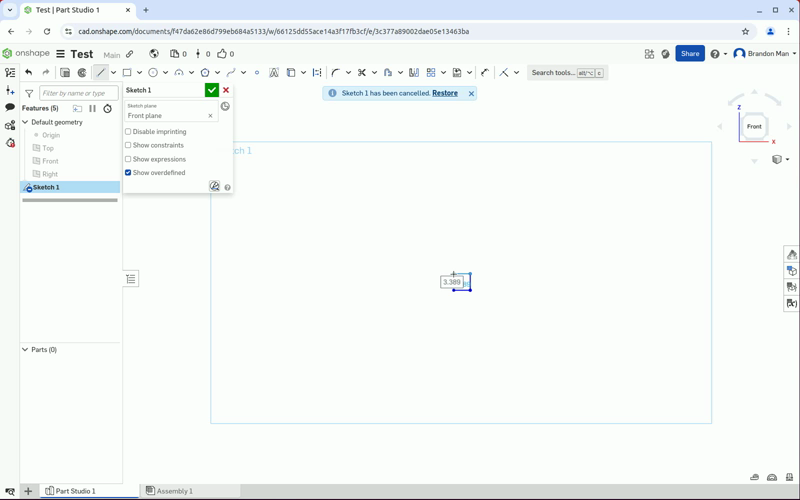
click(453, 273)
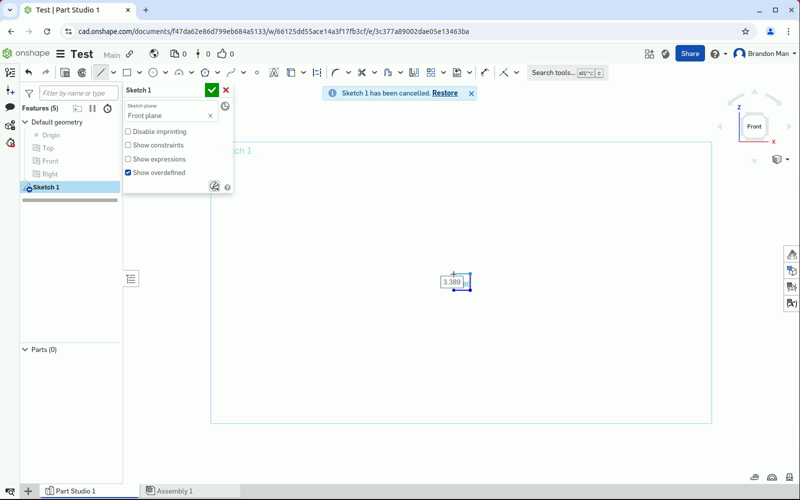
key_up(shift)
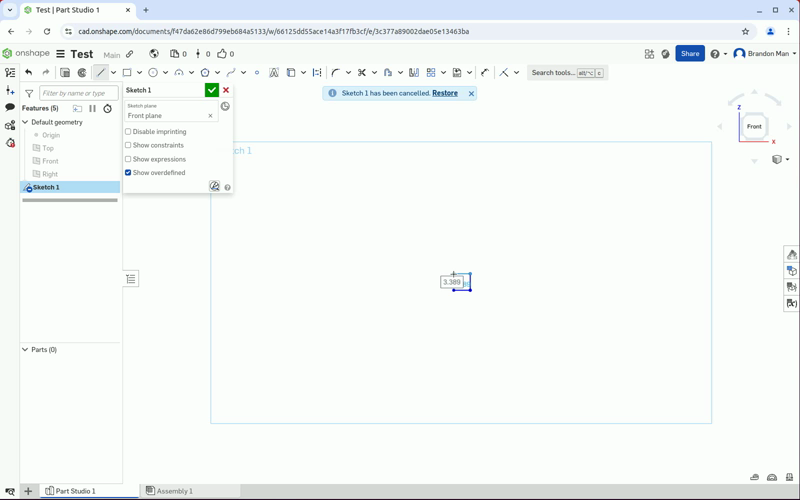
mouse_move(483, 273)
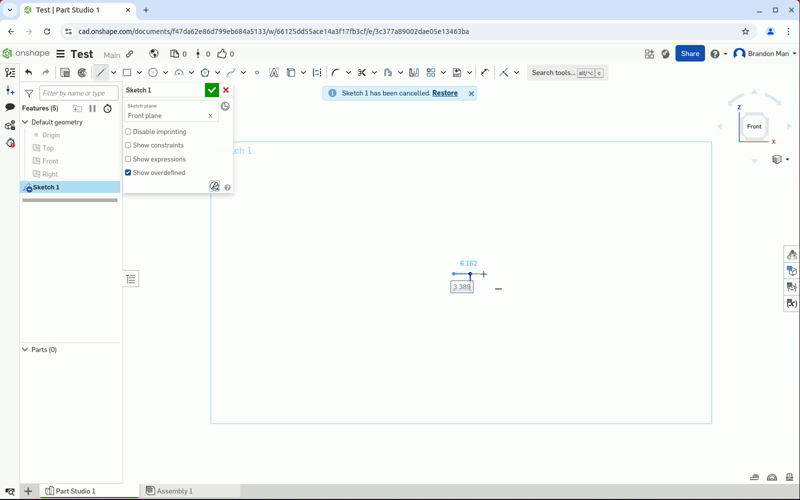
key_down(shift)
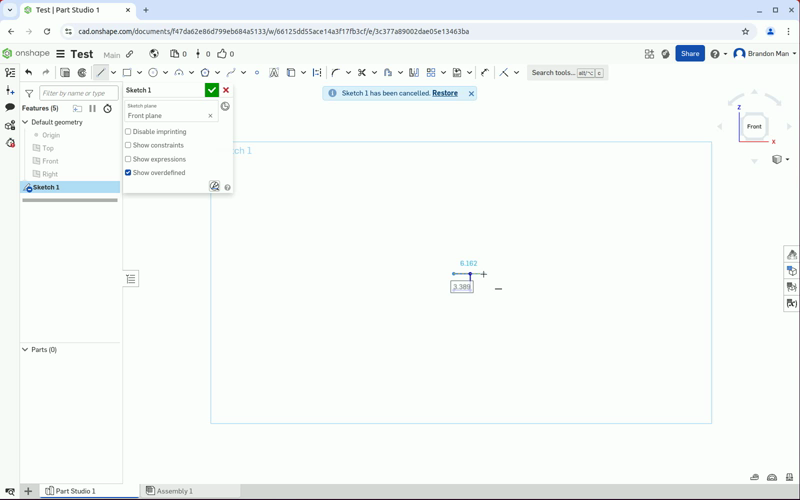
mouse_move(453, 290)
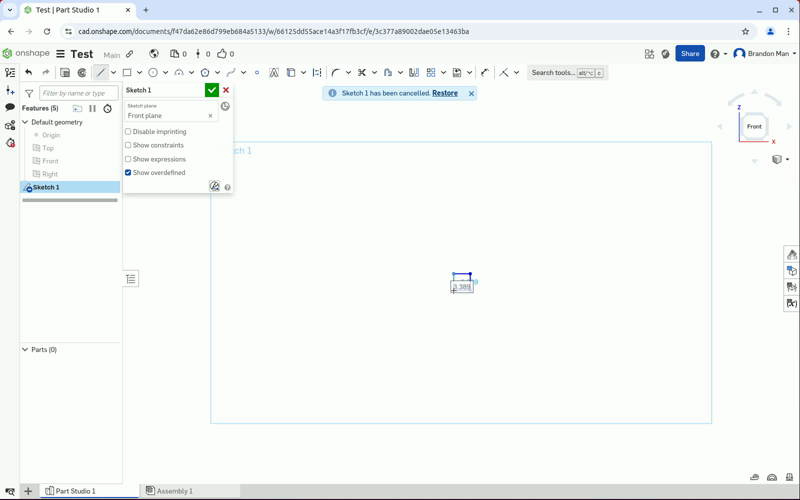
key_up(shift)
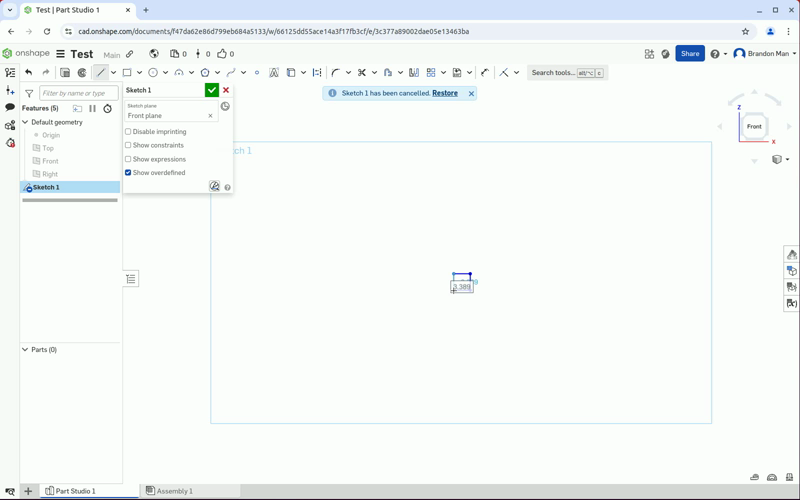
click(453, 290)
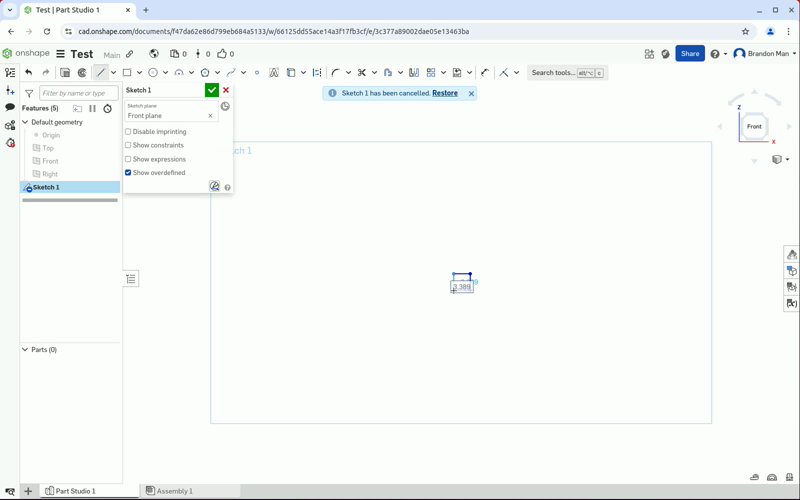
key(esc)
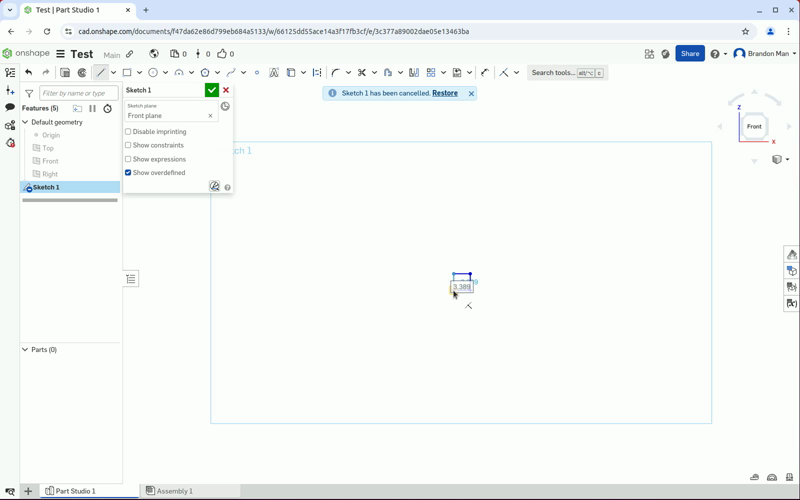
mouse_move(455, 277)
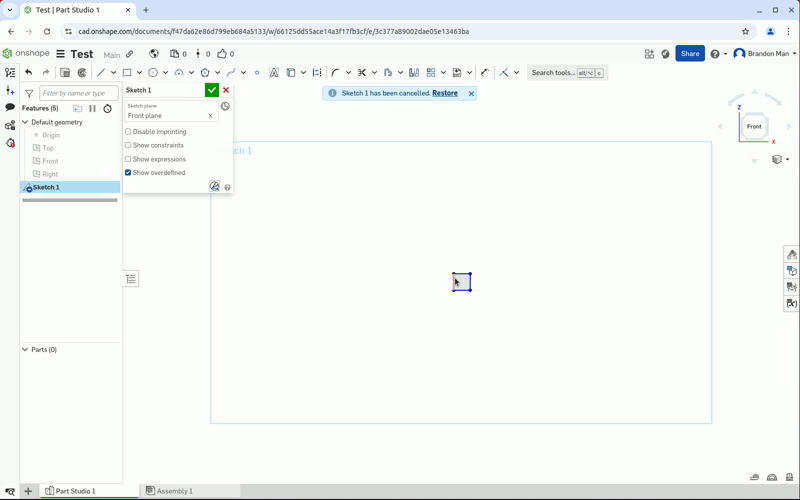
scroll(6)
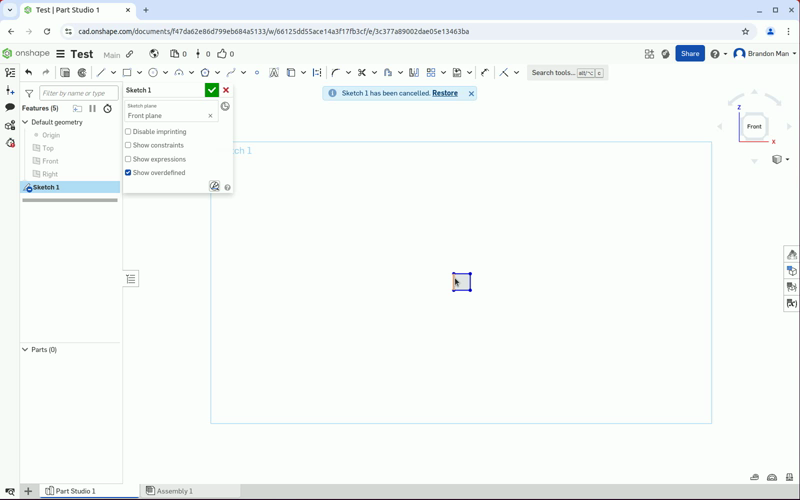
scroll(6)
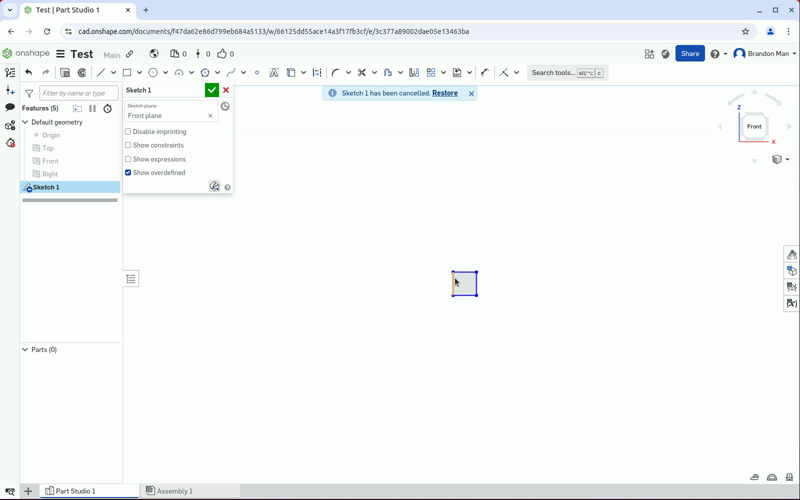
scroll(6)
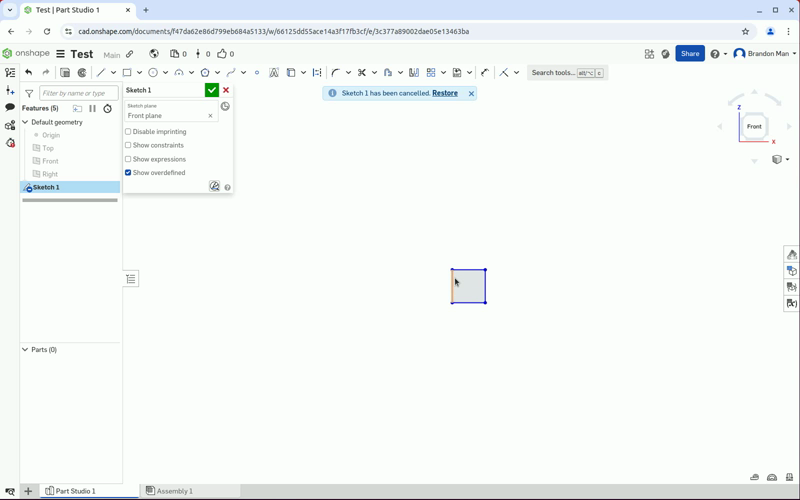
scroll(6)
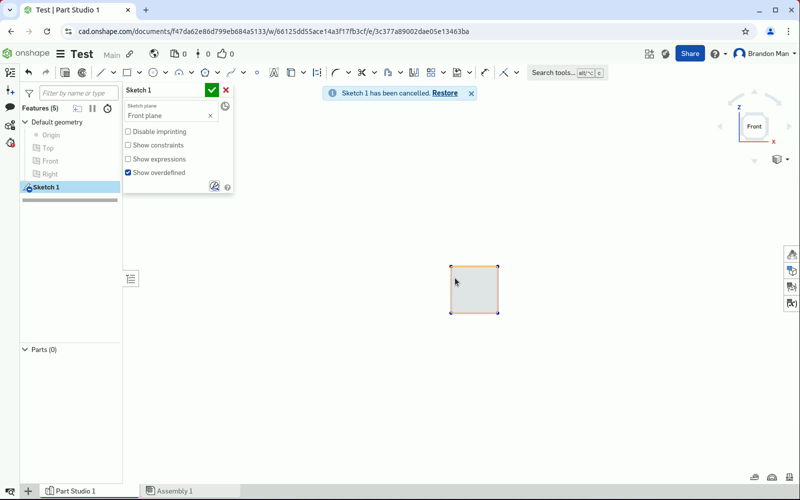
scroll(6)
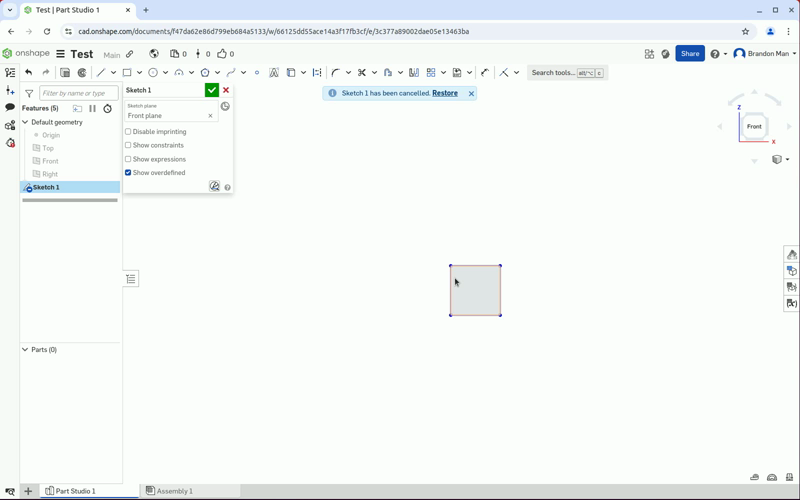
scroll(6)
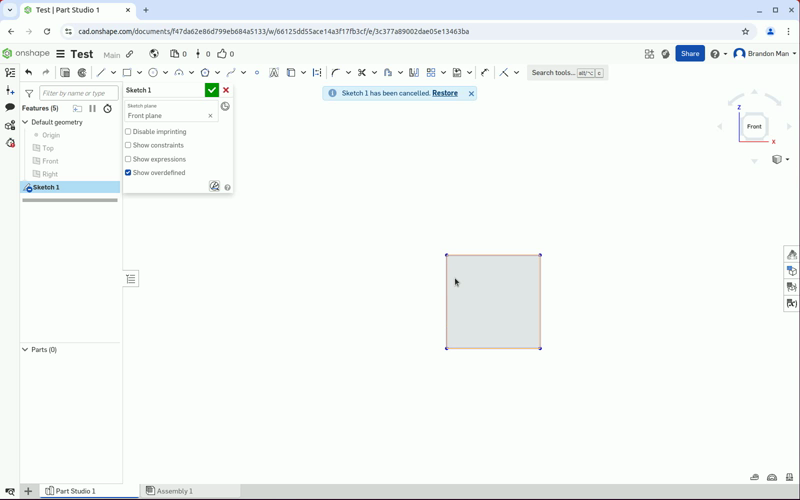
scroll(6)
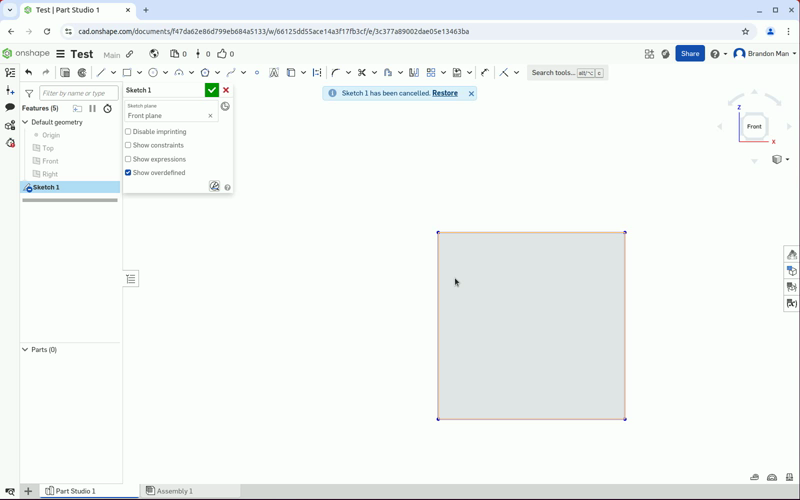
click(455, 277)
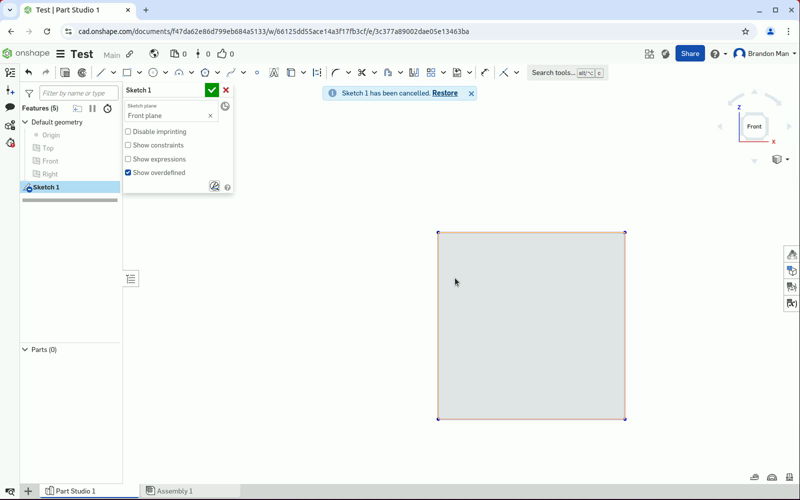
scroll(-6)
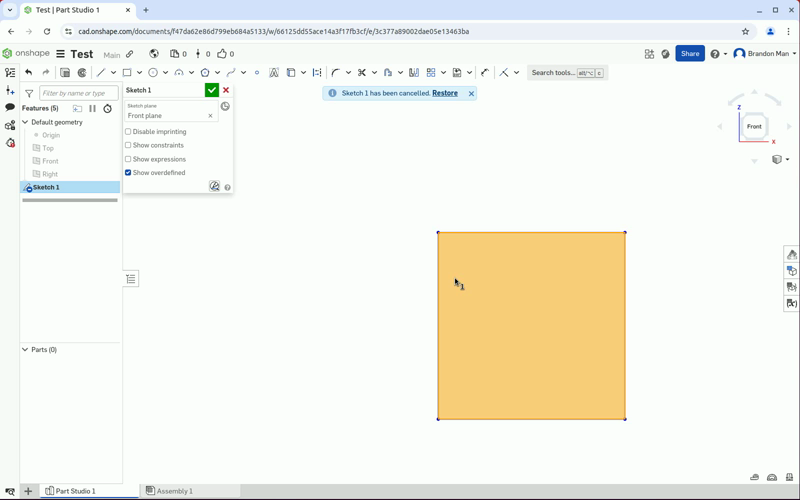
scroll(-6)
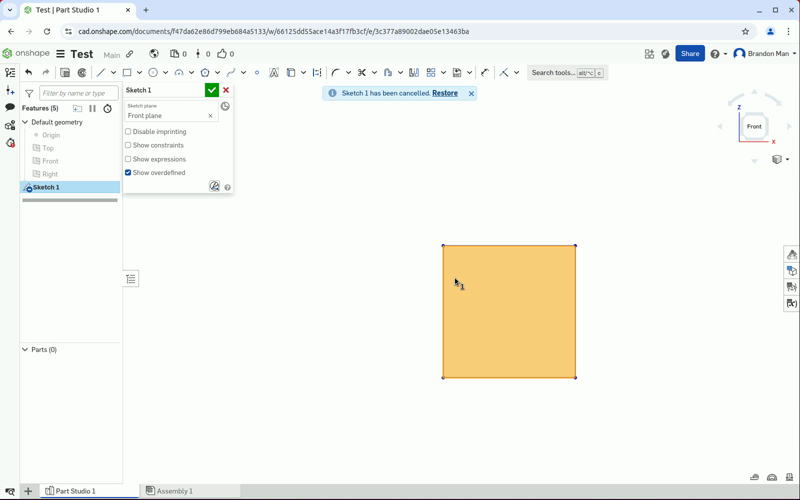
scroll(-6)
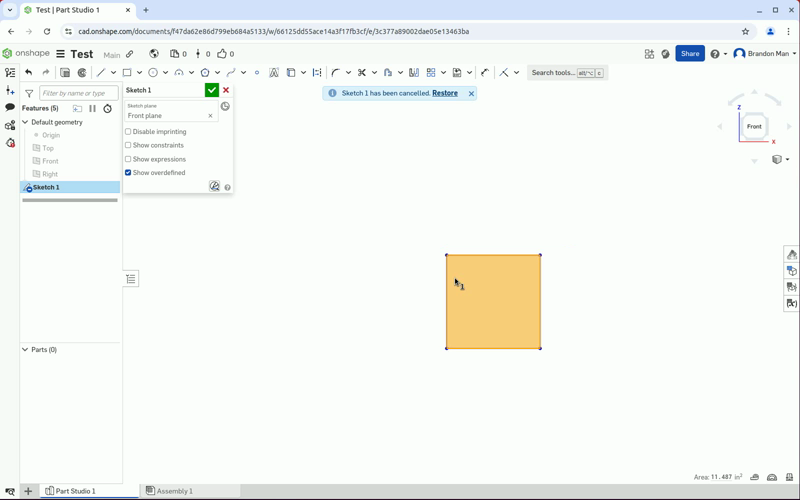
scroll(-6)
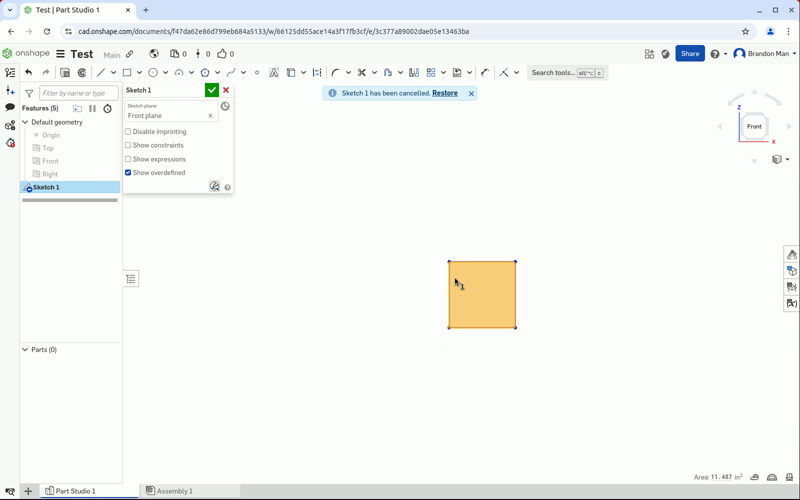
scroll(-6)
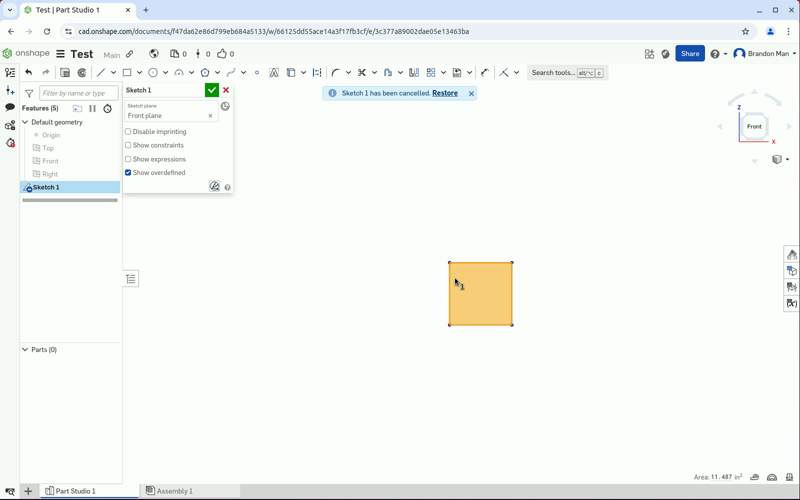
scroll(-6)
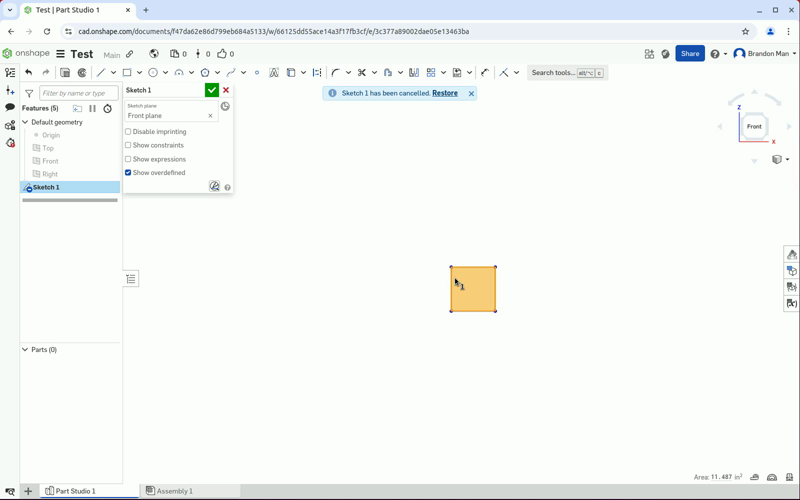
scroll(-6)
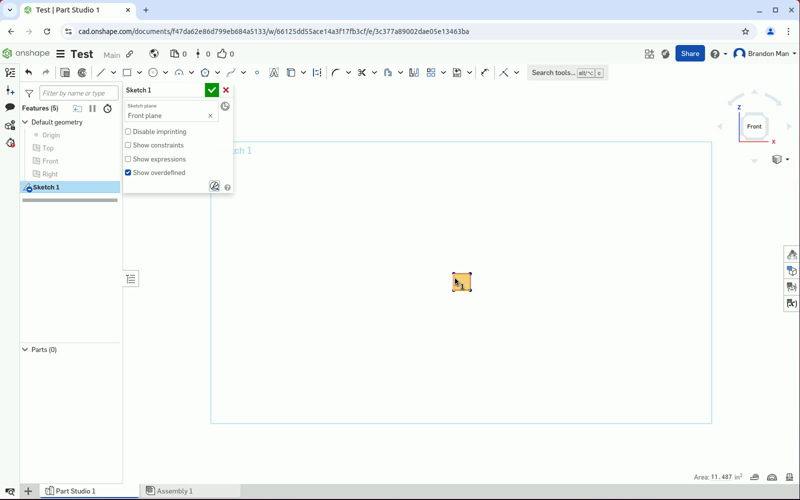
mouse_move(73, 352)
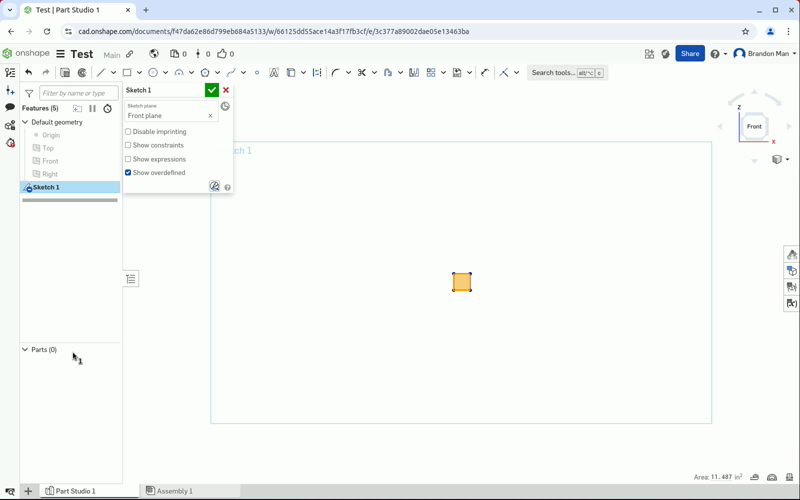
key(shift+y)
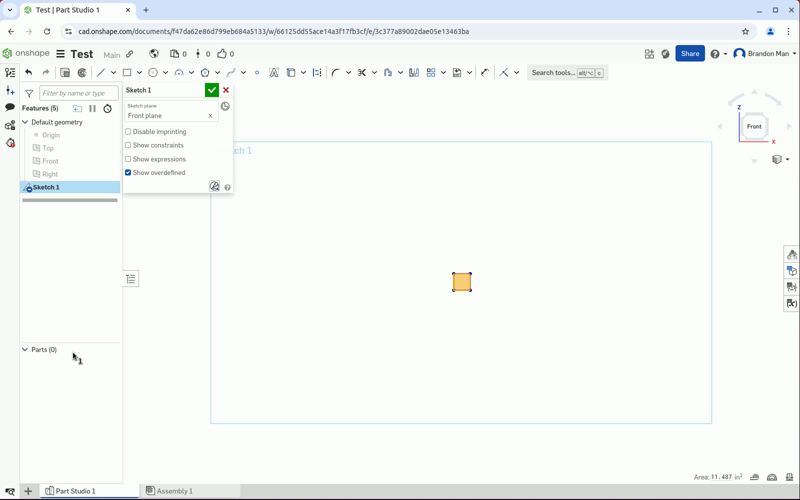
key(shift+e)
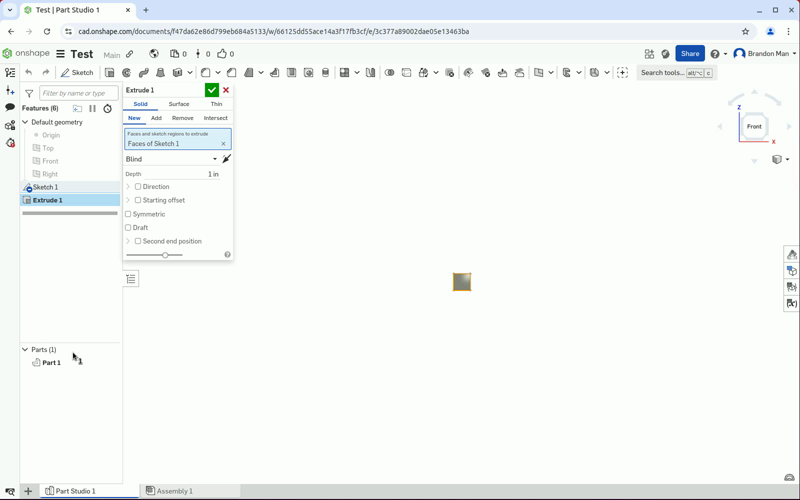
mouse_move(143, 106)
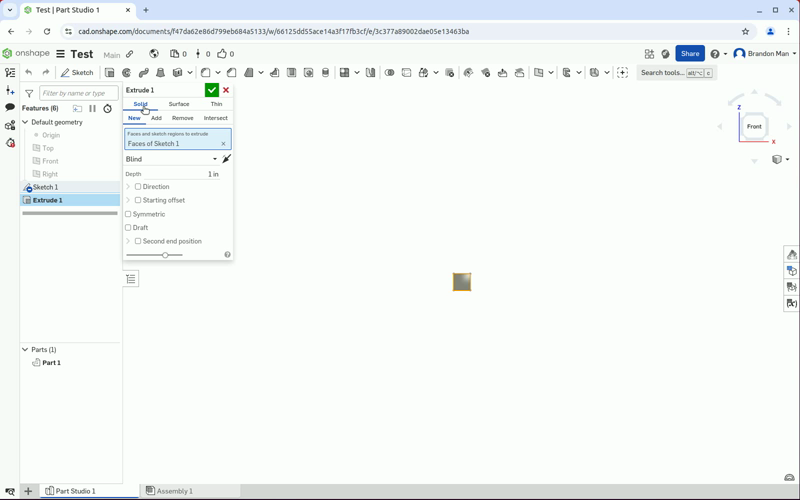
click(143, 106)
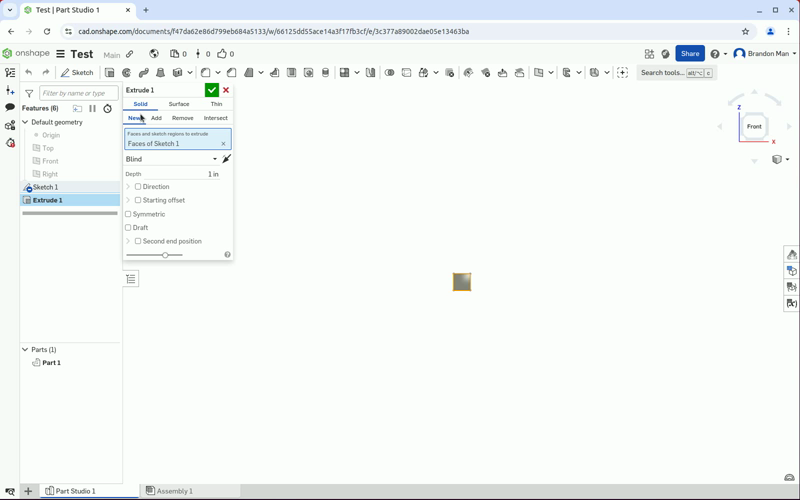
mouse_move(137, 120)
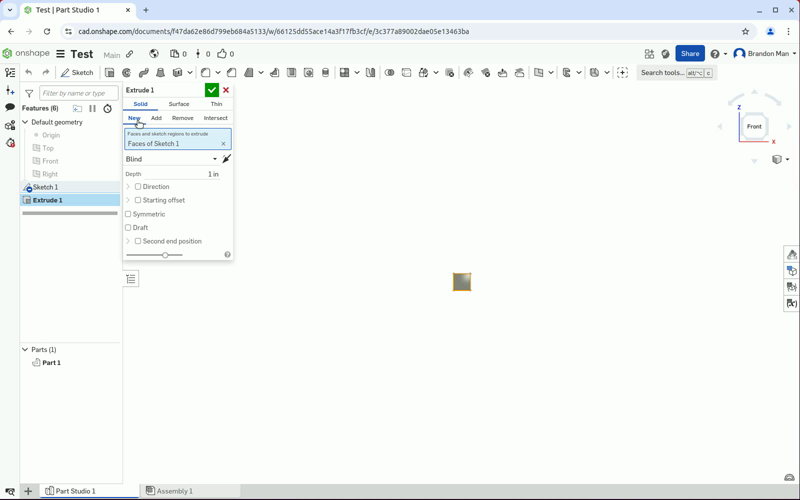
click(137, 120)
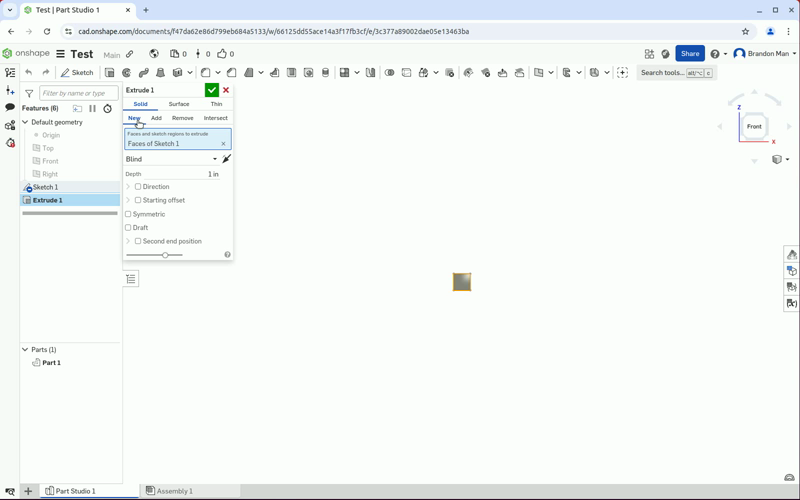
key(tab, 4)
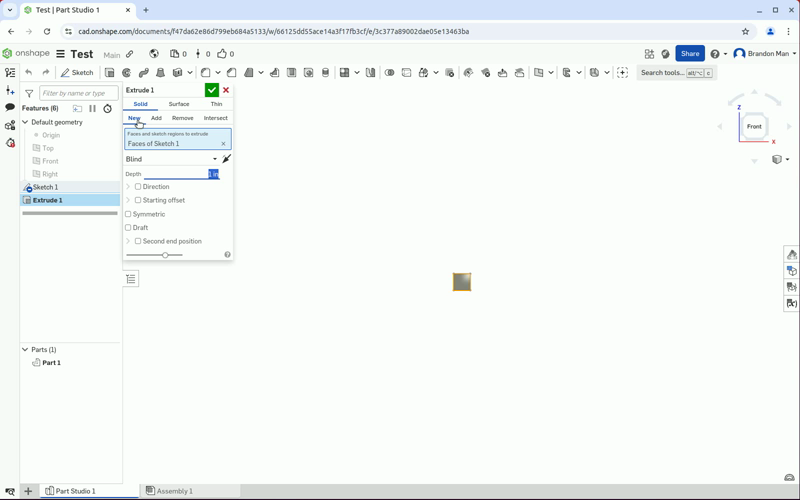
text(23.108)
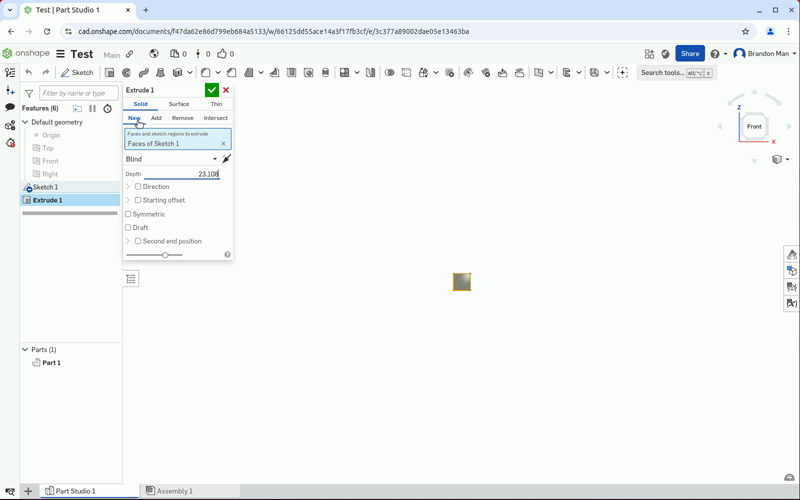
key(enter)
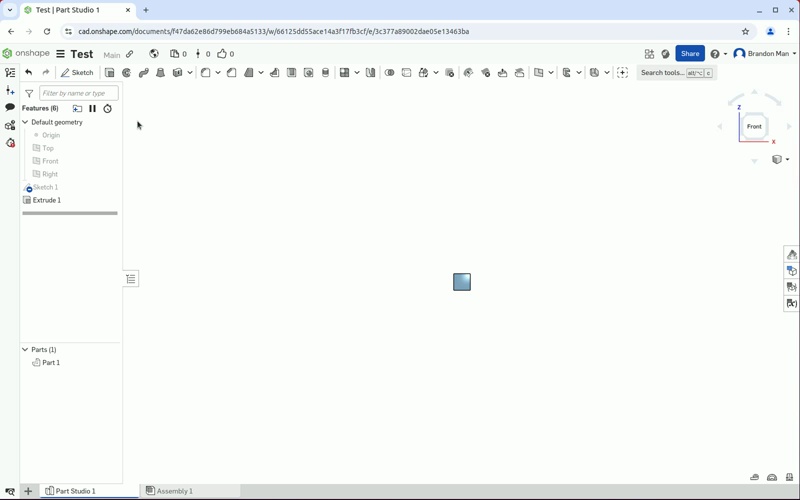
key(shift+h)
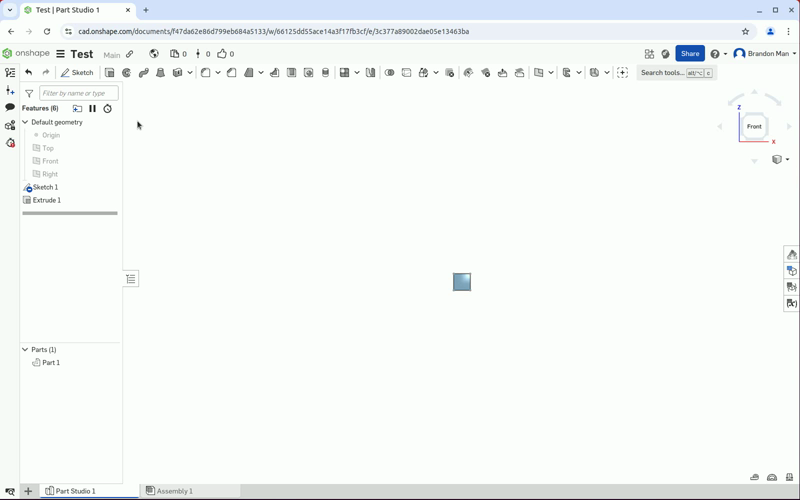
key(shift+h)
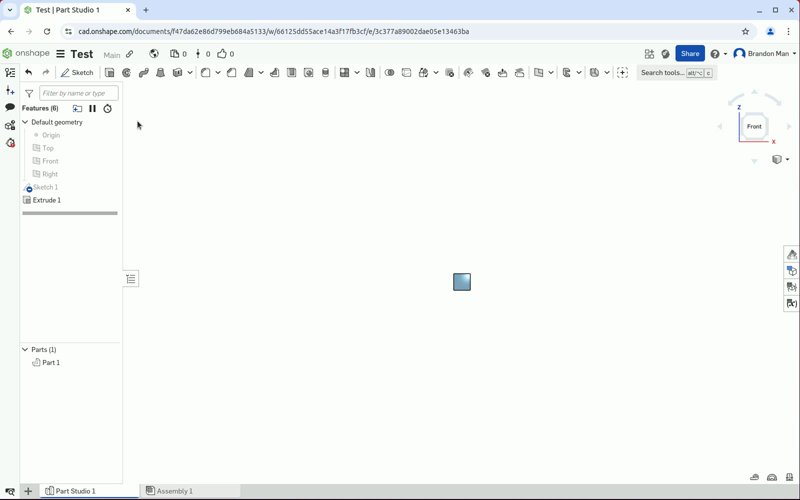
mouse_move(73, 189)
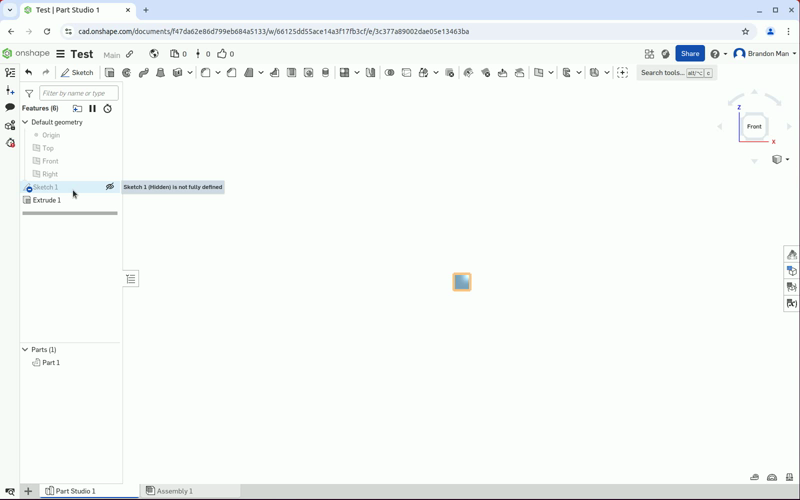
click(73, 189)
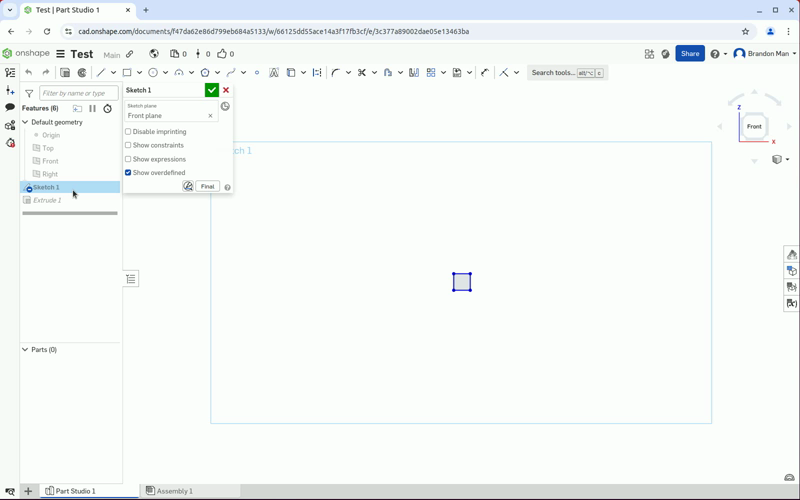
mouse_move(229, 92)
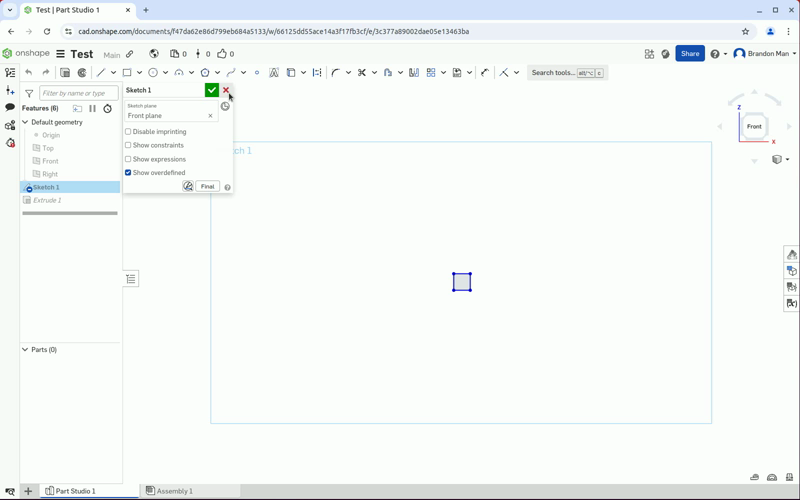
click(229, 92)
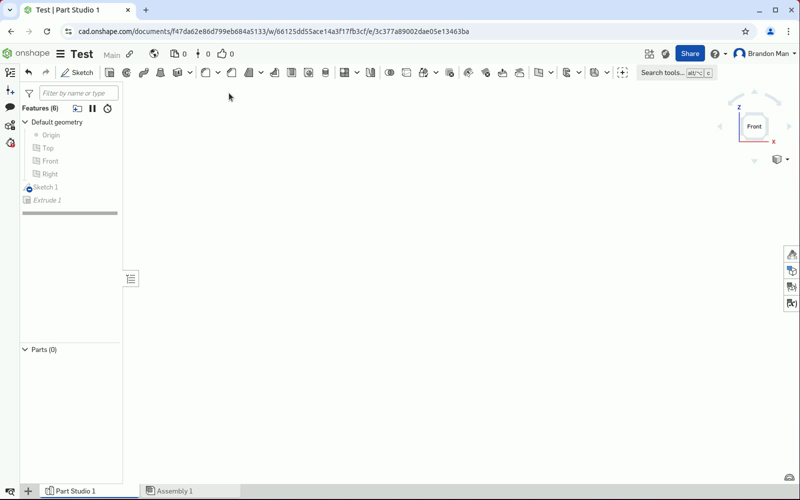
mouse_move(73, 352)
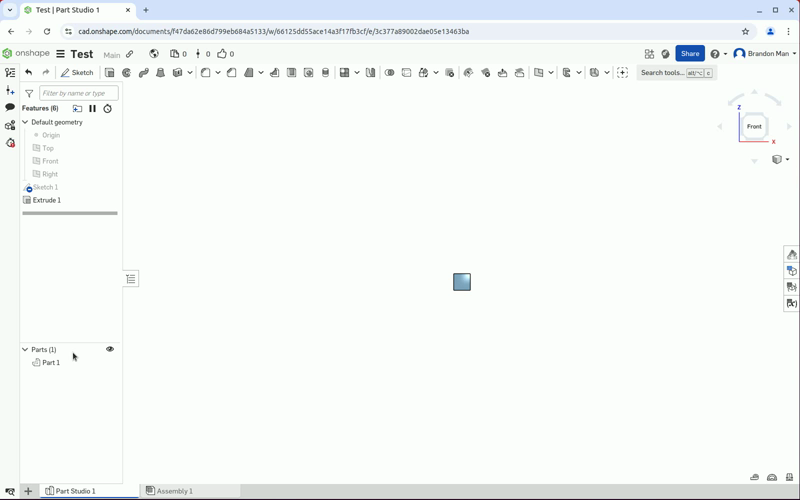
key(y)
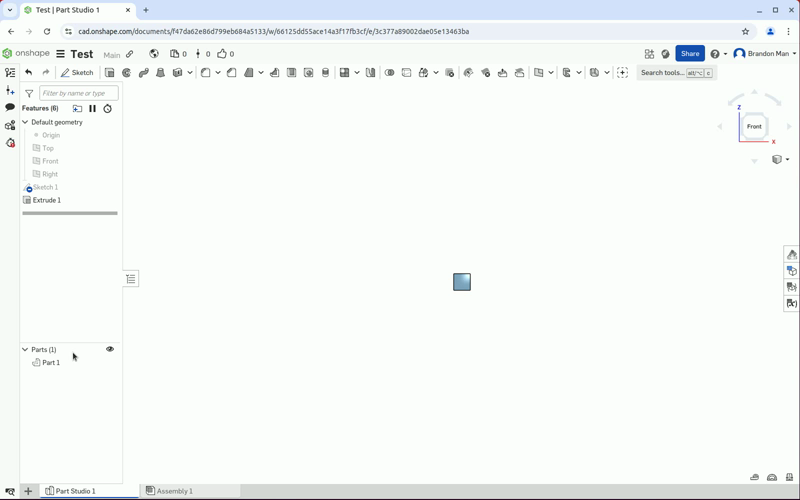
key(shift+p)
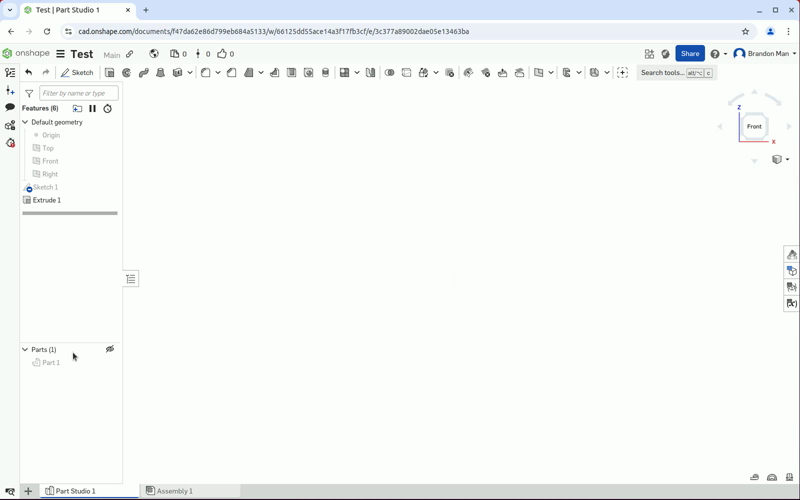
key(space)
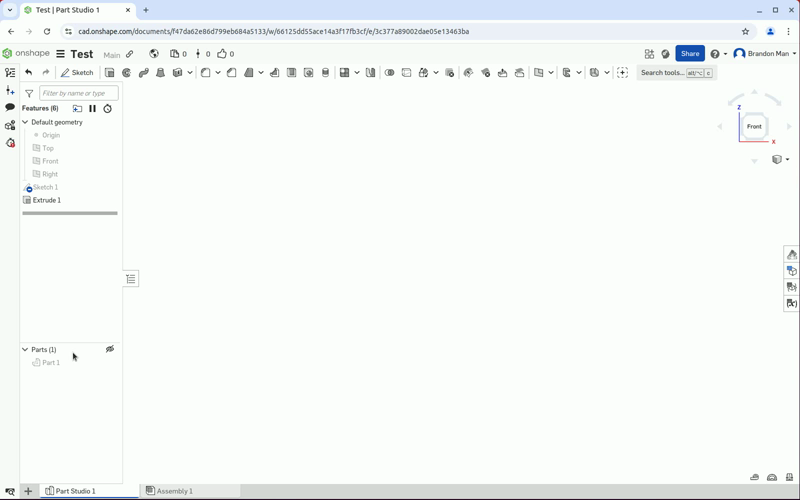
key_down(shift)
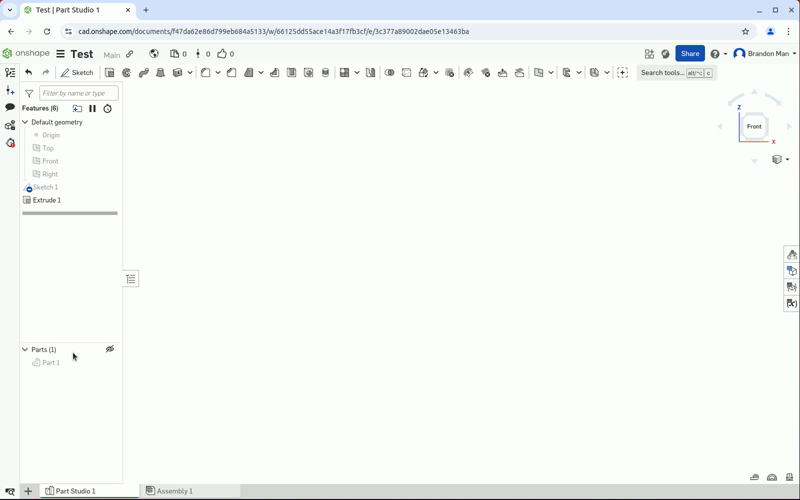
key(left)
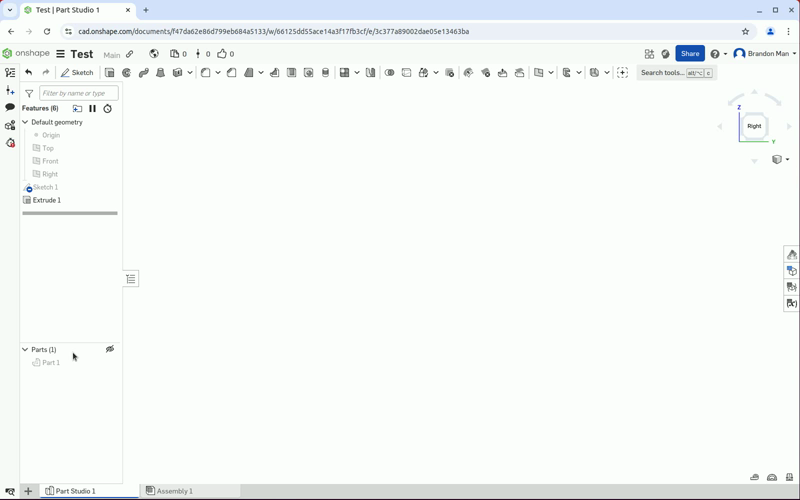
key_up(shift)
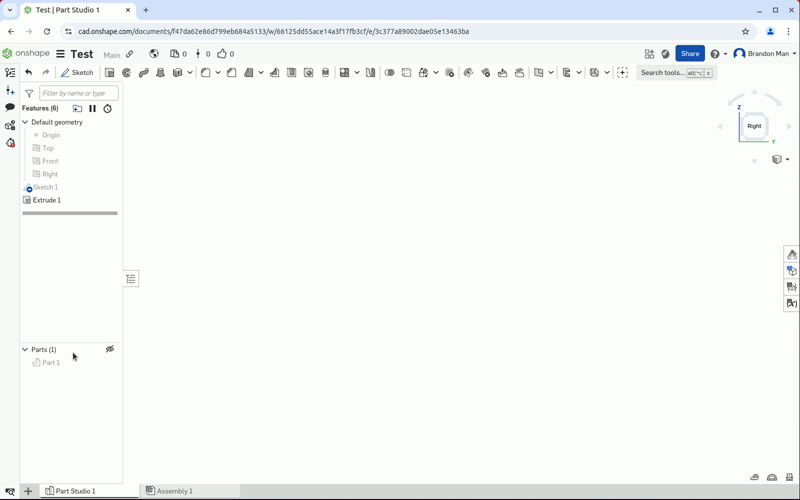
mouse_move(73, 352)
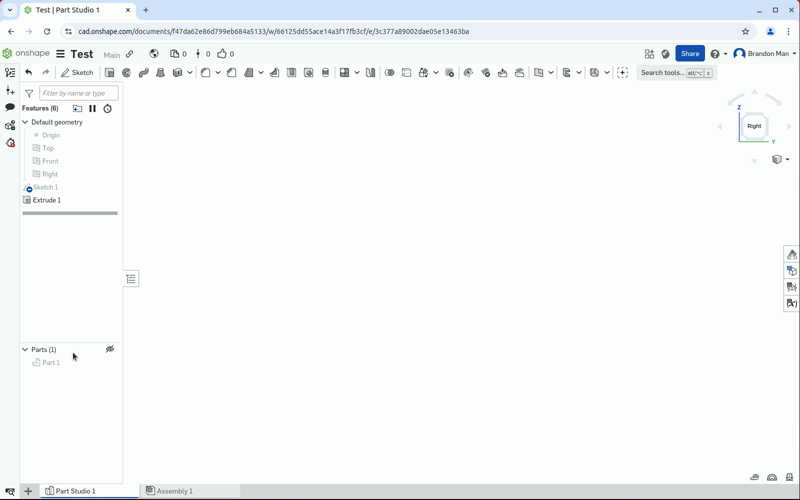
key(shift+y)
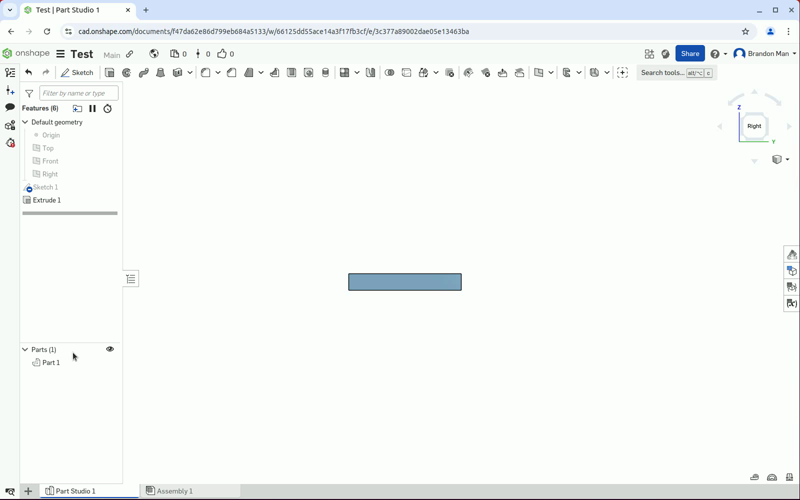
mouse_move(541, 75)
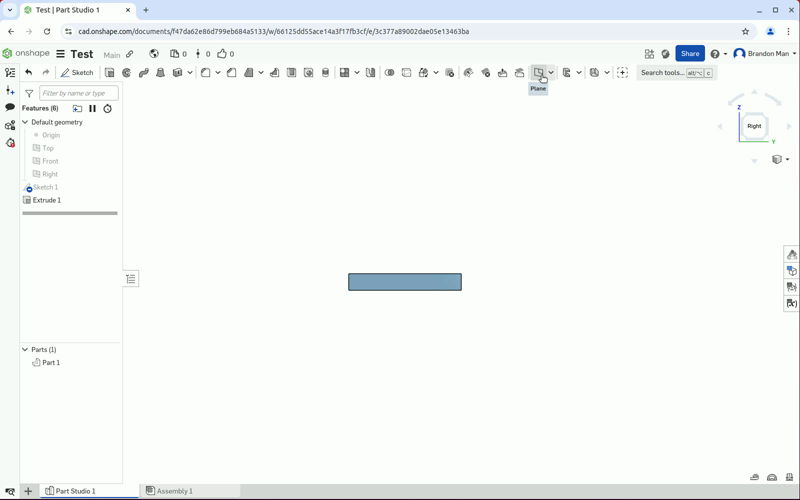
click(541, 75)
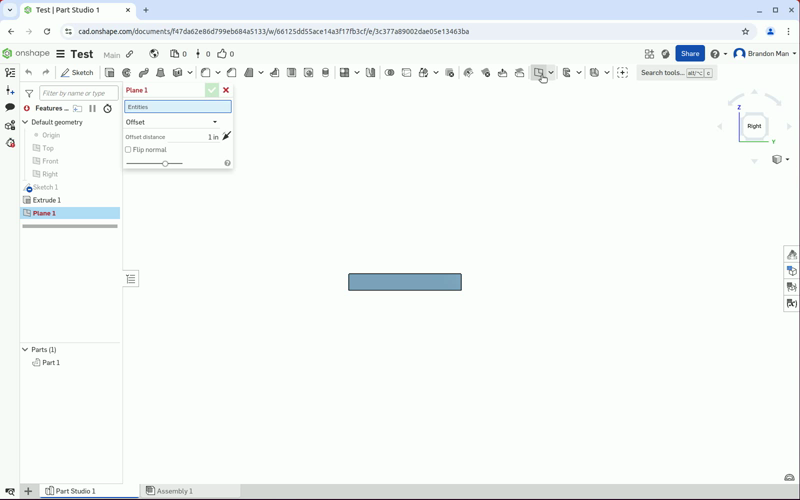
mouse_move(73, 176)
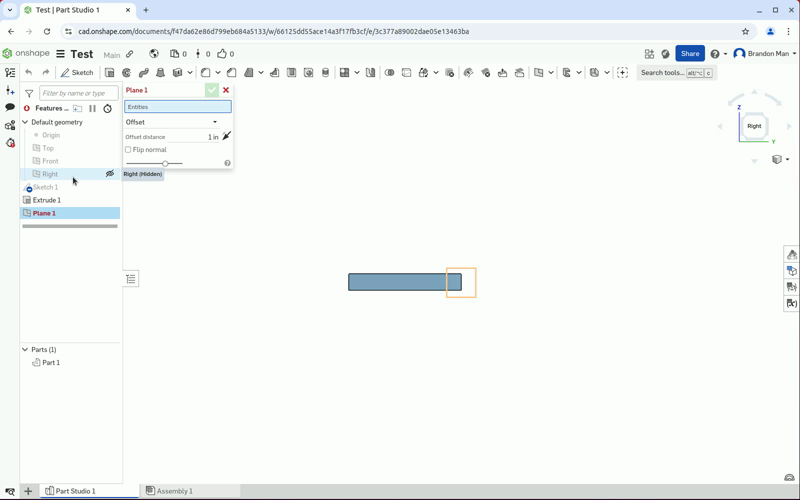
click(73, 176)
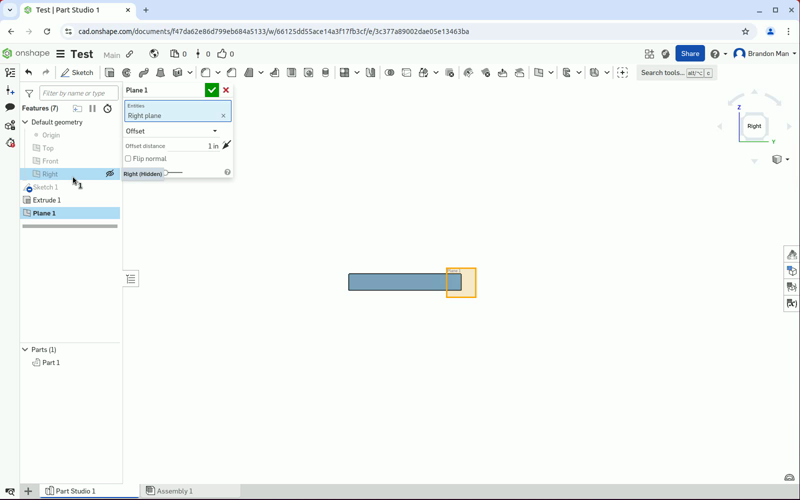
key(tab, 2)
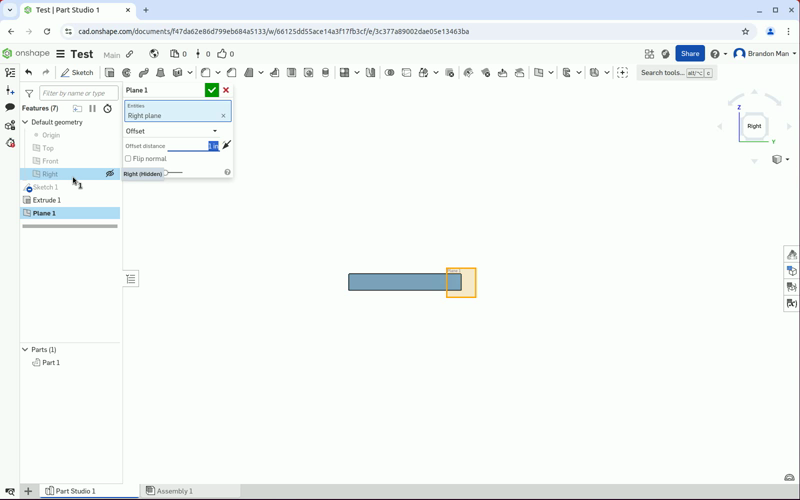
text(1.448)
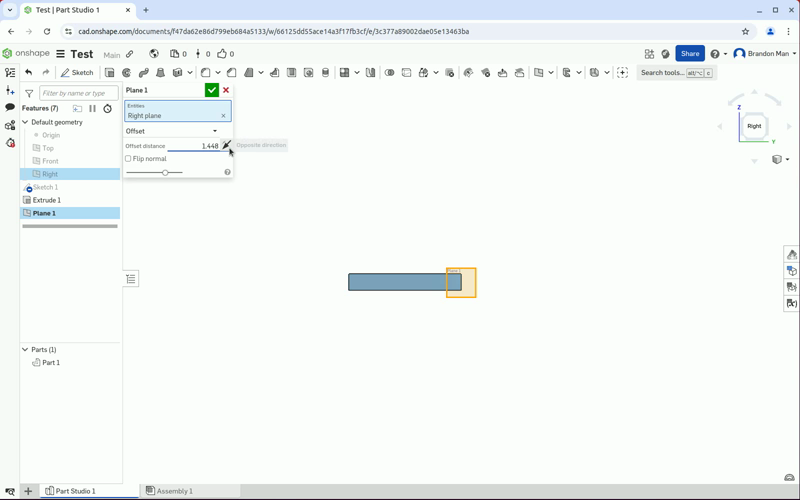
mouse_move(229, 147)
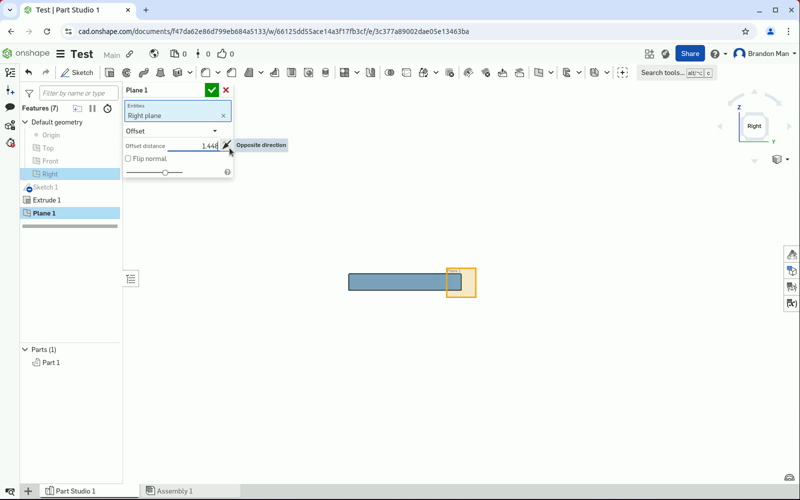
click(229, 147)
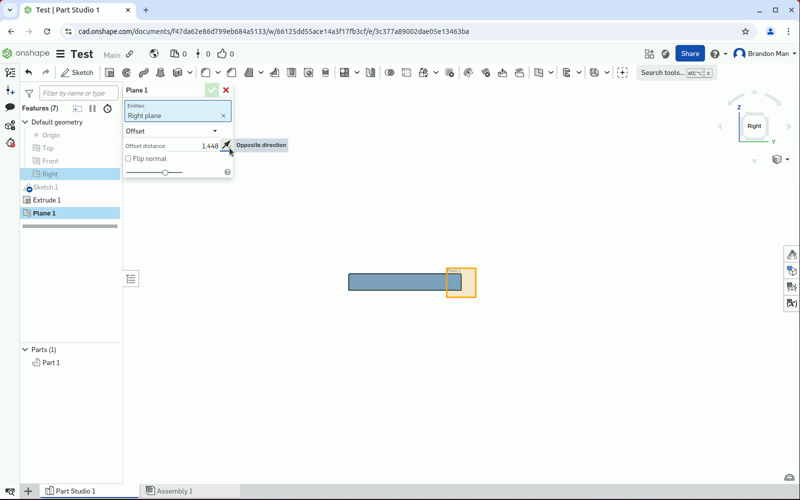
key(enter, 2)
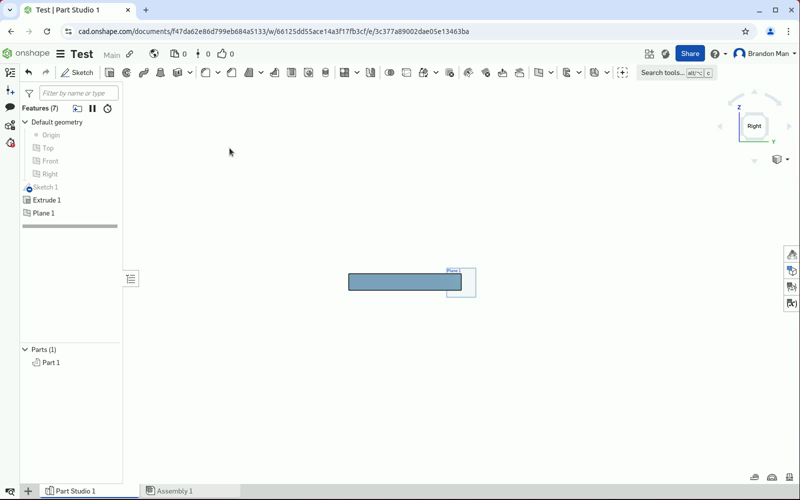
key(shift+s)
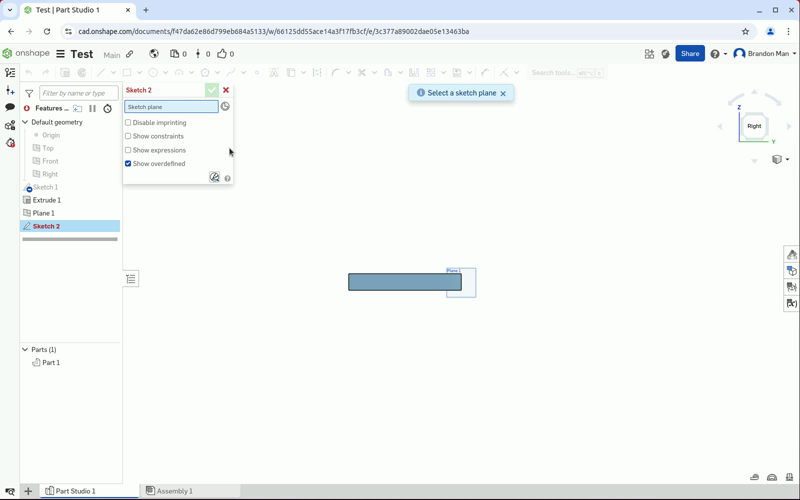
mouse_move(73, 215)
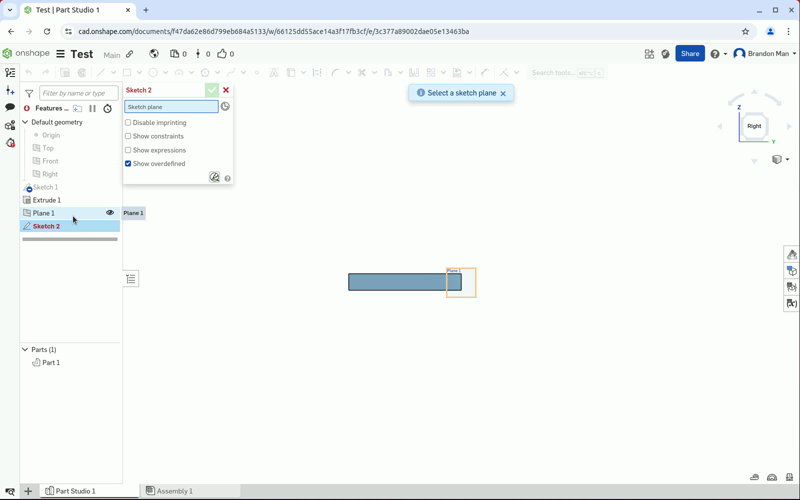
click(73, 215)
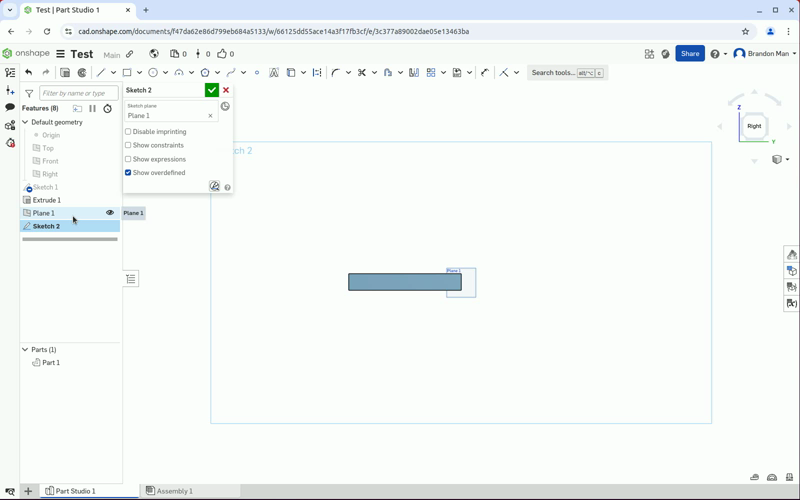
mouse_move(73, 352)
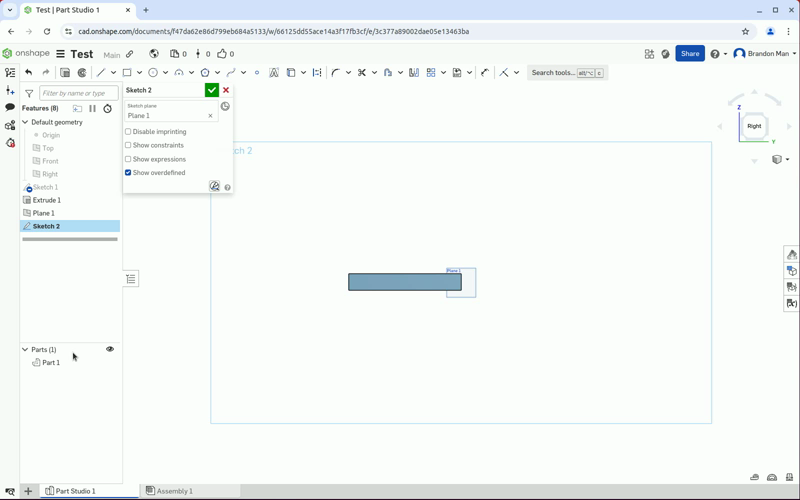
key(y)
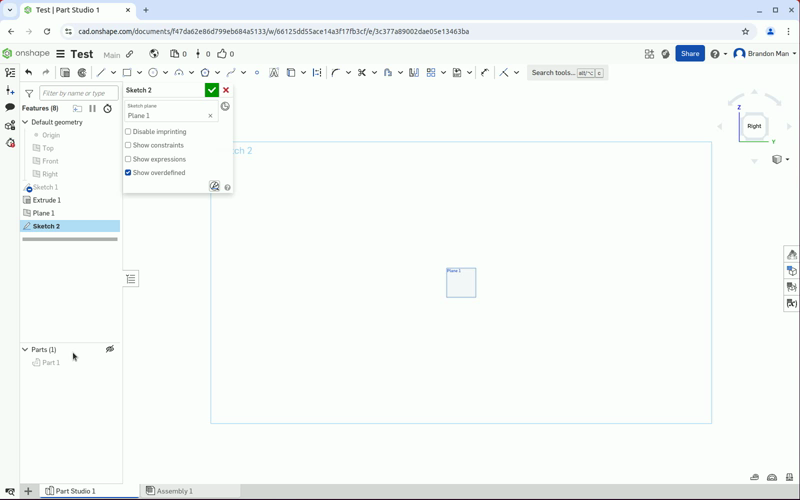
key(c)
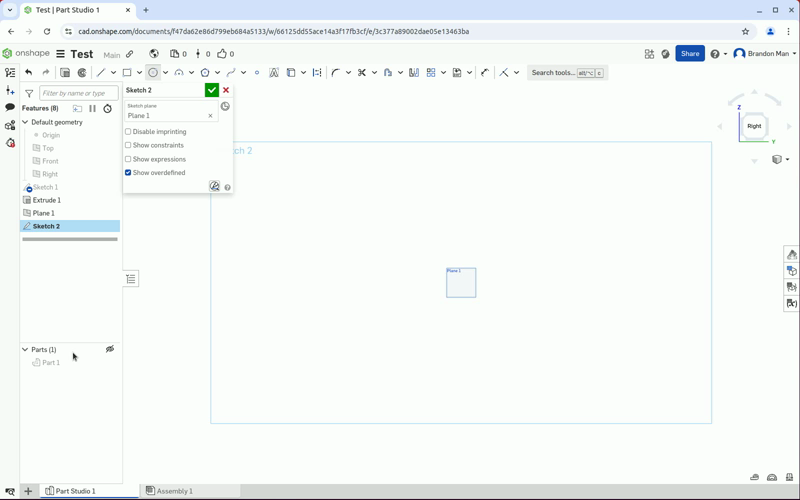
key_down(shift)
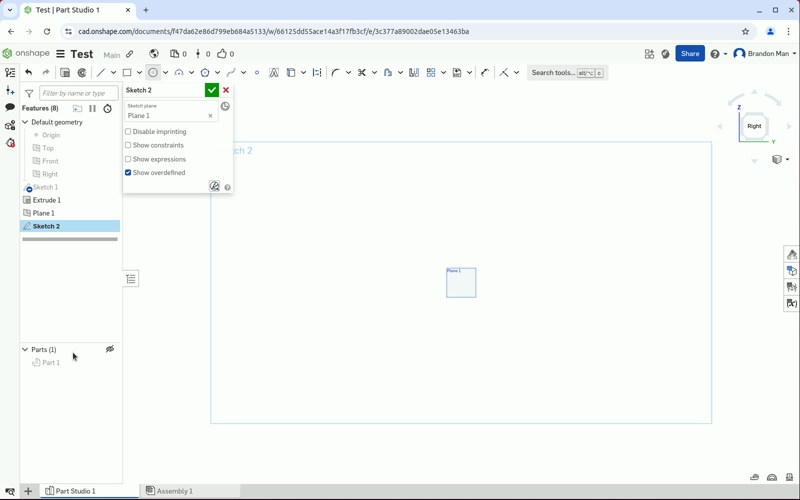
mouse_move(371, 282)
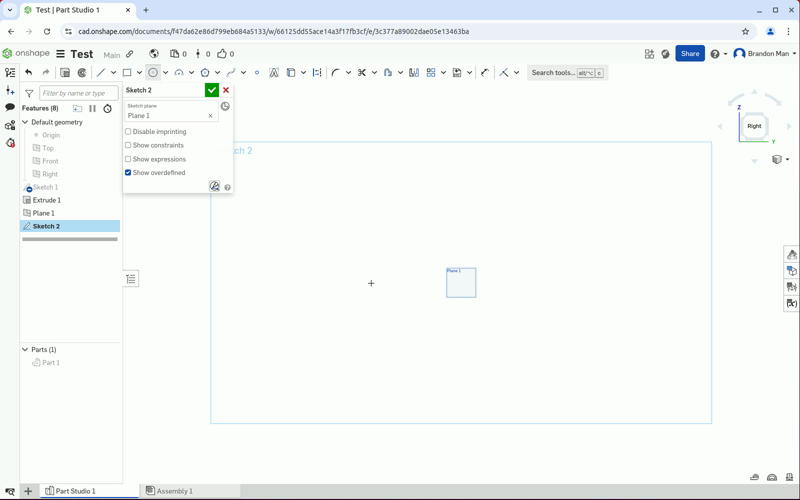
click(371, 282)
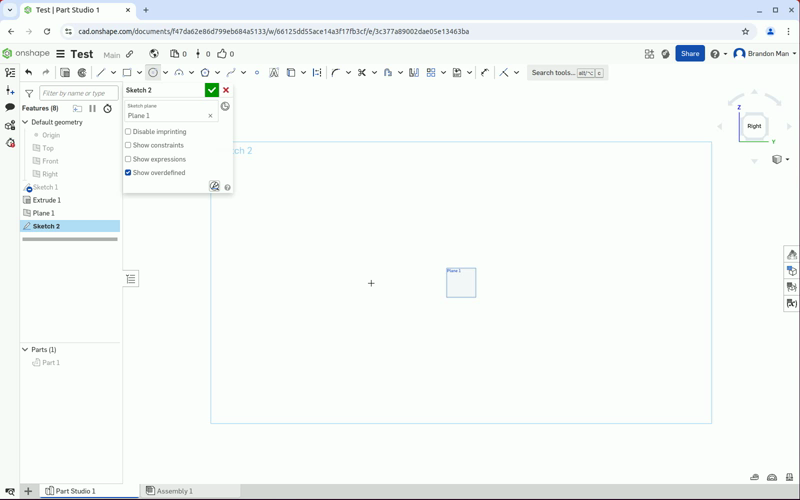
key_up(shift)
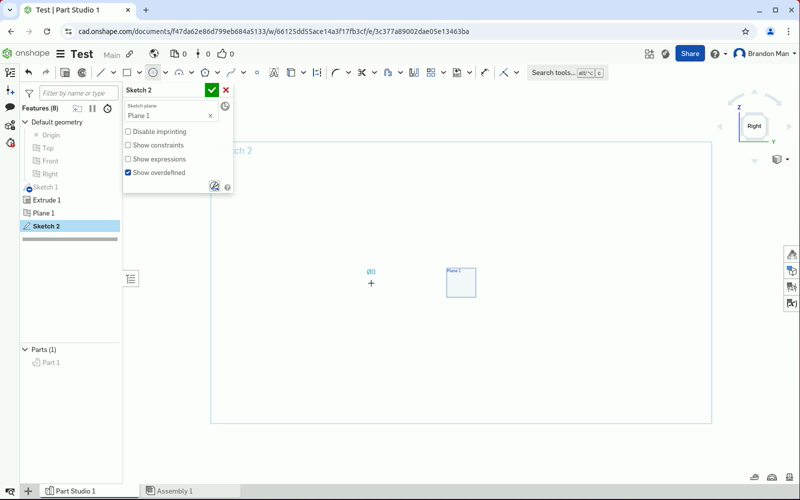
mouse_move(376, 282)
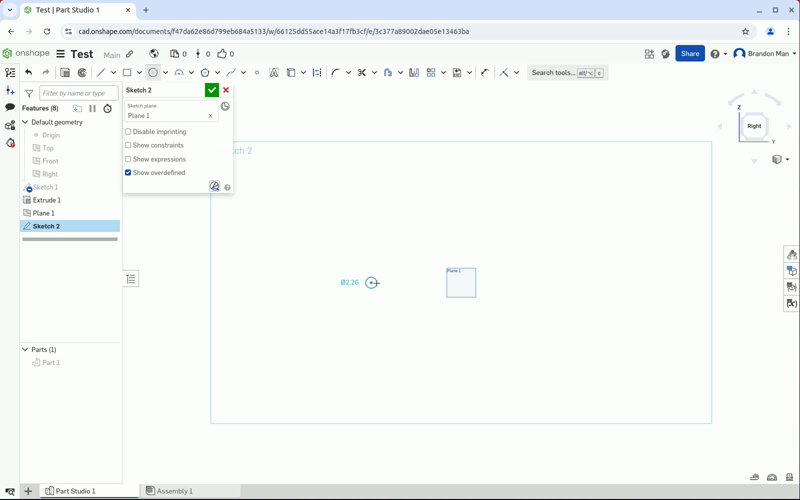
click(376, 282)
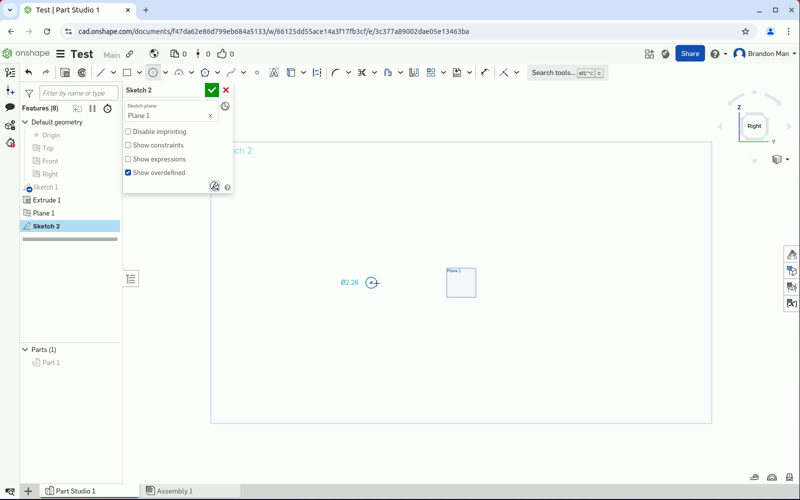
key(esc)
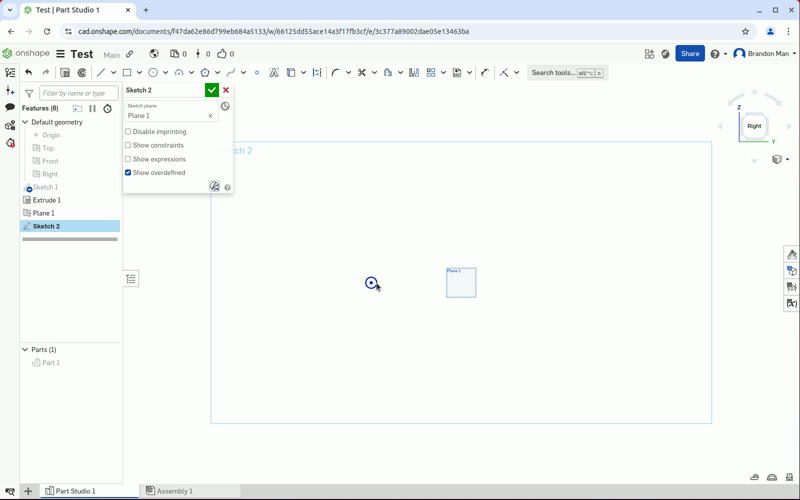
mouse_move(366, 280)
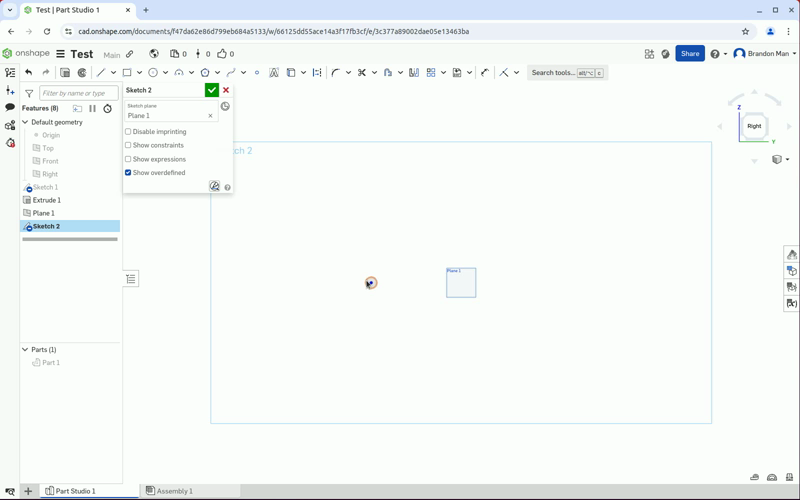
scroll(6)
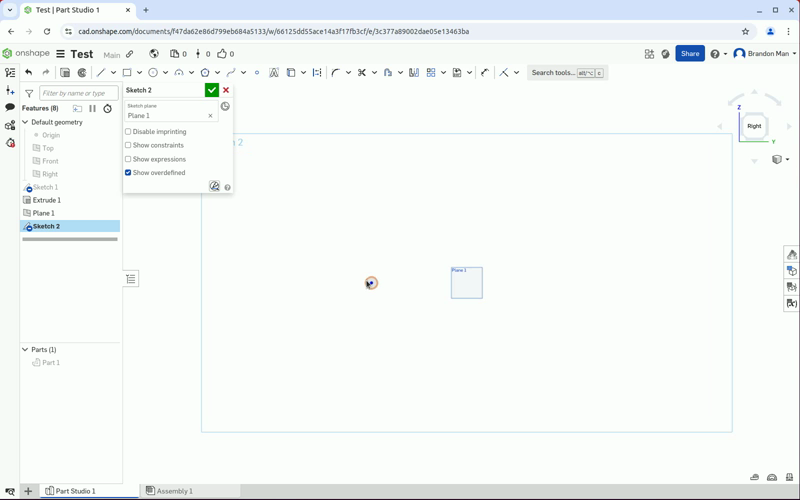
scroll(6)
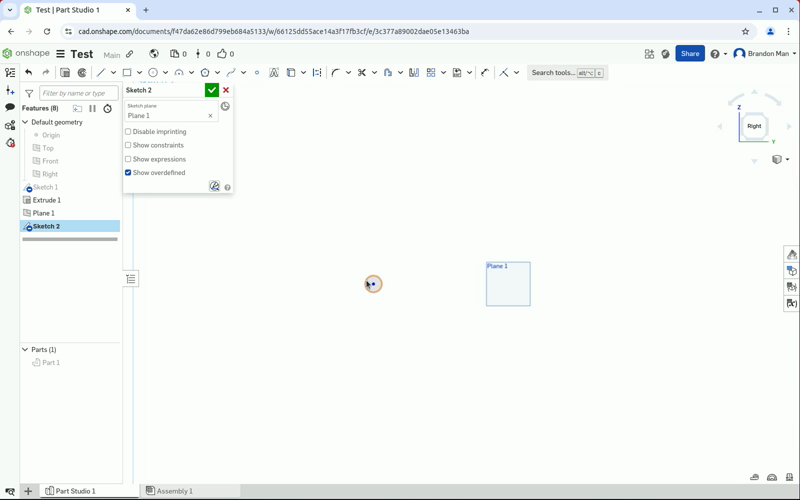
scroll(6)
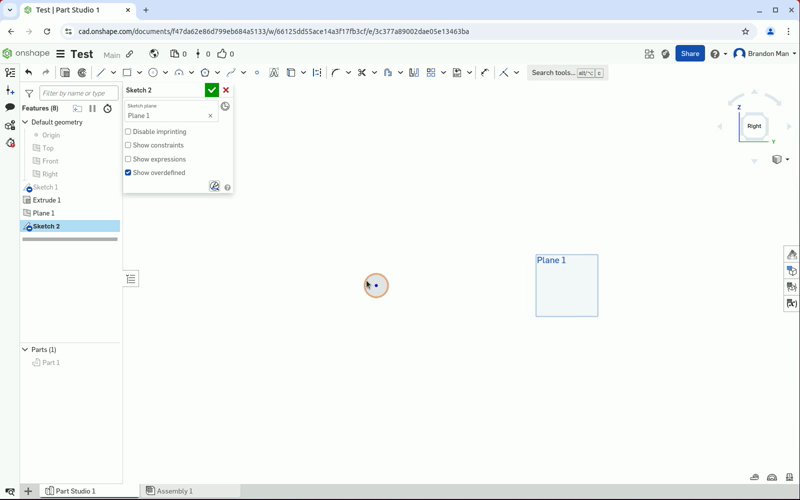
scroll(6)
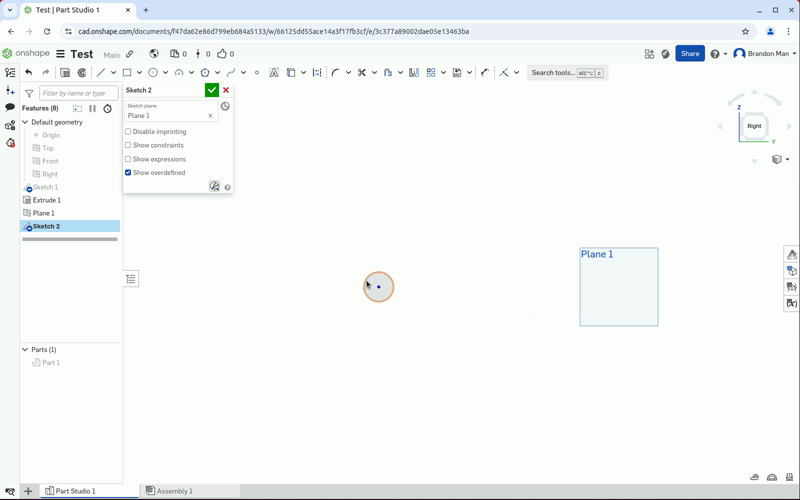
scroll(6)
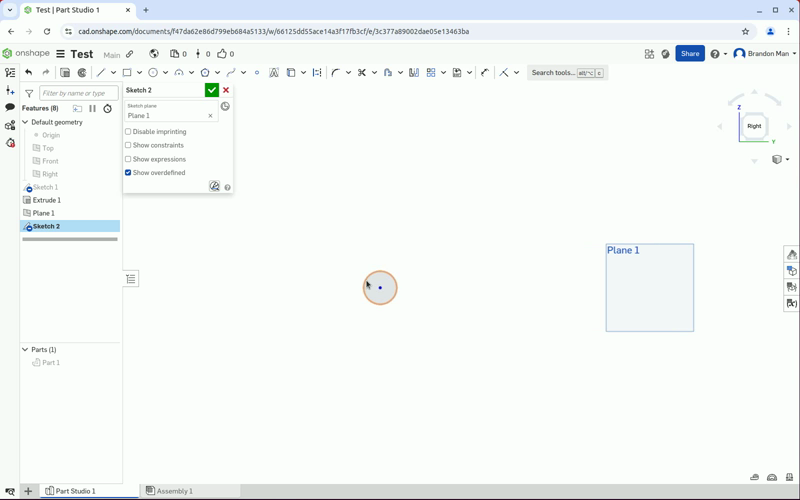
scroll(6)
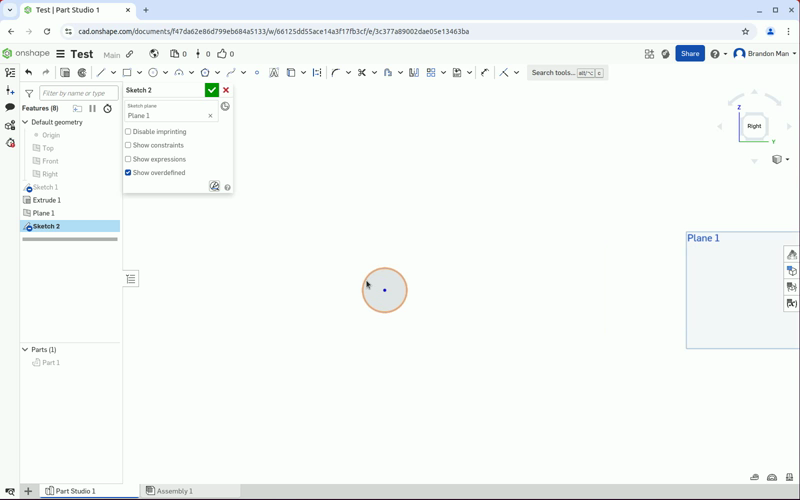
scroll(6)
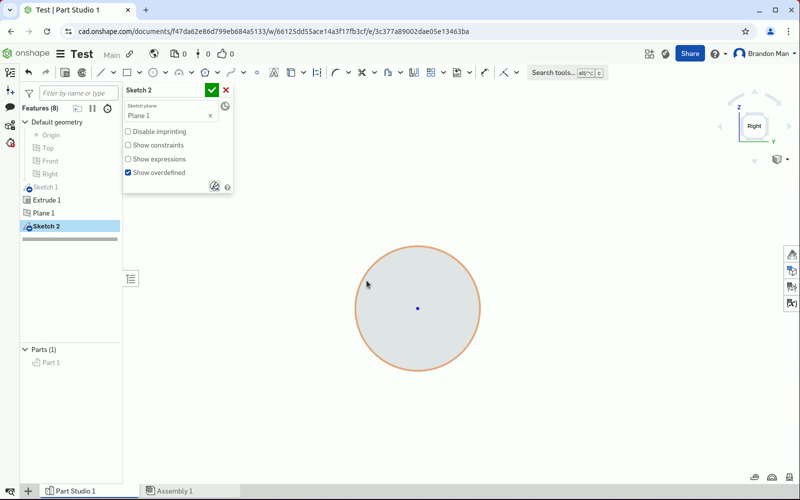
click(366, 280)
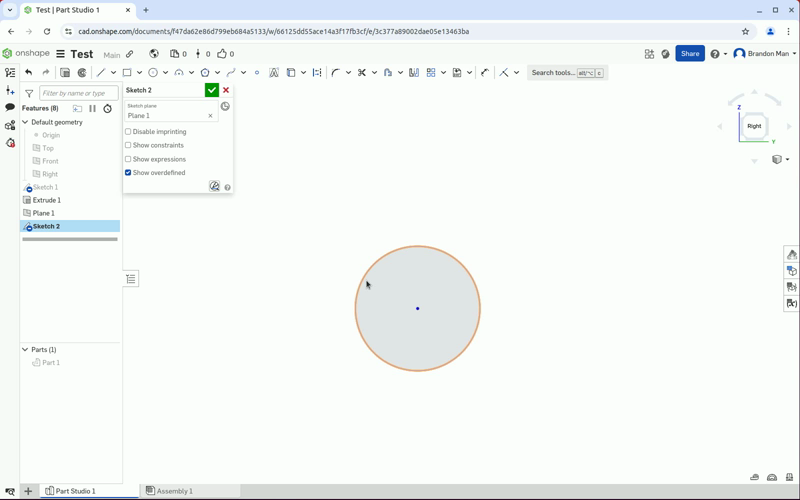
scroll(-6)
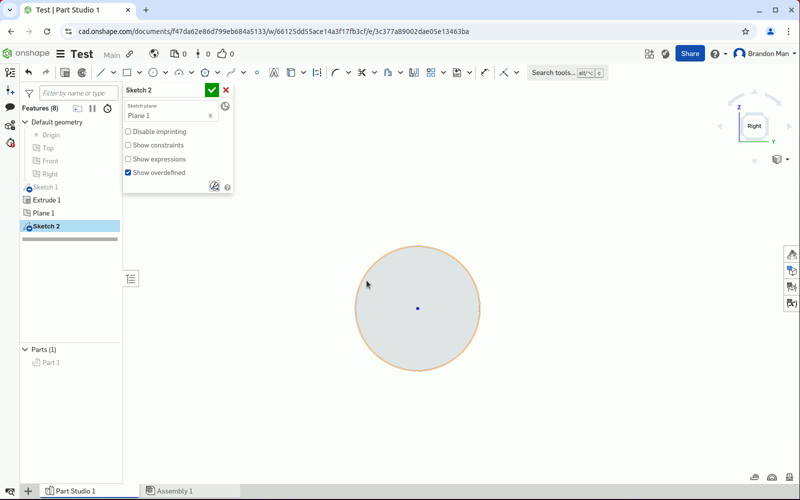
scroll(-6)
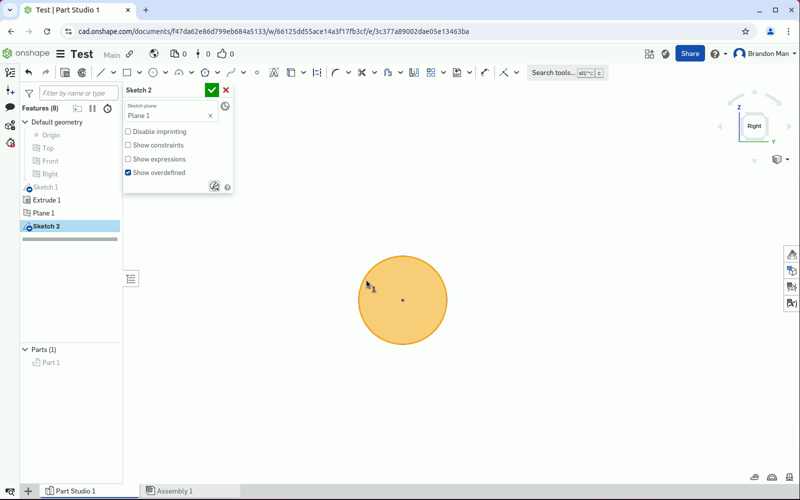
scroll(-6)
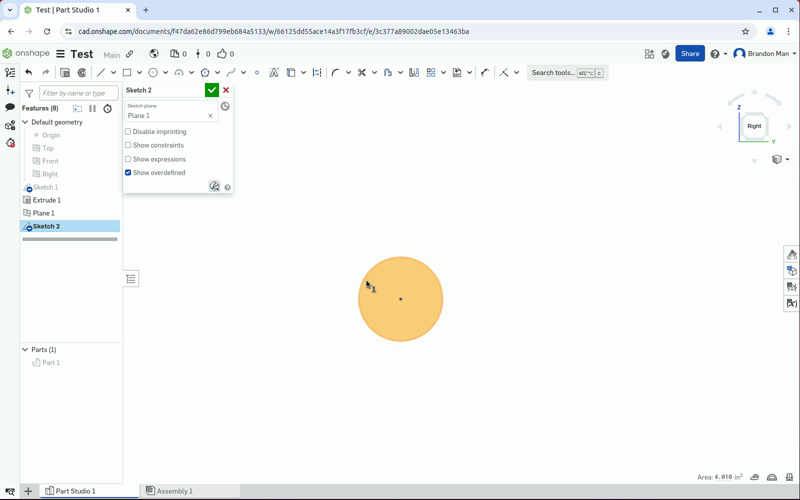
scroll(-6)
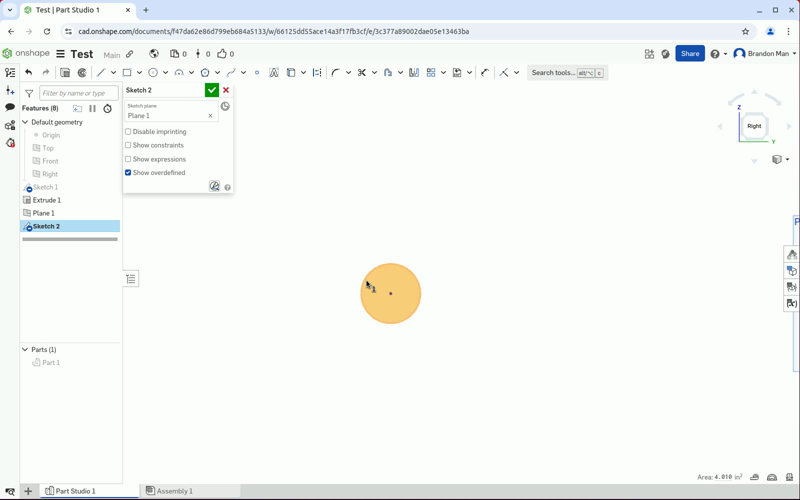
scroll(-6)
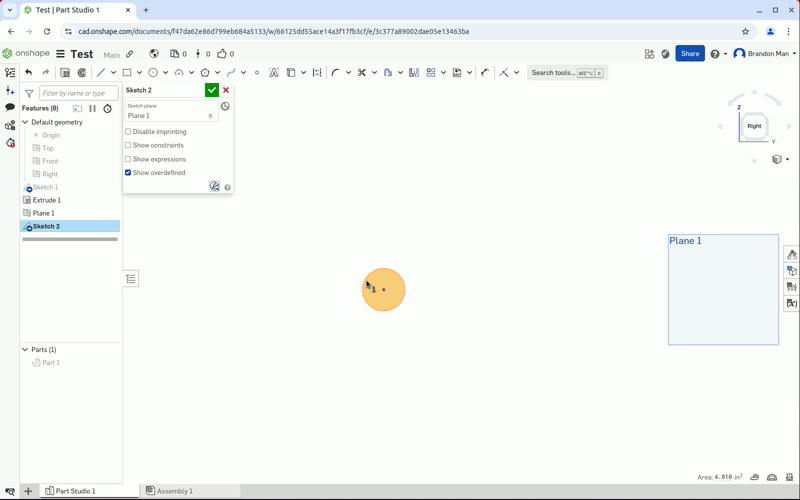
scroll(-6)
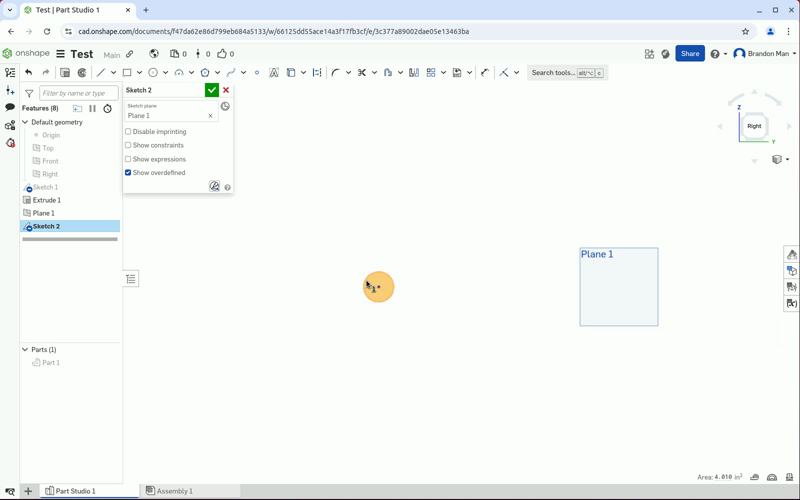
scroll(-6)
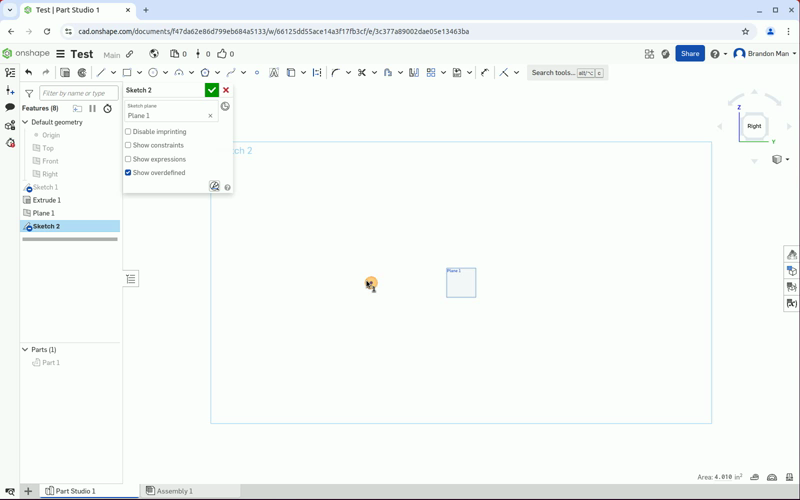
mouse_move(73, 352)
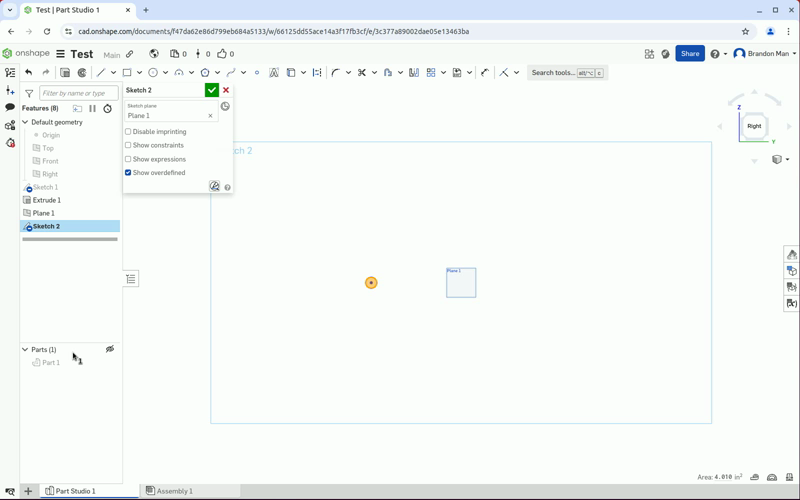
key(shift+y)
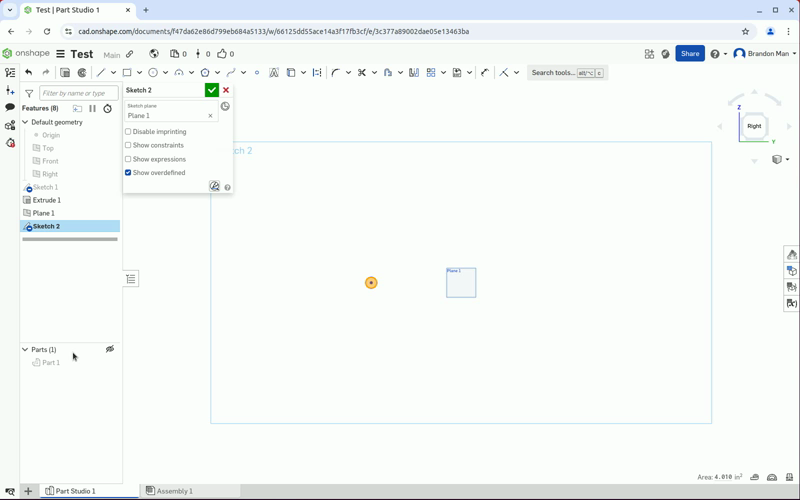
key(shift+e)
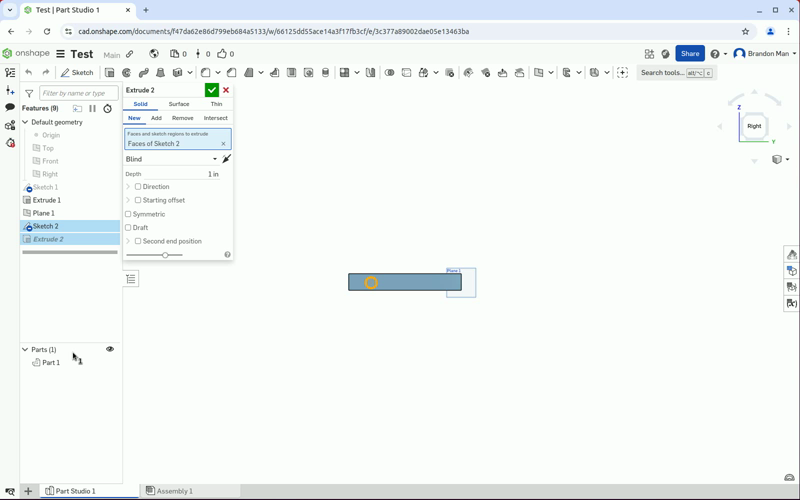
mouse_move(143, 106)
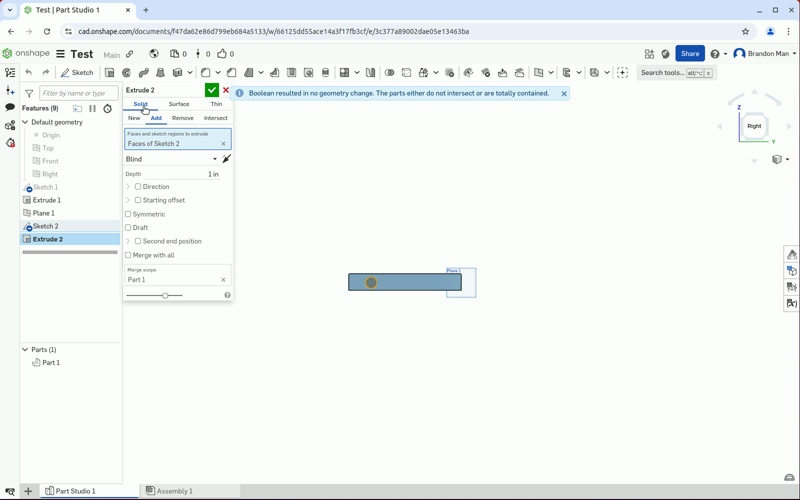
click(143, 106)
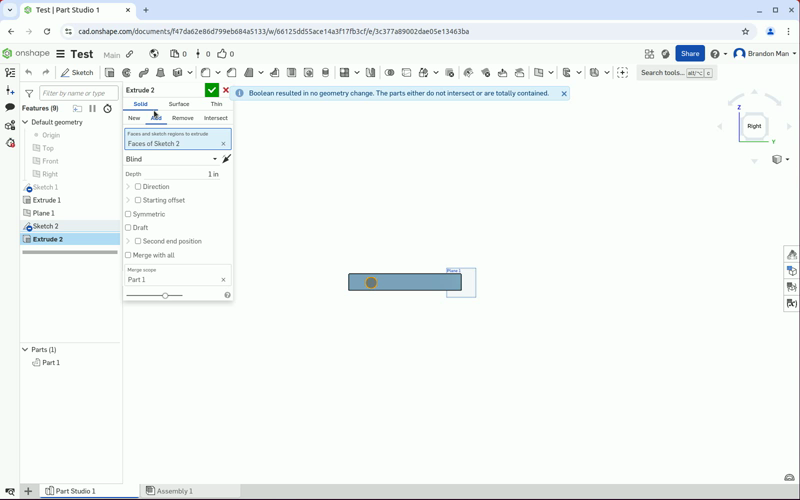
mouse_move(186, 120)
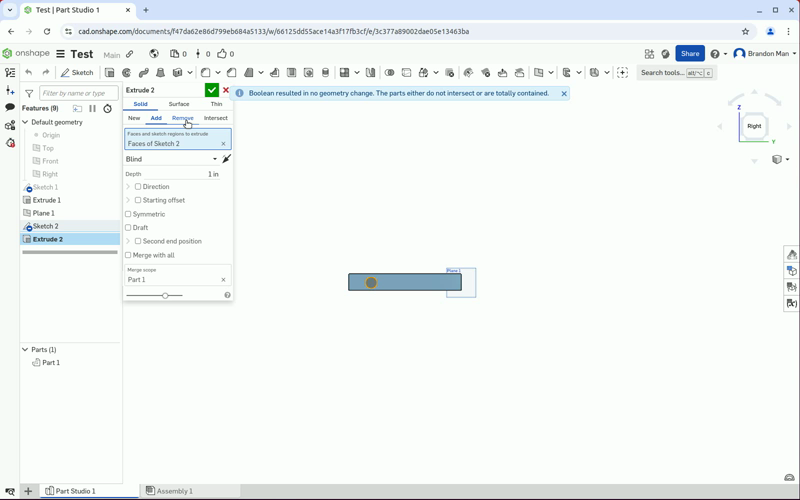
click(186, 120)
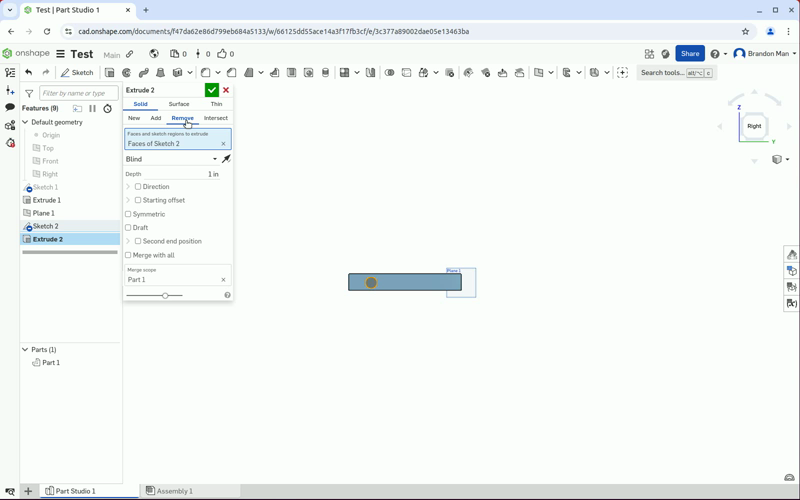
key(tab, 4)
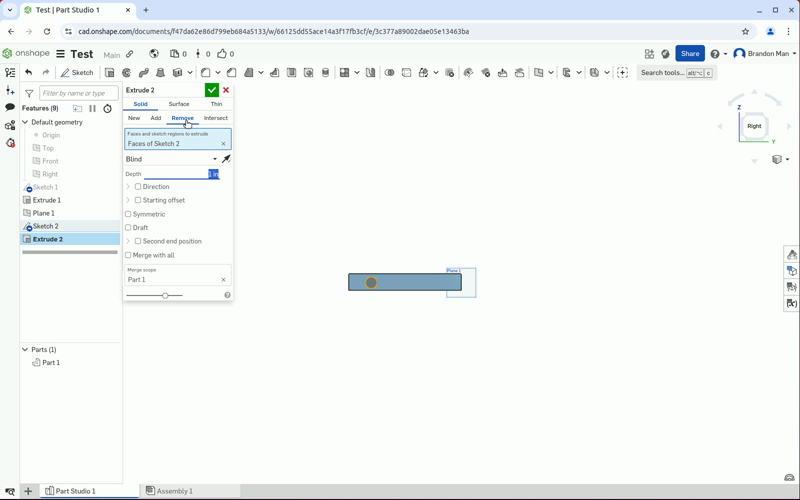
text(7.703)
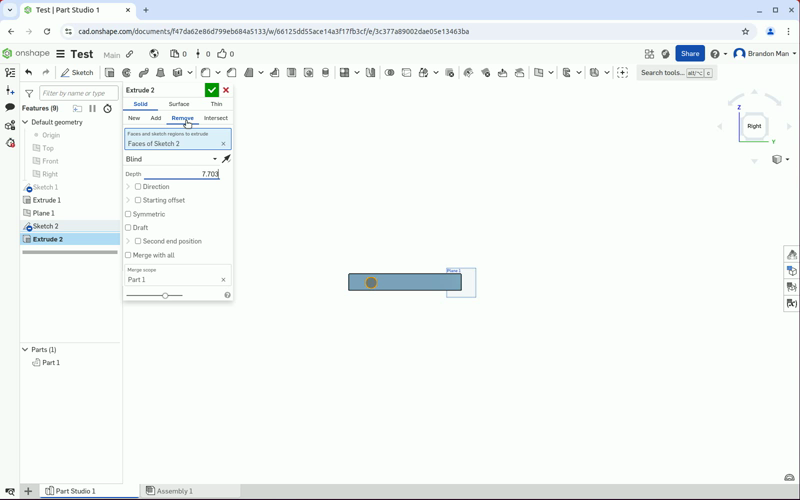
key(tab, 6)
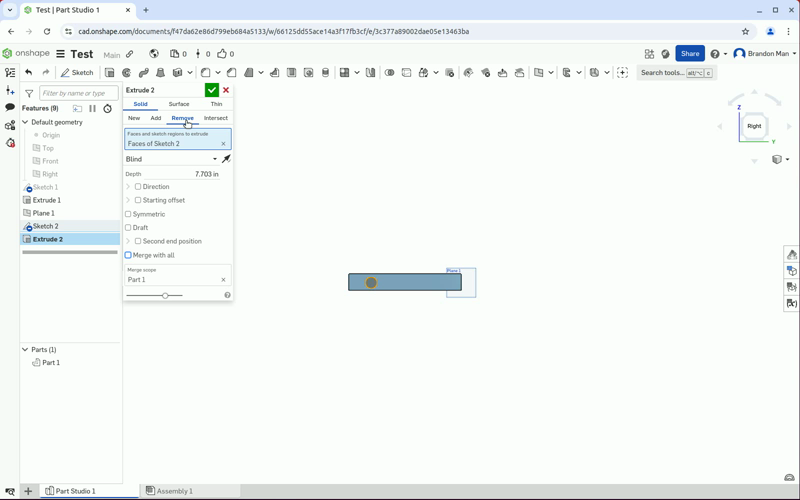
key(space)
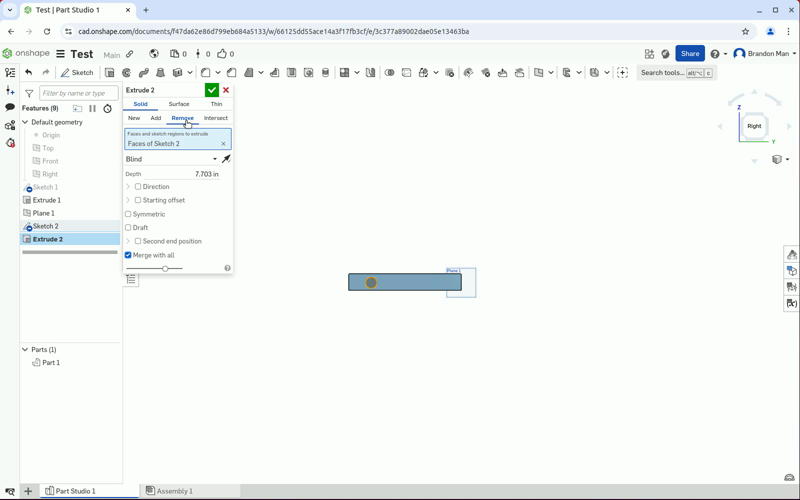
key(enter)
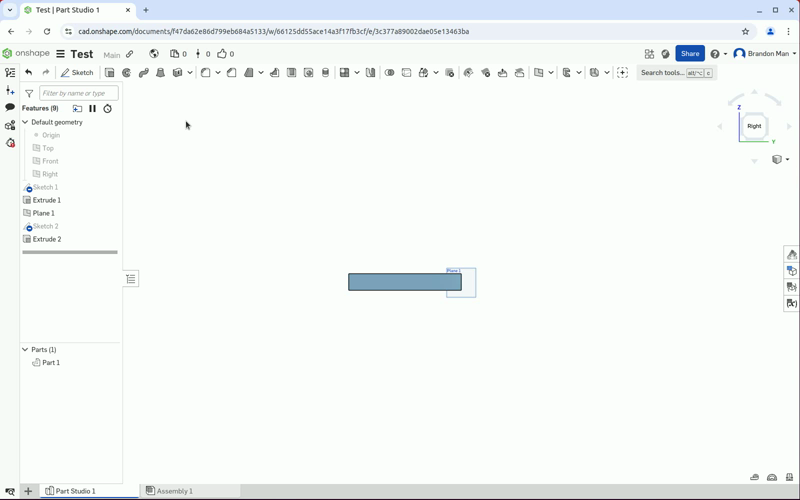
key(shift+h)
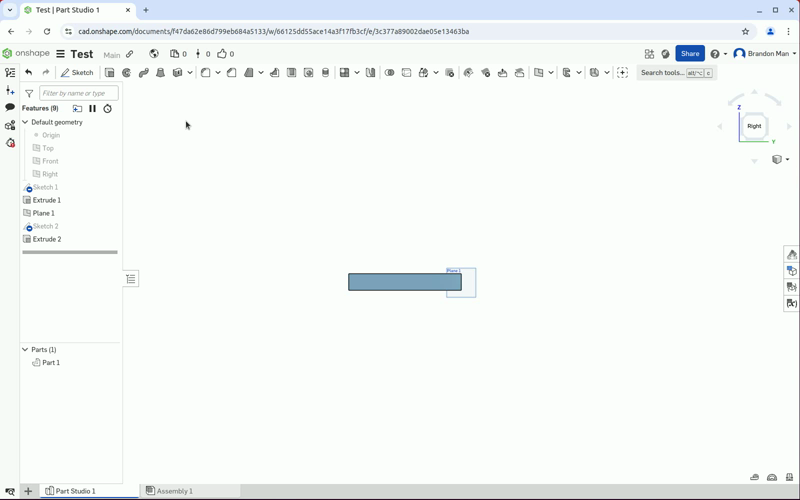
key(shift+h)
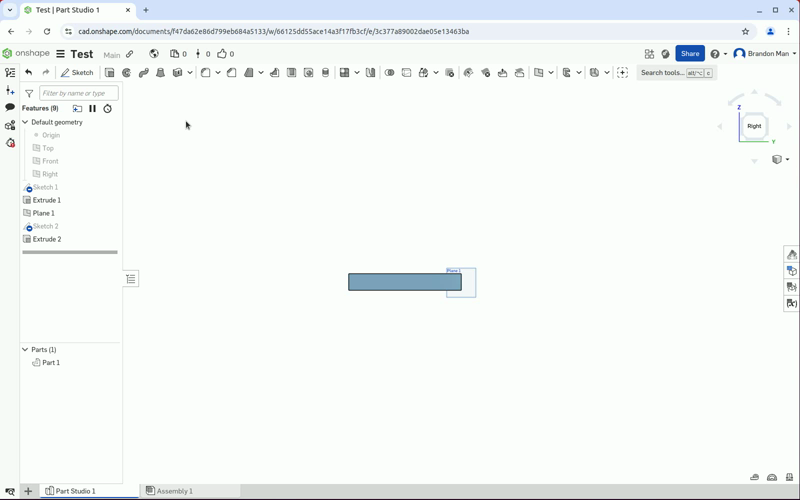
mouse_move(73, 189)
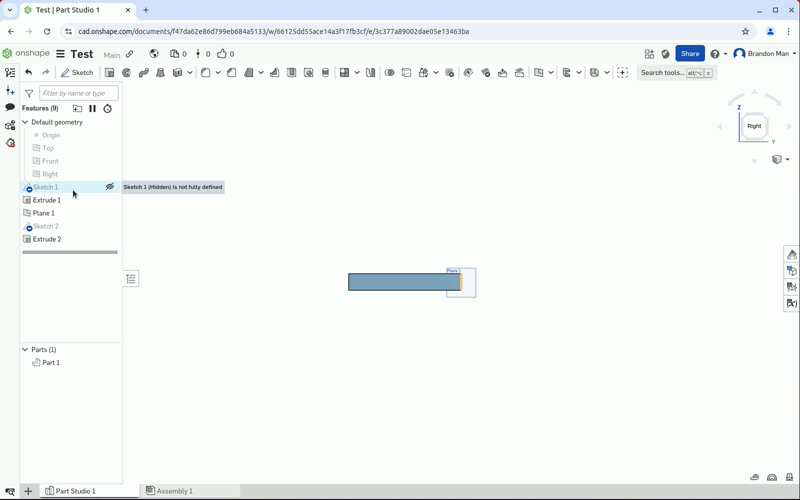
click(73, 189)
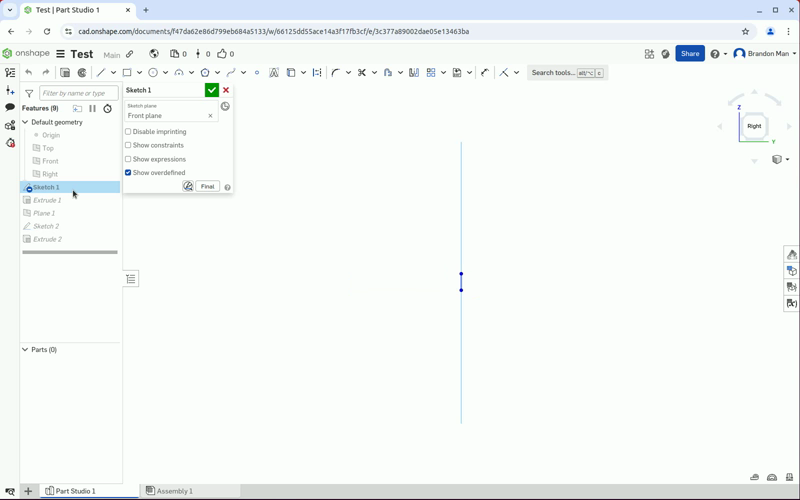
mouse_move(229, 92)
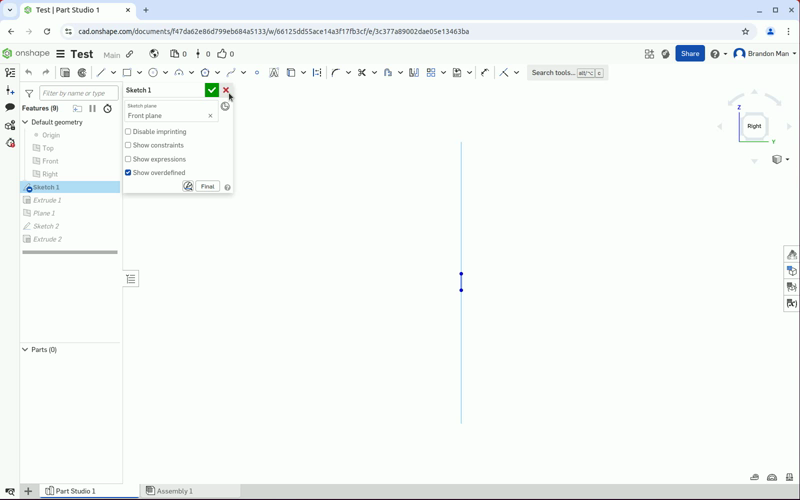
click(229, 92)
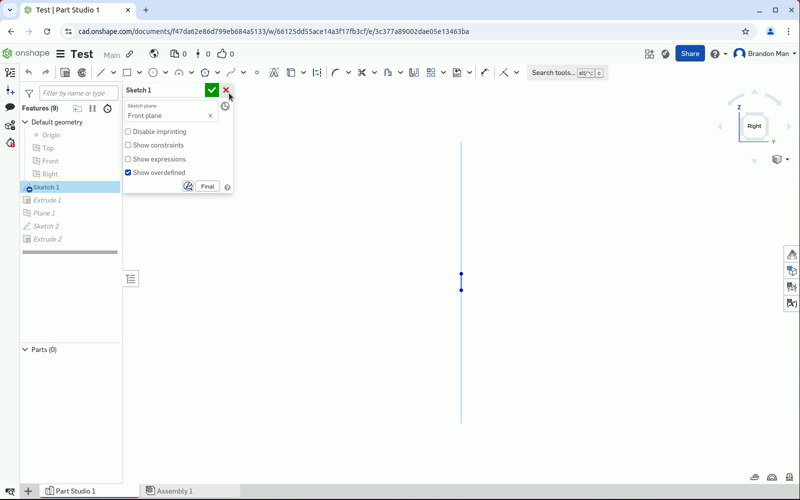
key(shift+s)
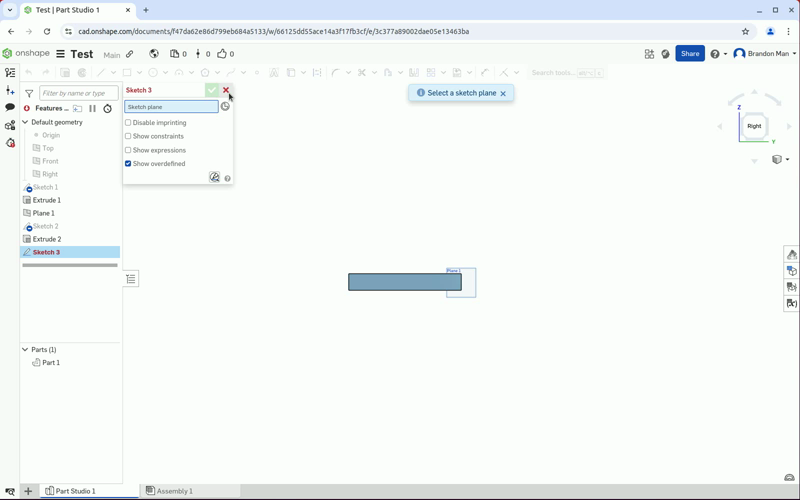
mouse_move(73, 215)
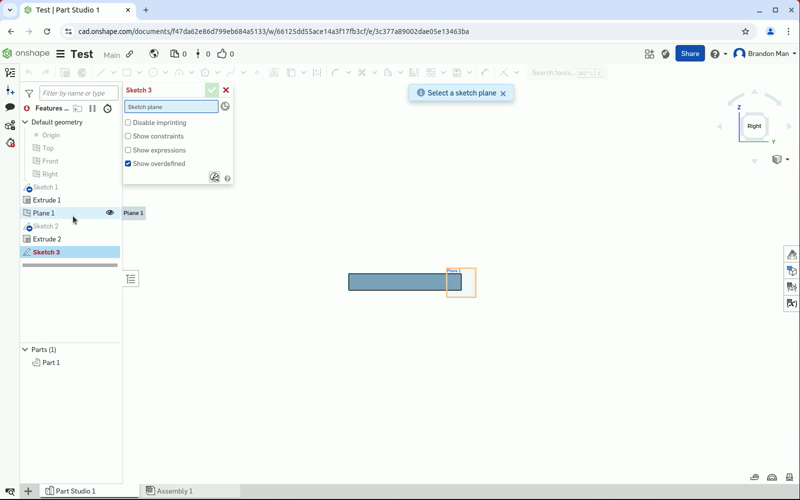
click(73, 215)
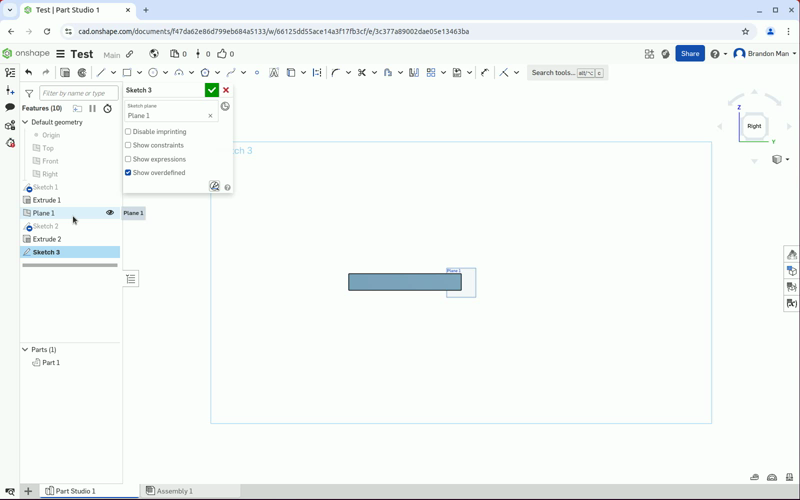
mouse_move(73, 352)
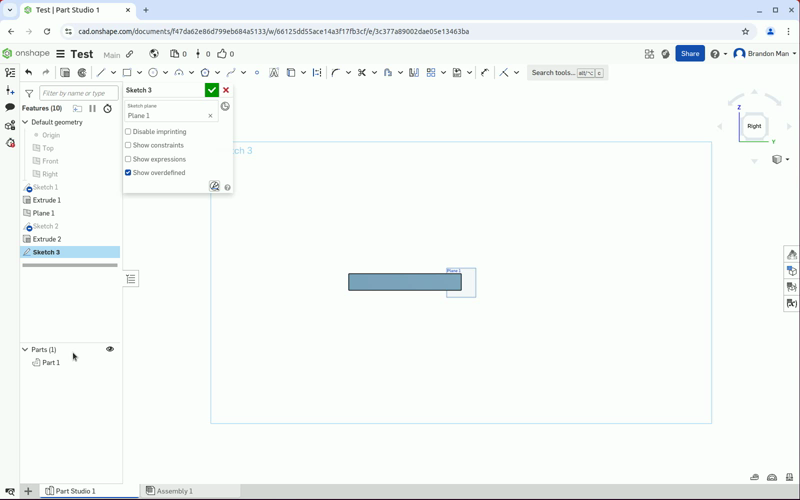
key(y)
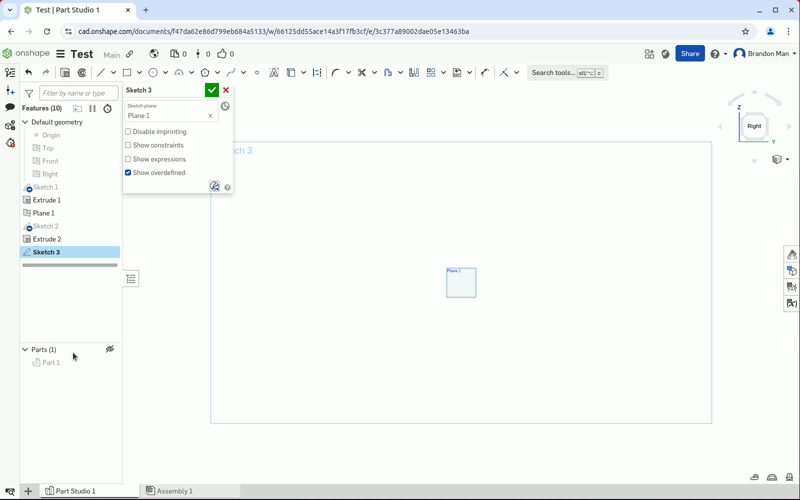
key(c)
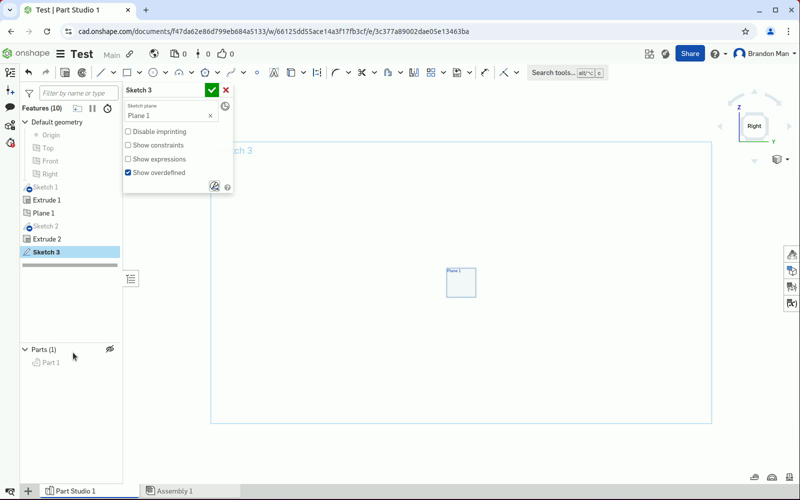
key_down(shift)
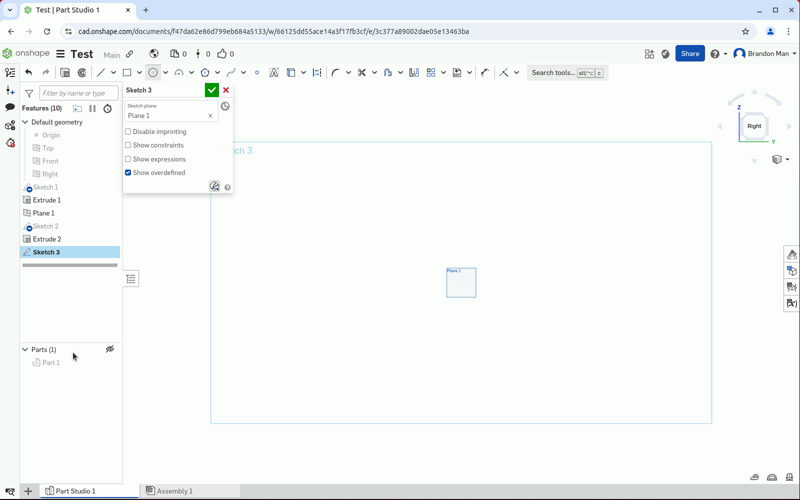
mouse_move(394, 282)
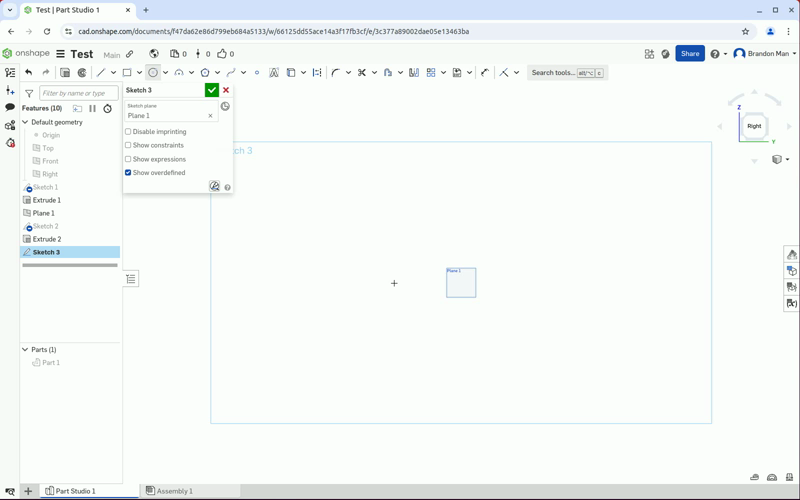
click(394, 282)
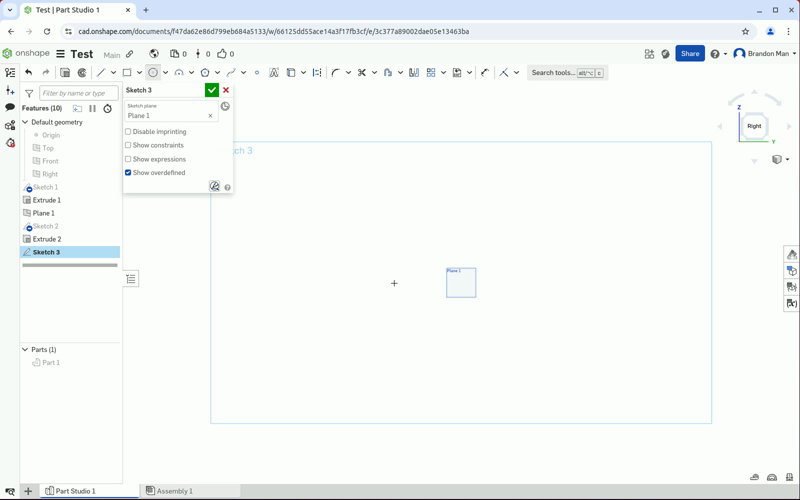
key_up(shift)
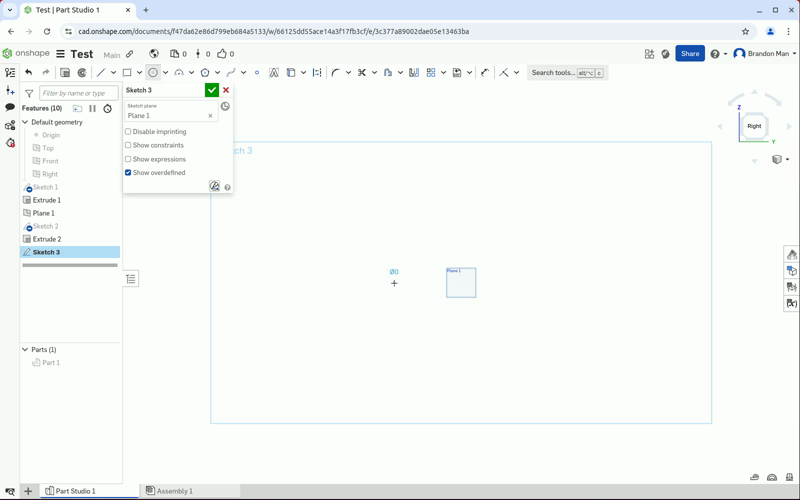
mouse_move(399, 282)
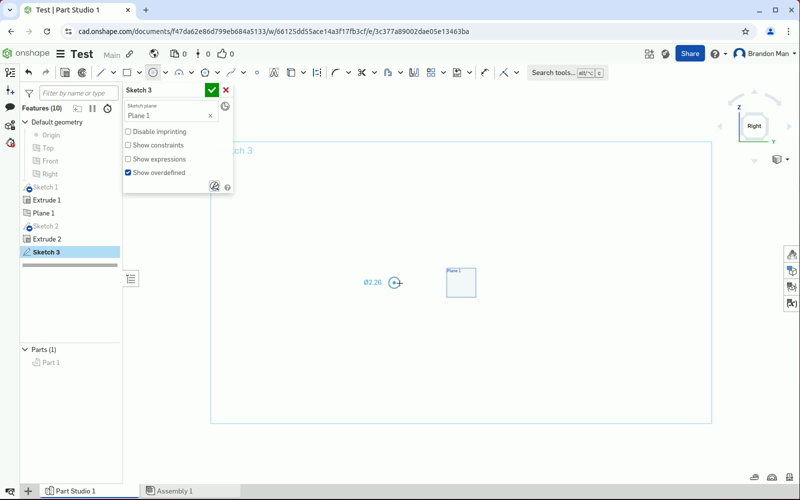
click(399, 282)
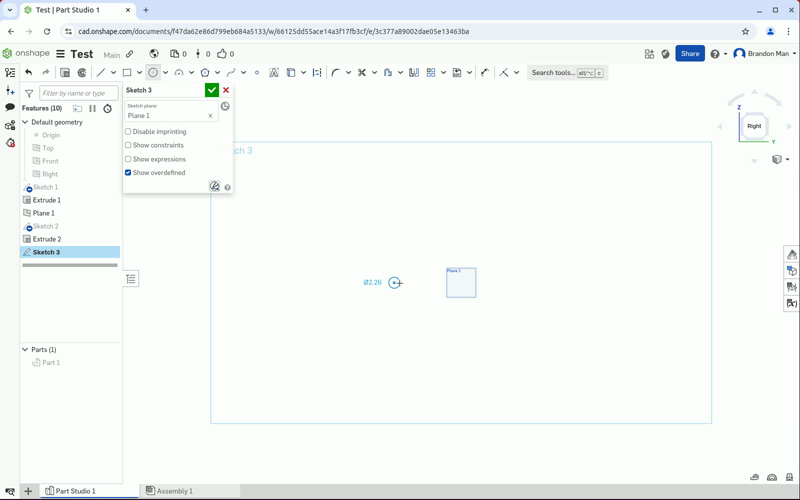
key(esc)
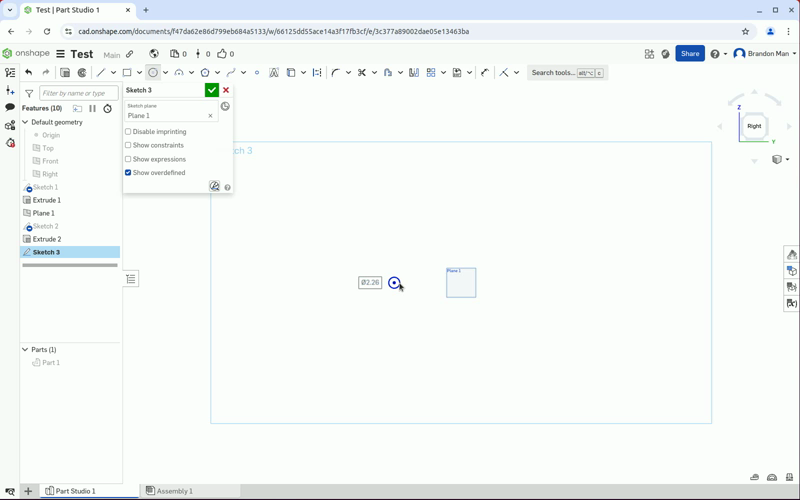
mouse_move(394, 281)
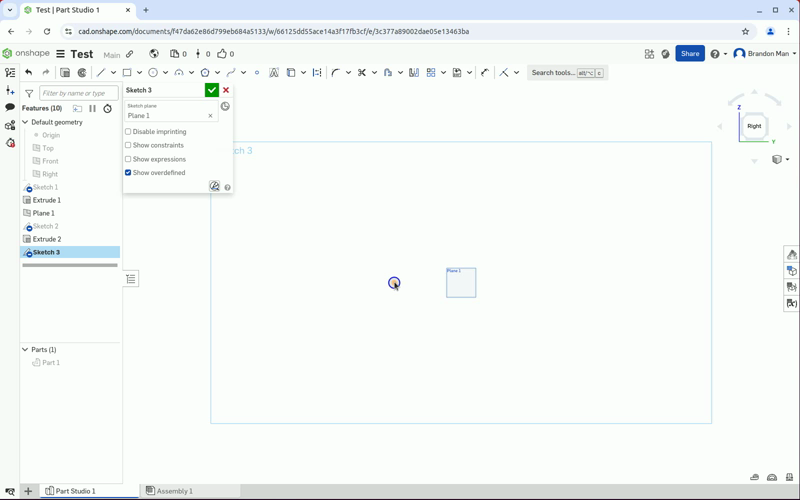
scroll(6)
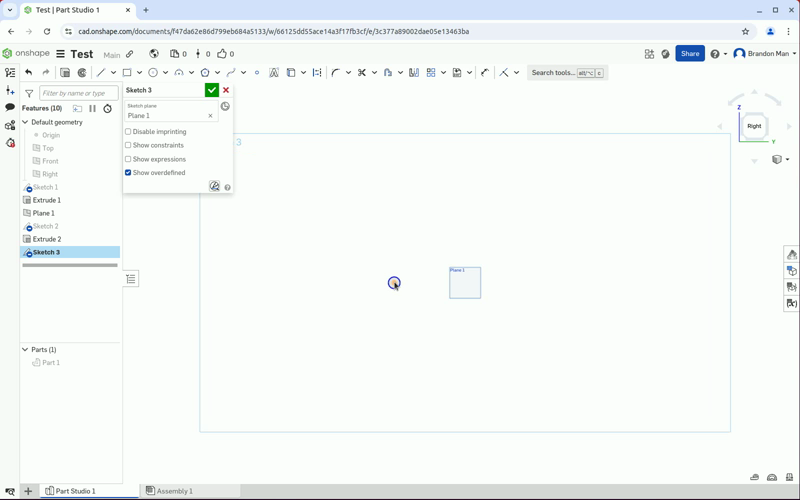
scroll(6)
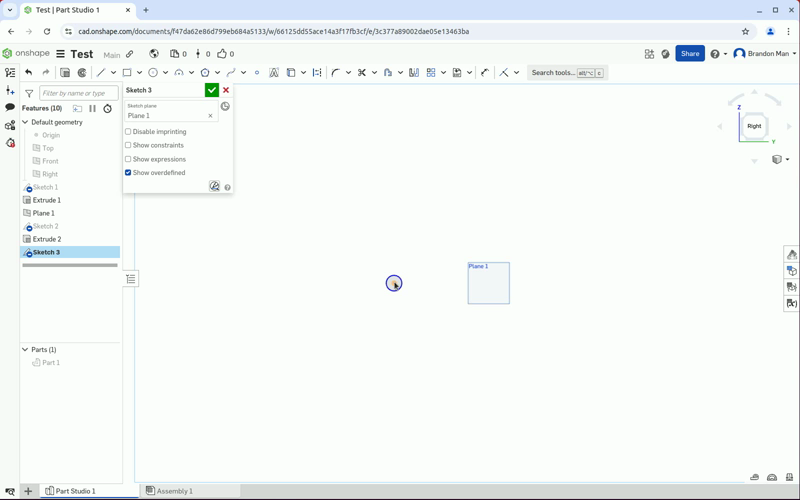
scroll(6)
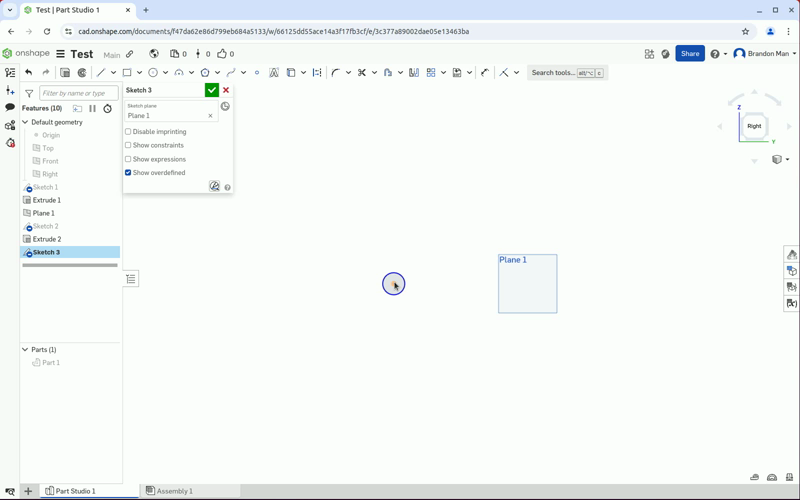
scroll(6)
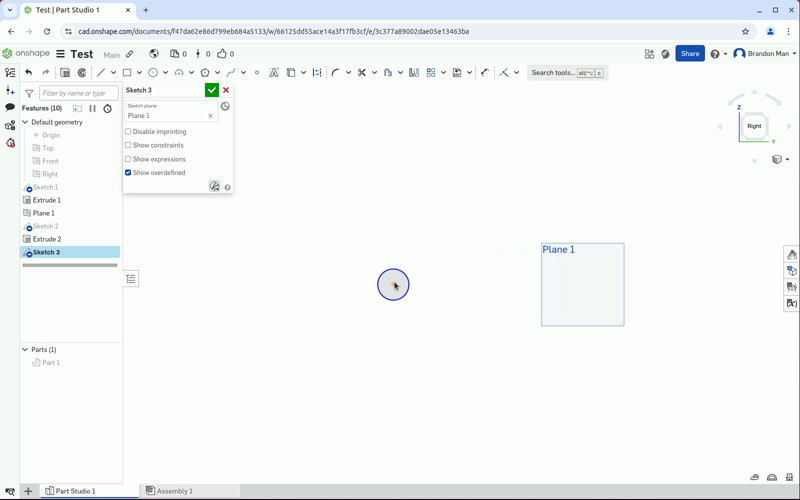
scroll(6)
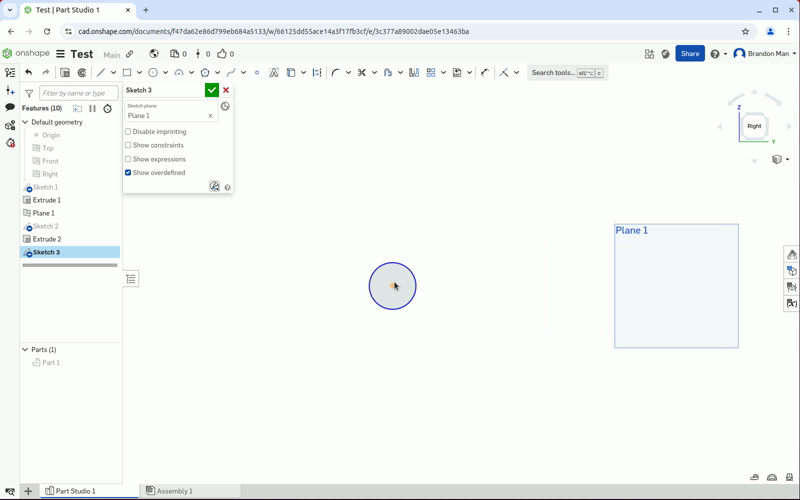
scroll(6)
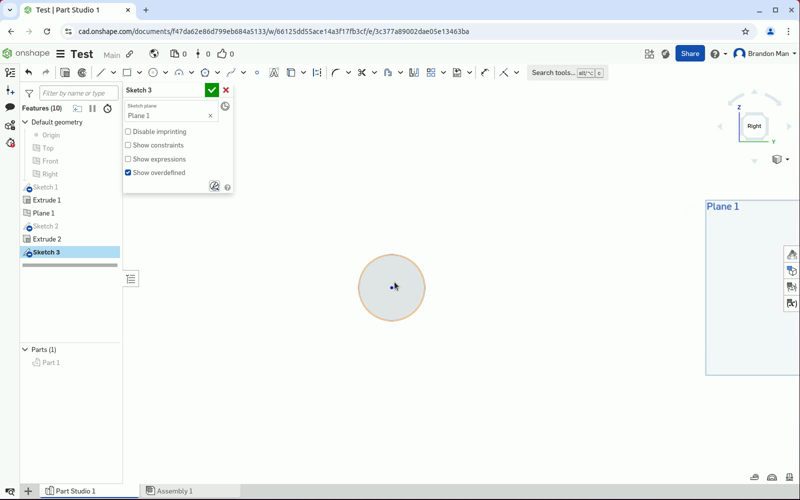
scroll(6)
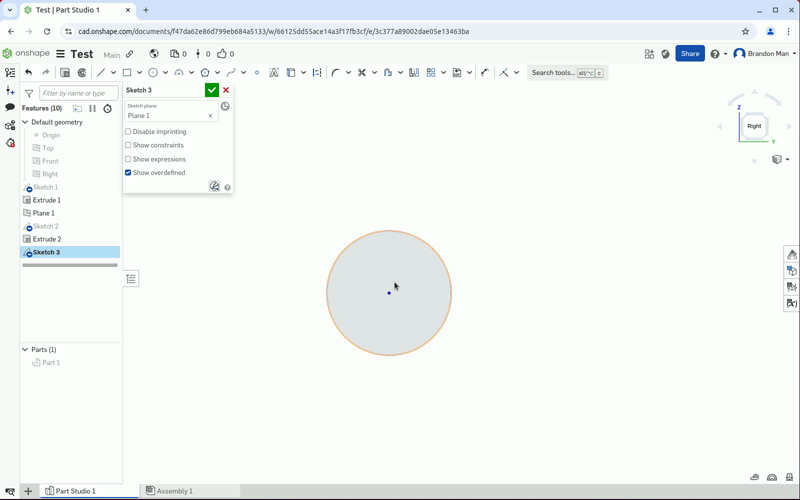
click(394, 281)
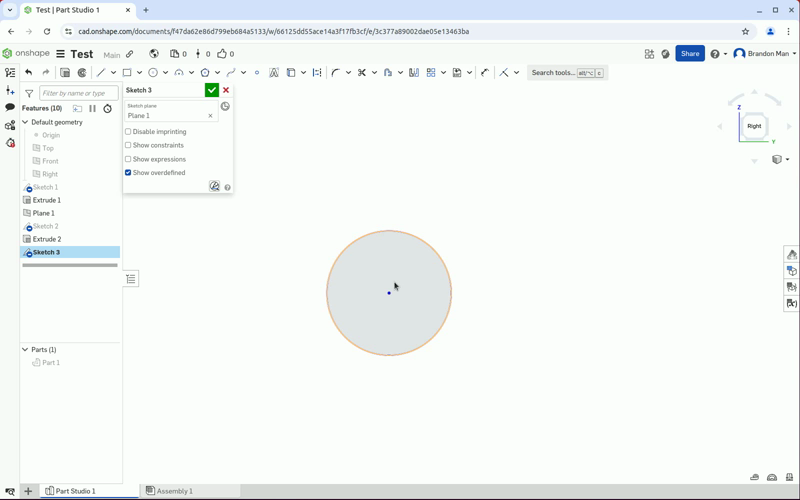
scroll(-6)
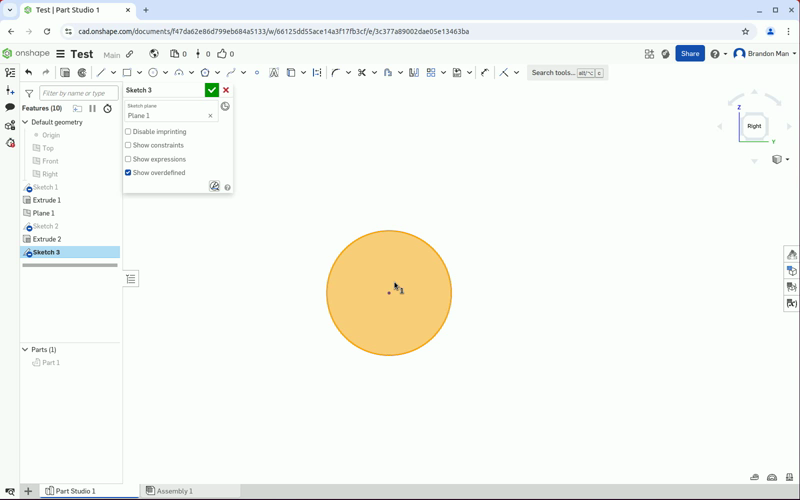
scroll(-6)
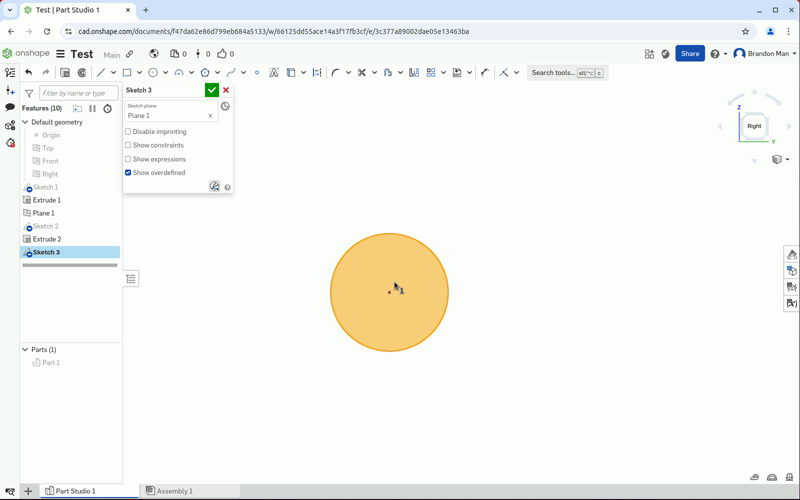
scroll(-6)
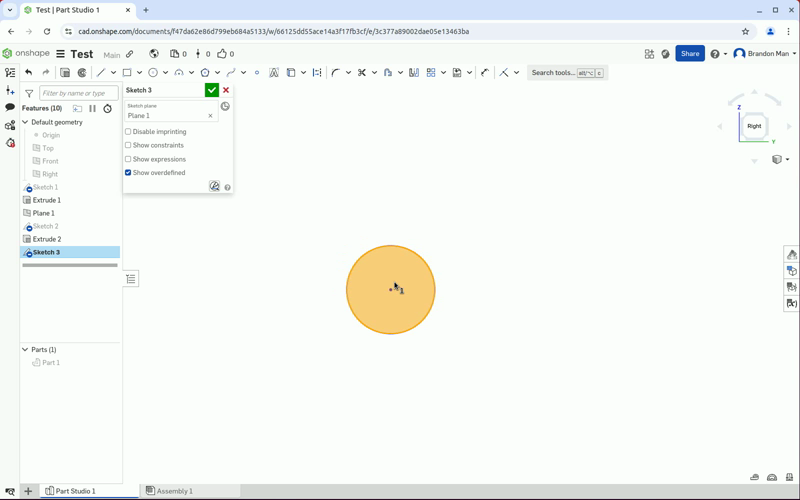
scroll(-6)
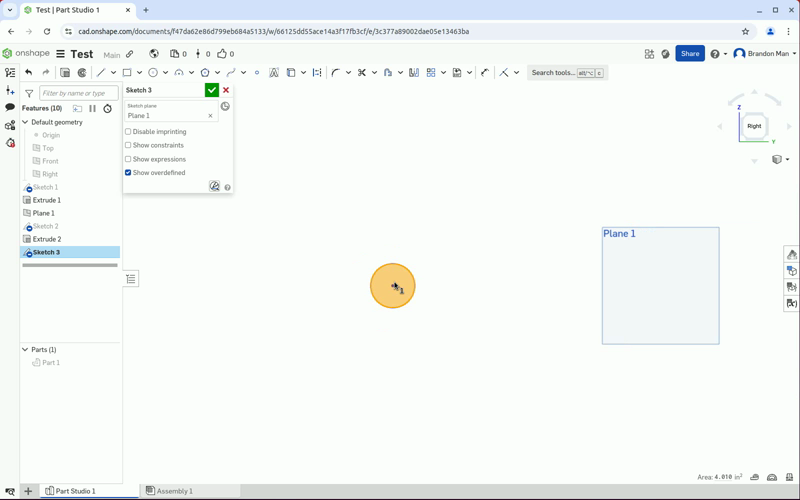
scroll(-6)
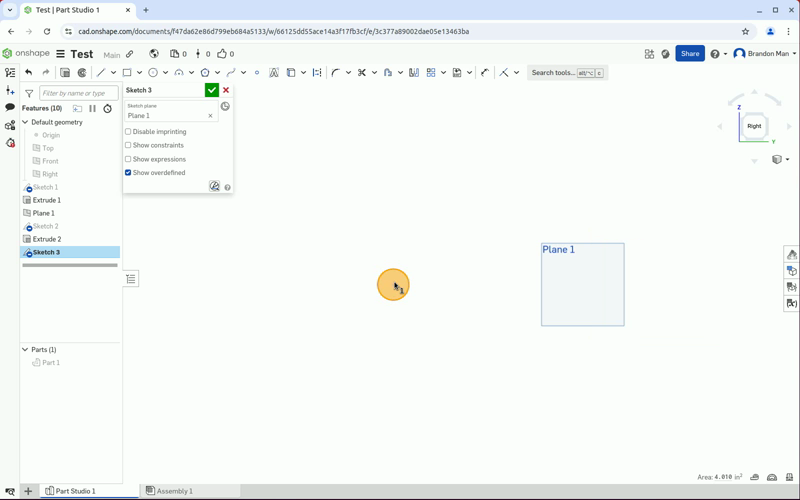
scroll(-6)
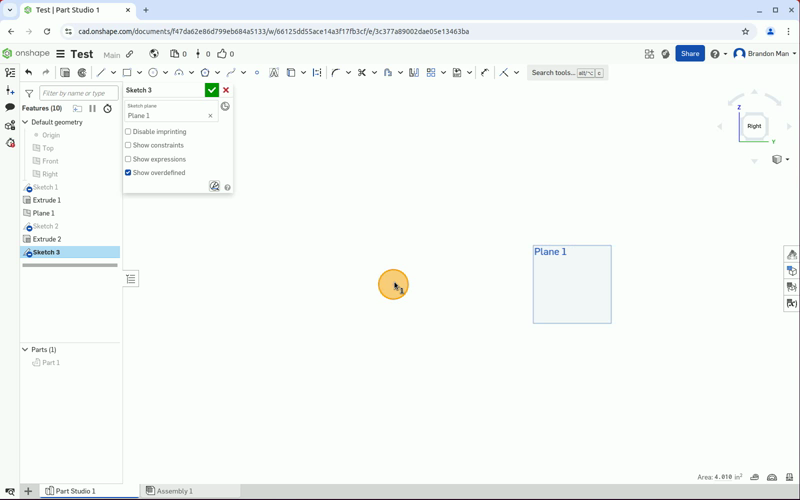
scroll(-6)
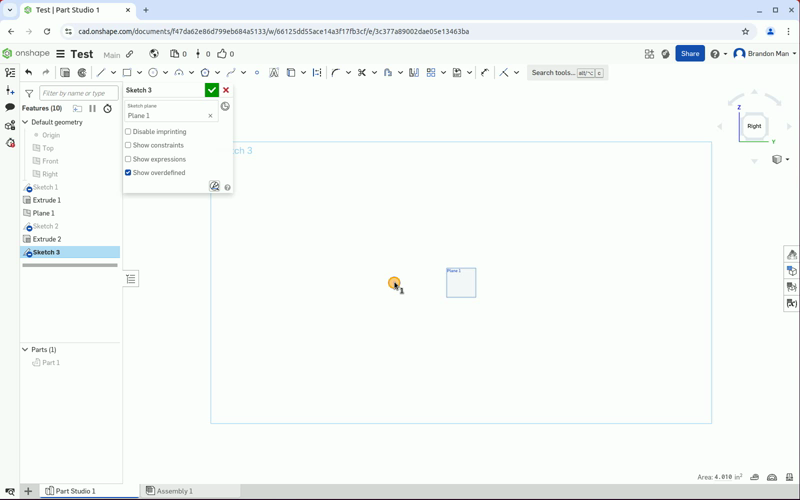
mouse_move(73, 352)
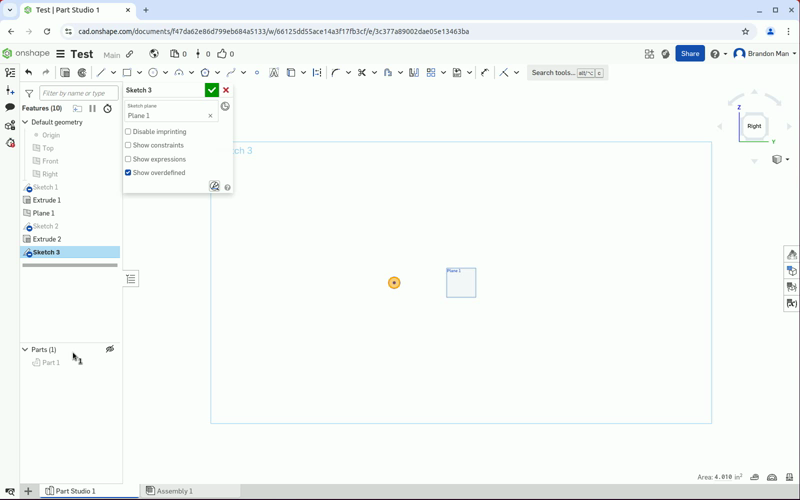
key(shift+y)
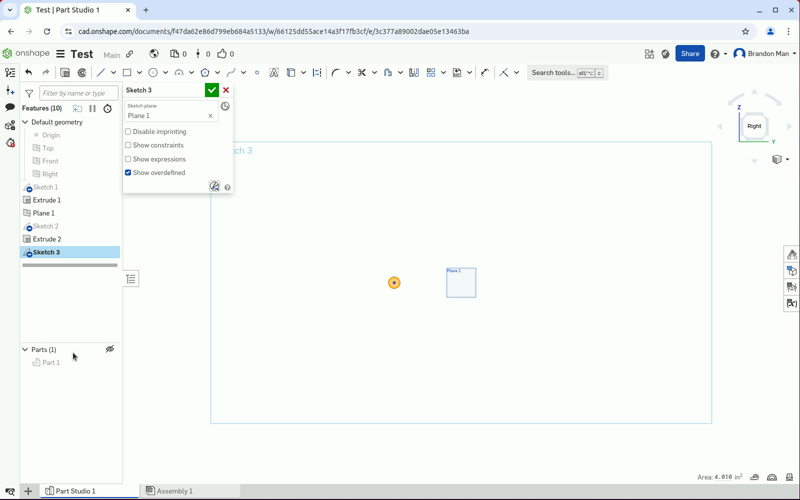
key(shift+e)
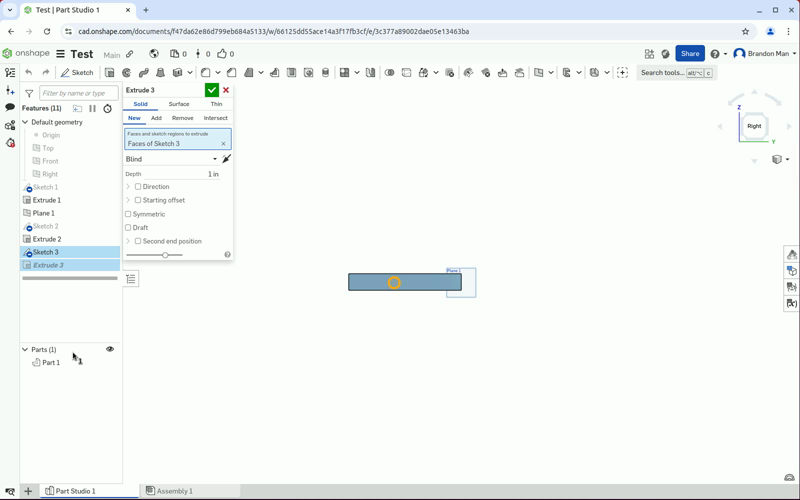
mouse_move(143, 106)
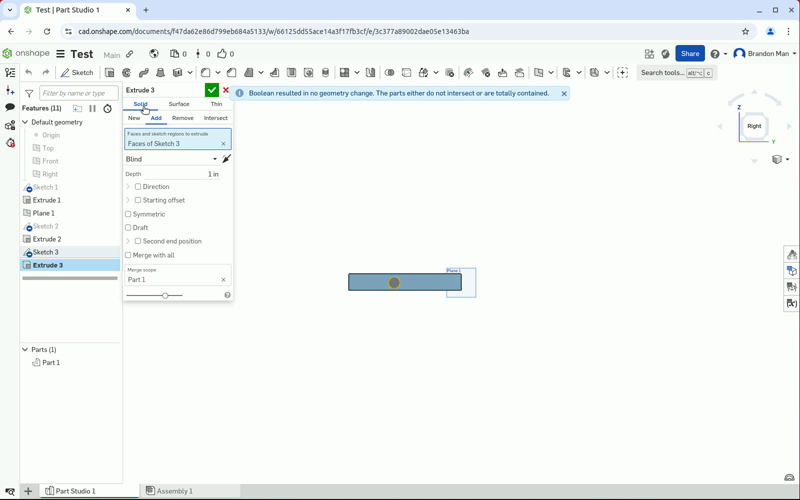
click(143, 106)
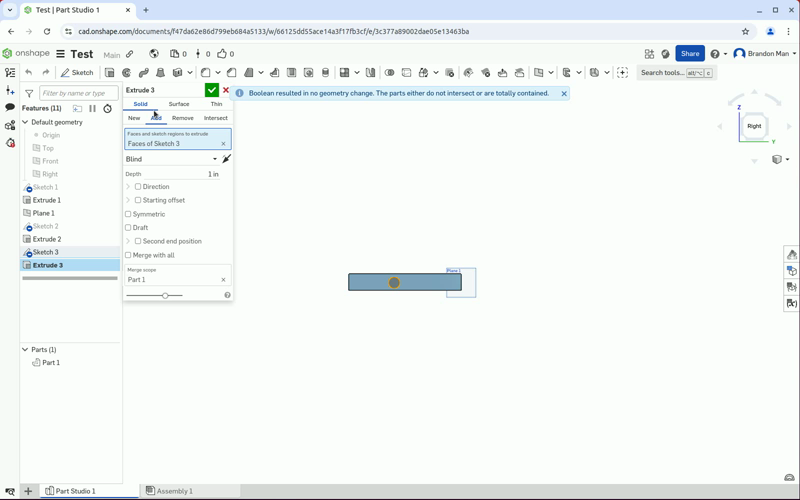
mouse_move(186, 120)
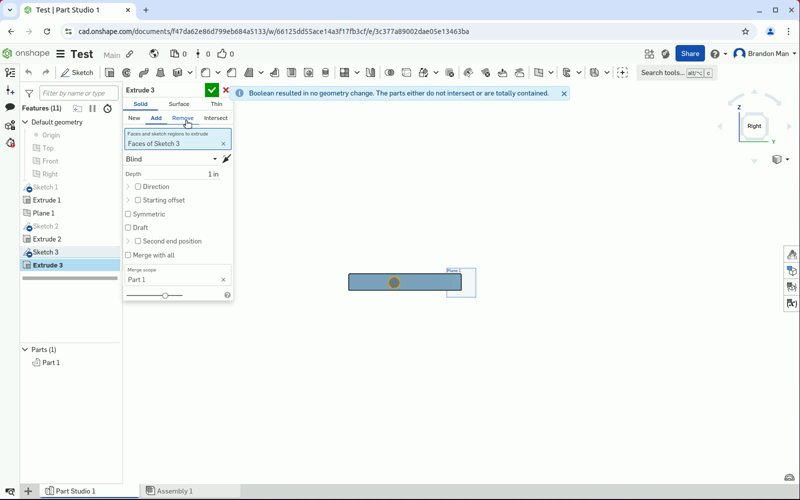
click(186, 120)
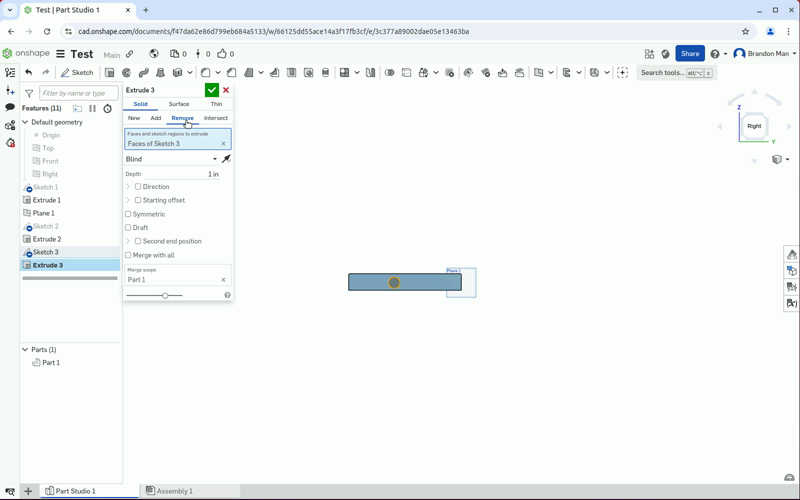
key(tab, 4)
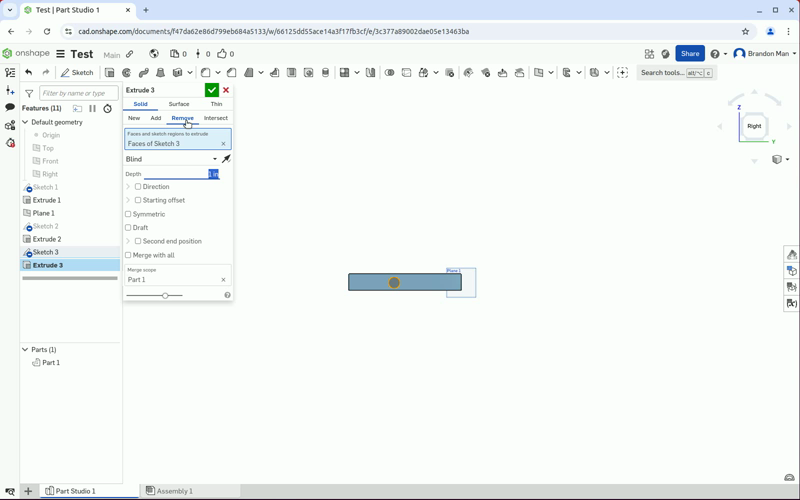
text(7.703)
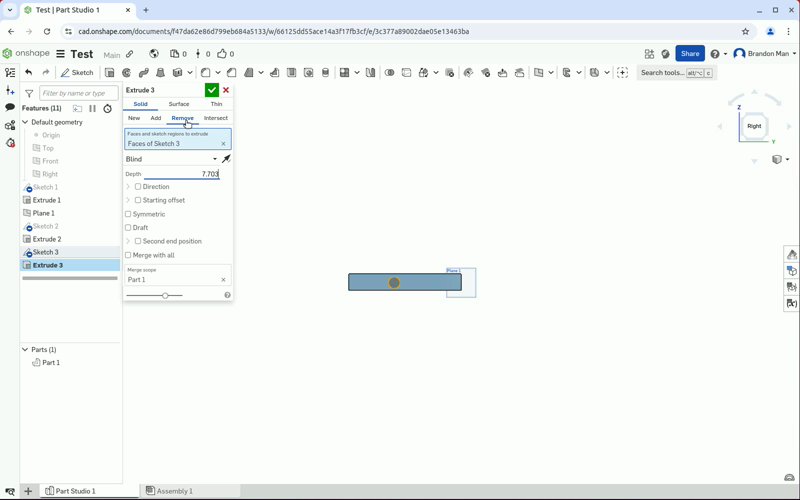
key(tab, 6)
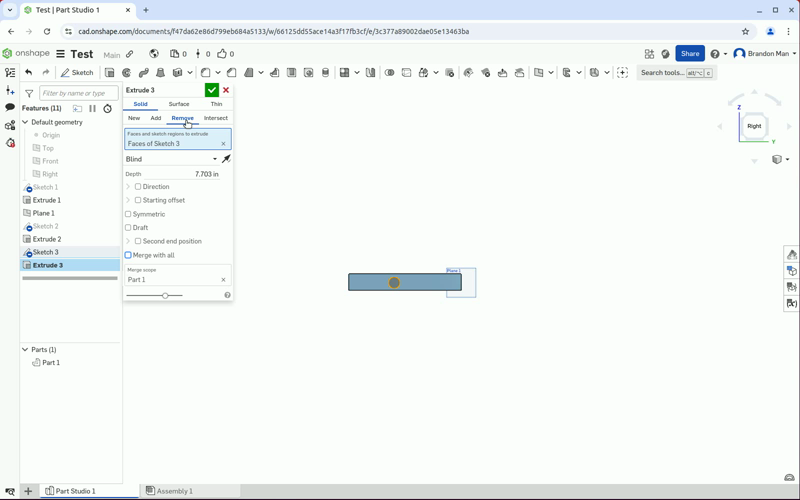
key(space)
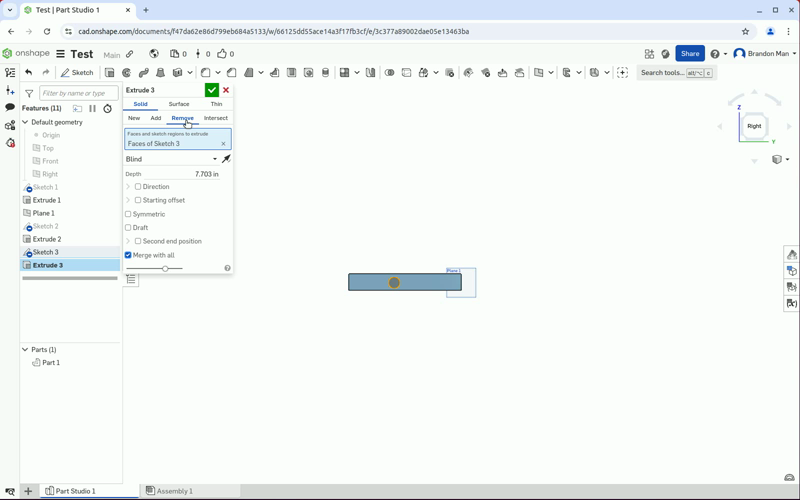
key(enter)
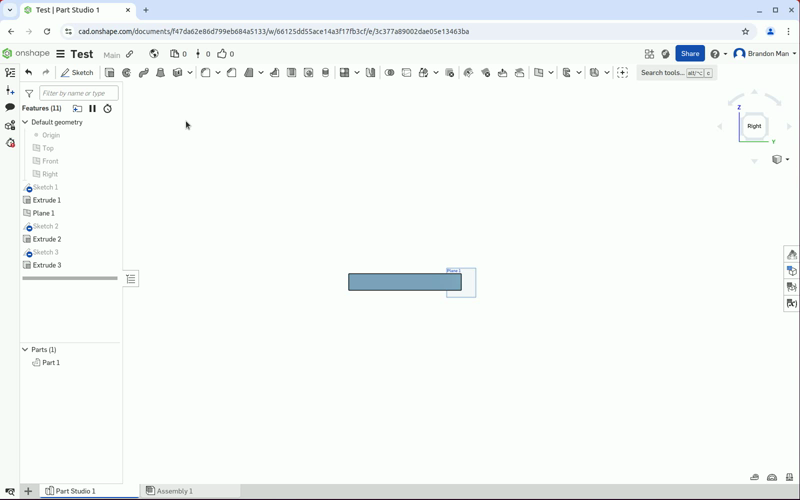
key(shift+h)
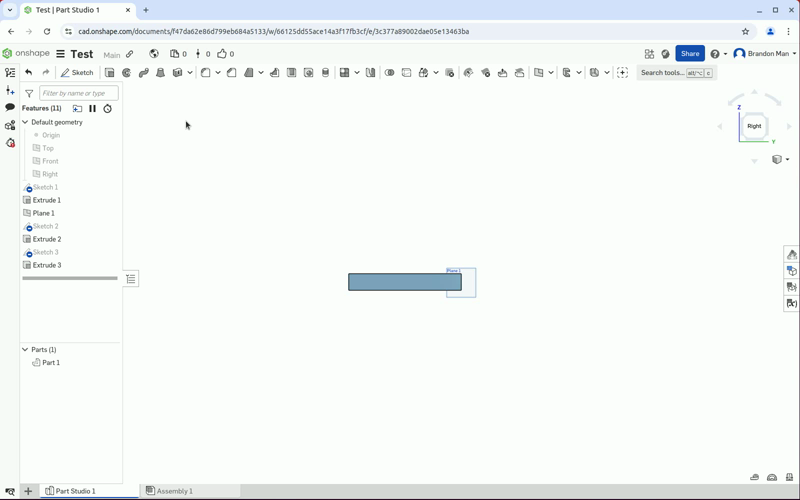
key(shift+h)
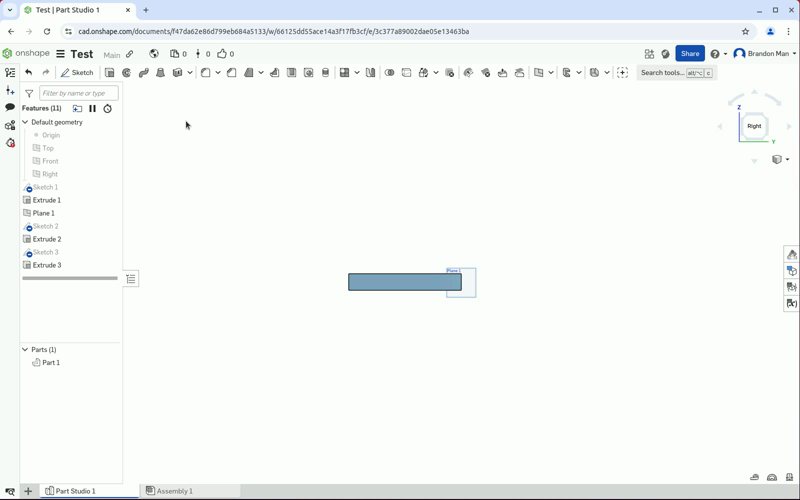
mouse_move(73, 189)
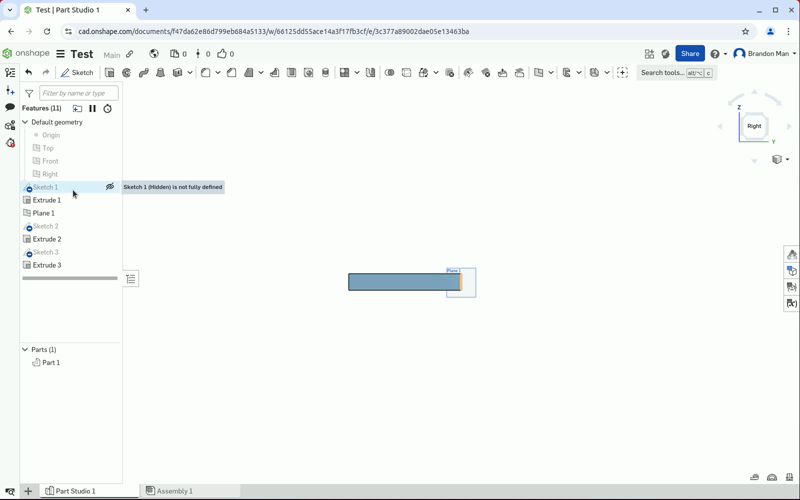
click(73, 189)
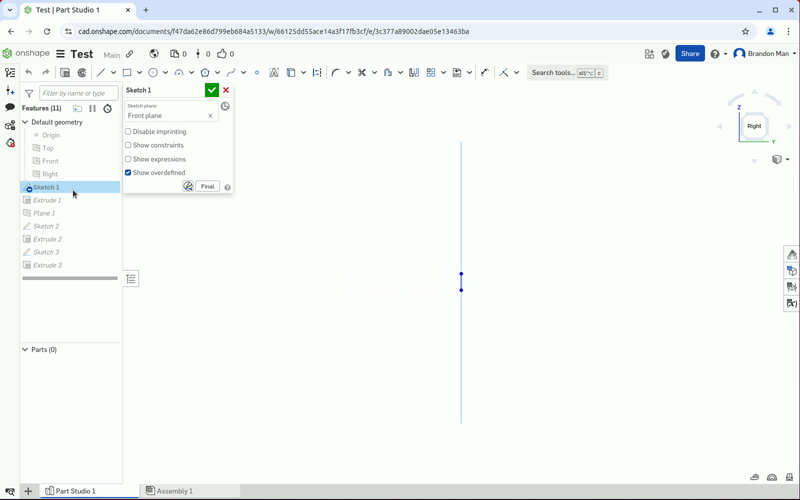
mouse_move(229, 92)
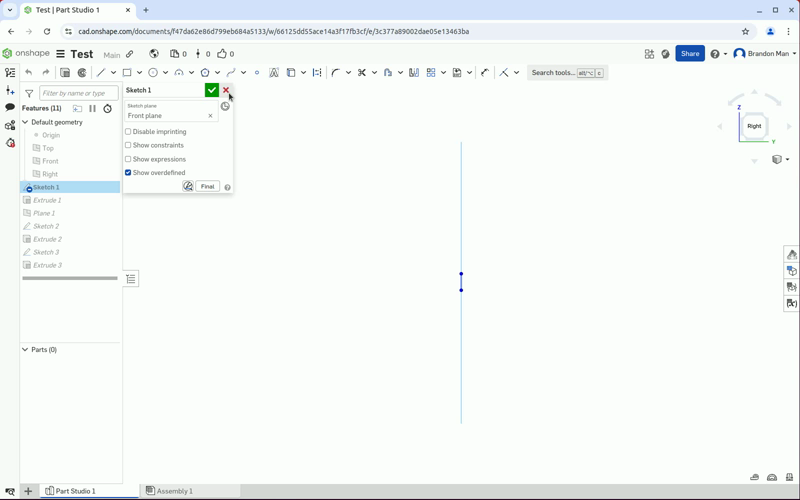
click(229, 92)
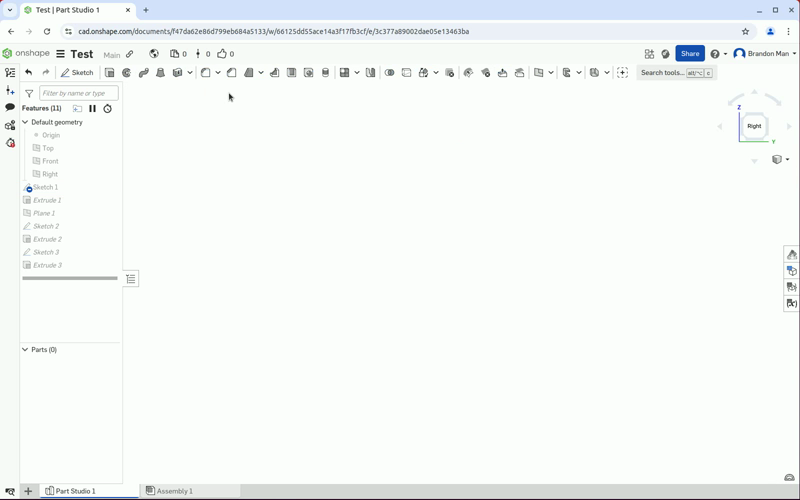
key(shift+s)
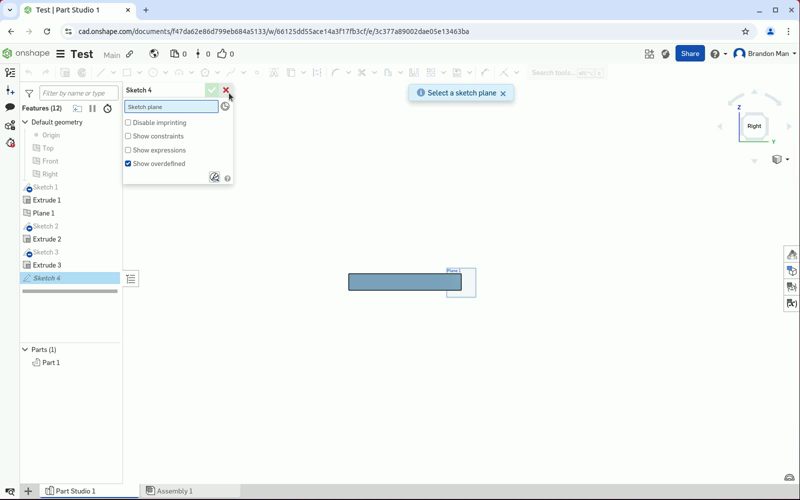
mouse_move(73, 215)
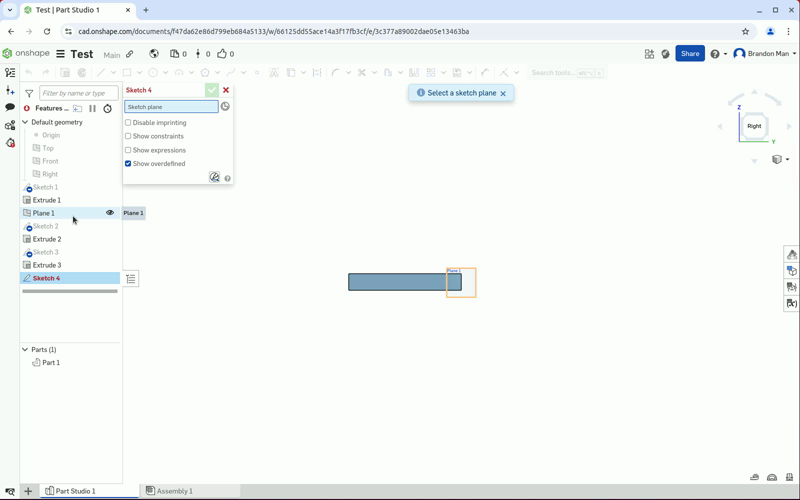
click(73, 215)
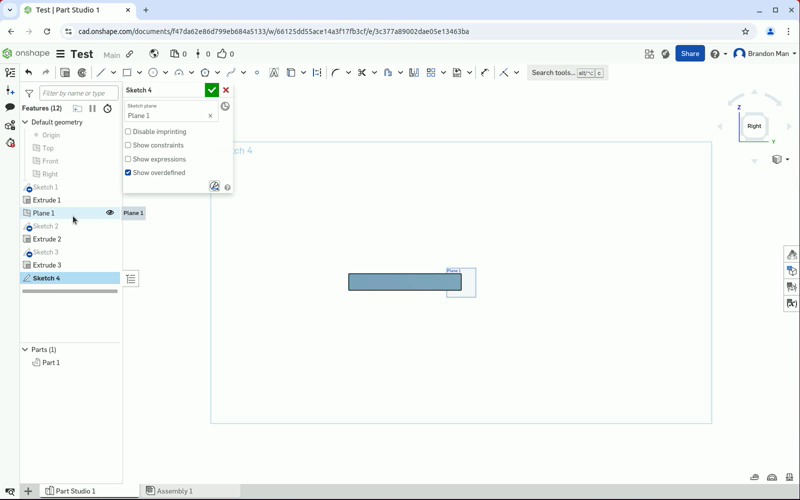
mouse_move(73, 352)
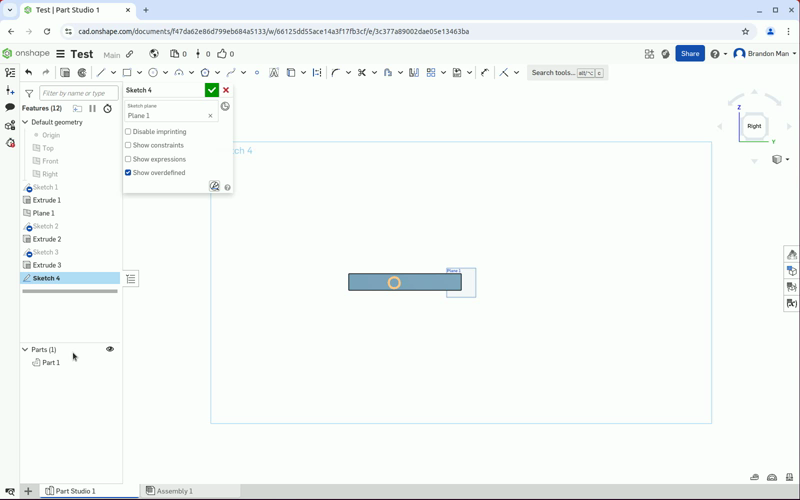
key(y)
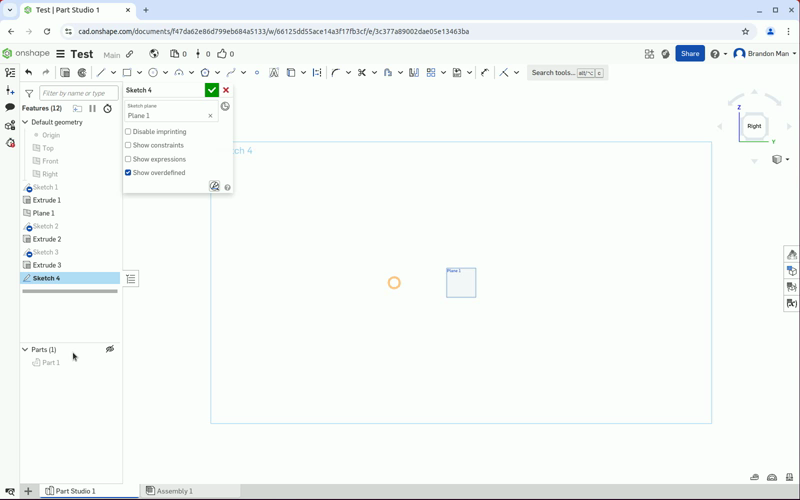
key(c)
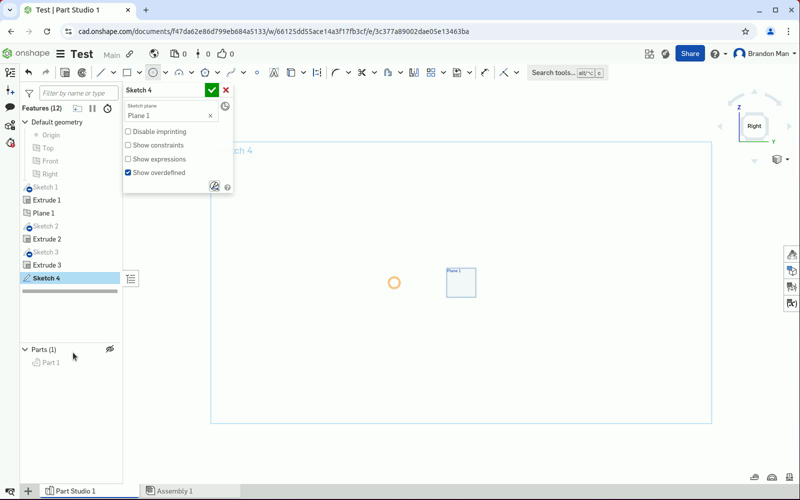
key_down(shift)
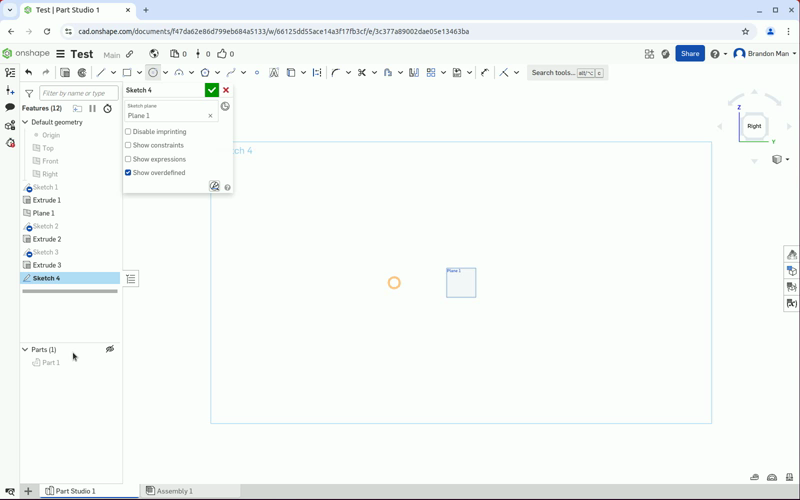
mouse_move(416, 282)
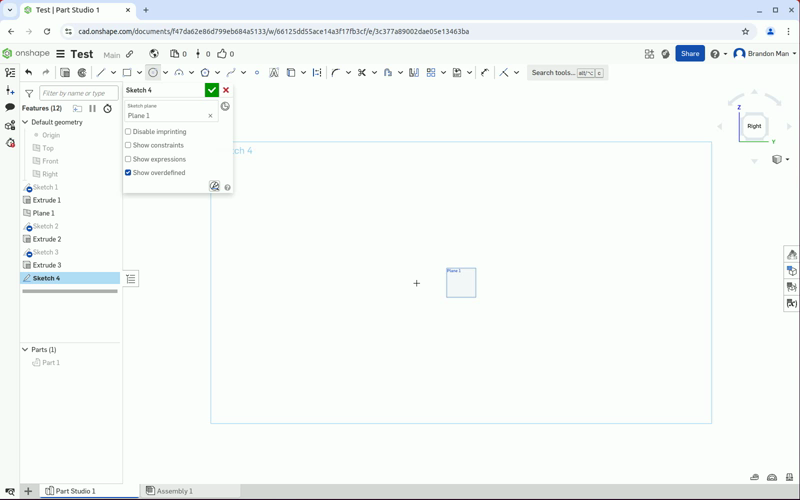
click(416, 282)
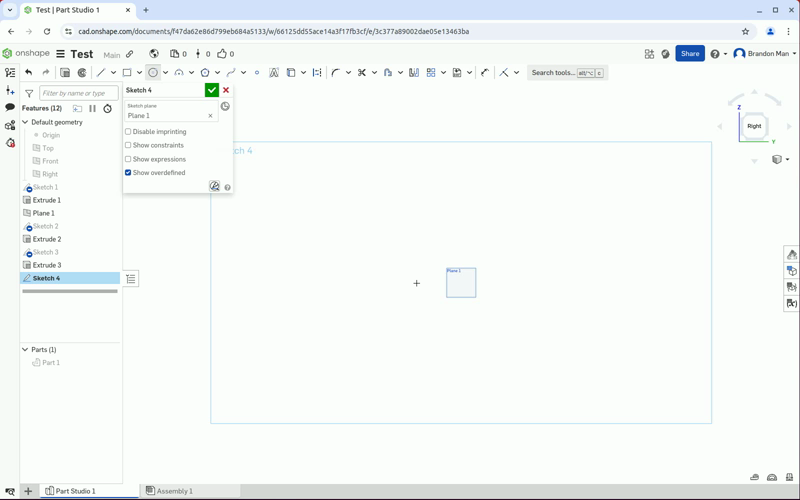
key_up(shift)
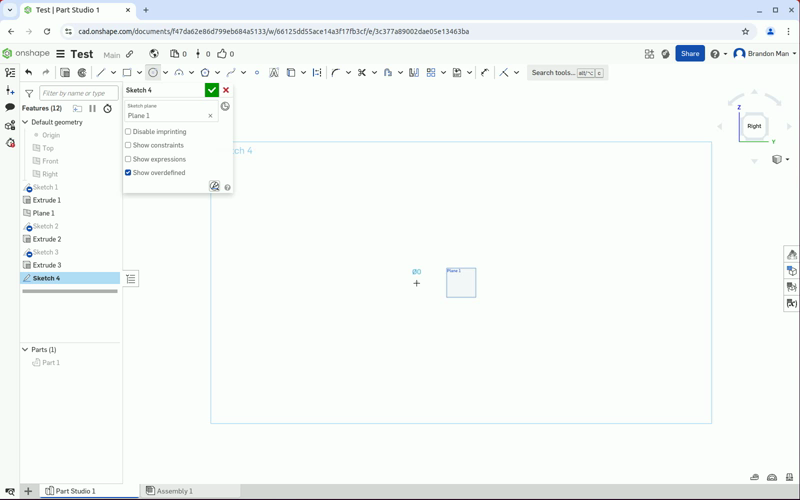
mouse_move(422, 282)
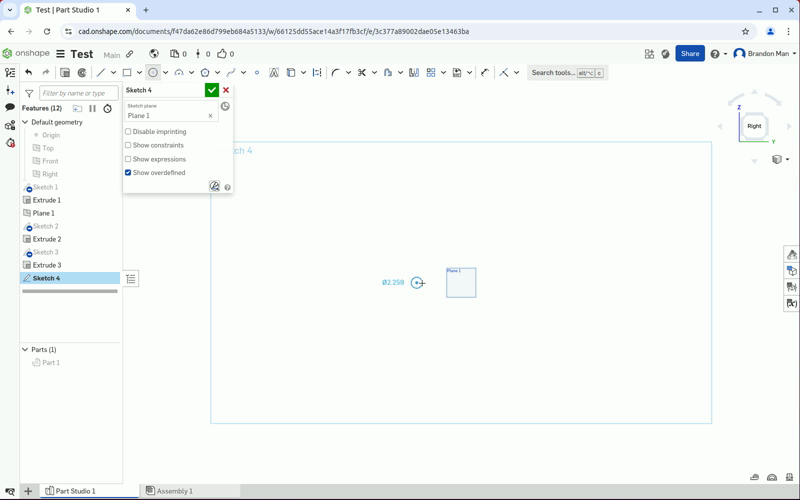
click(422, 282)
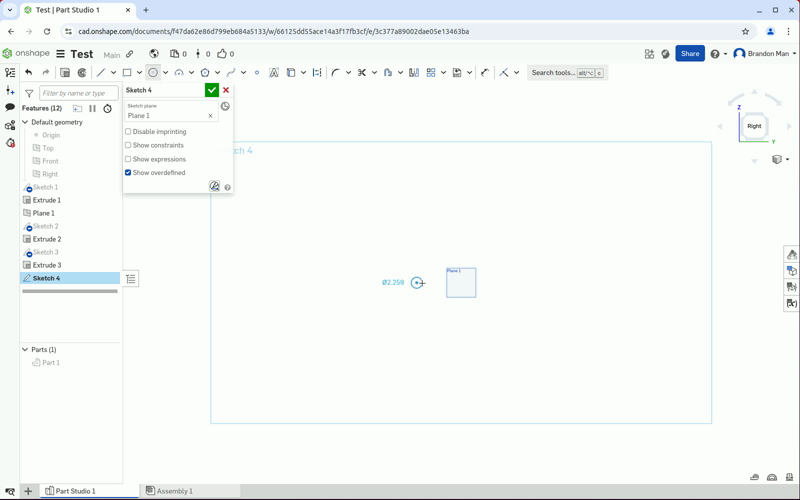
key(esc)
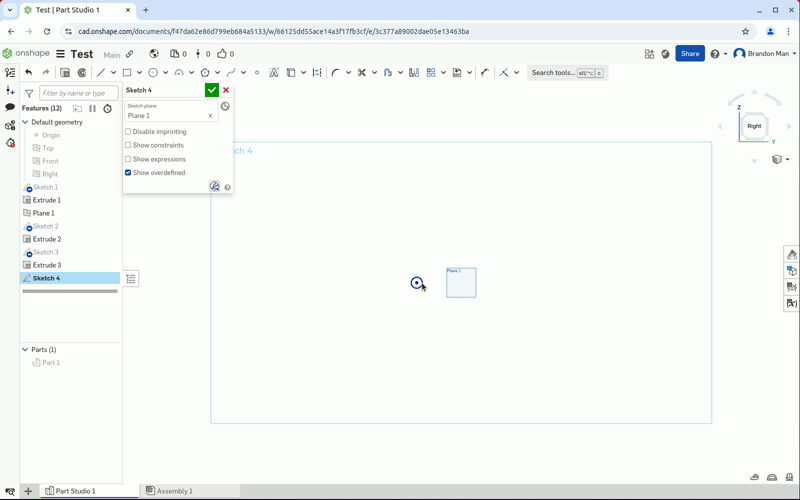
mouse_move(413, 281)
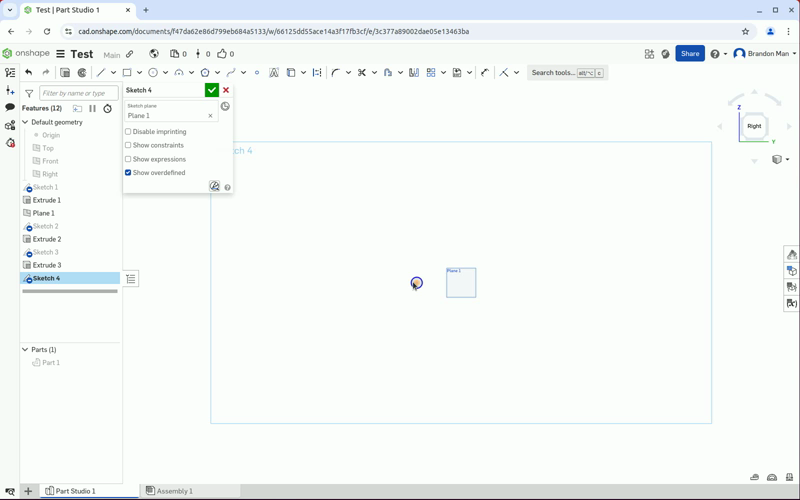
scroll(6)
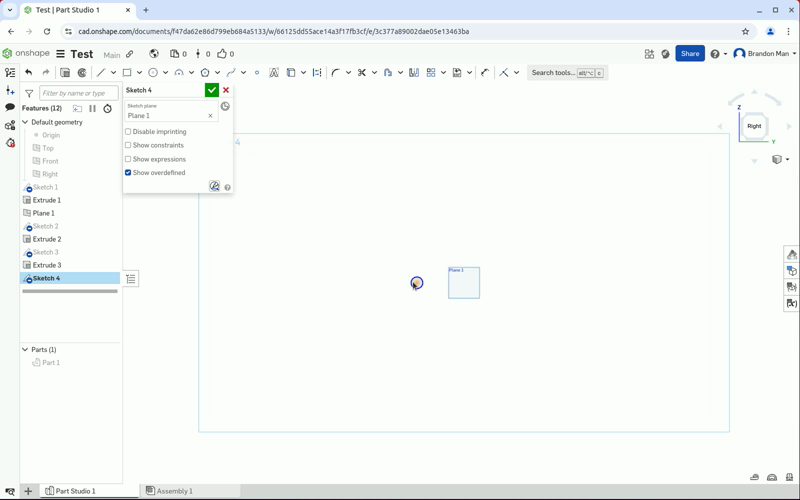
scroll(6)
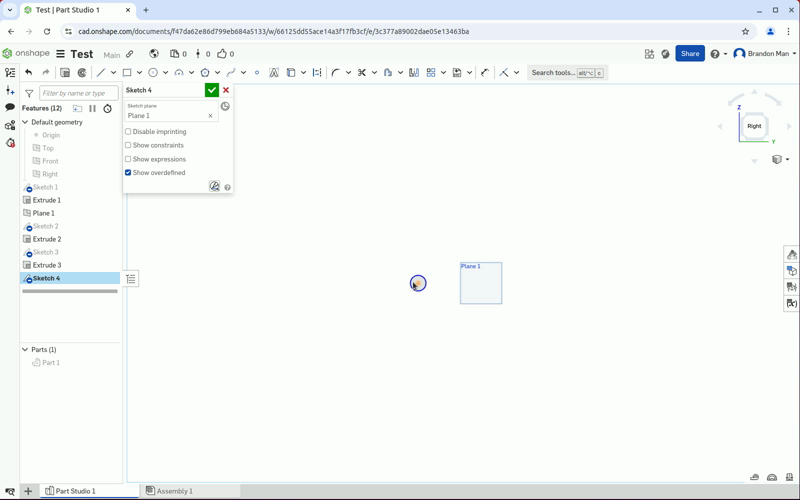
scroll(6)
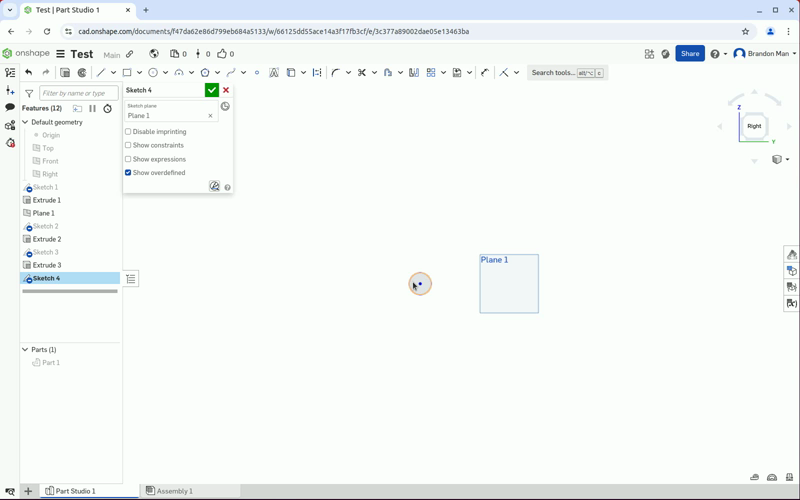
scroll(6)
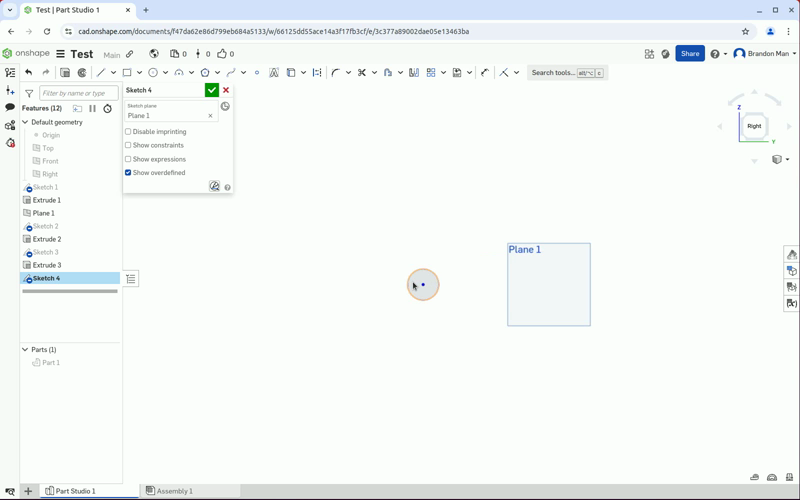
scroll(6)
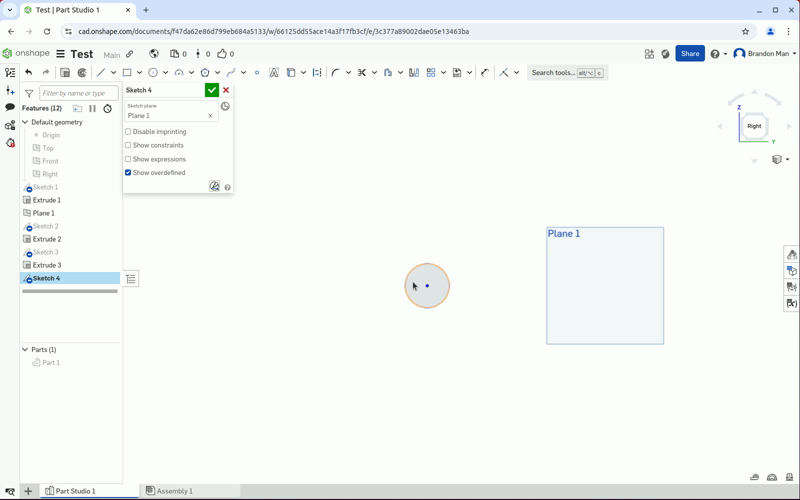
scroll(6)
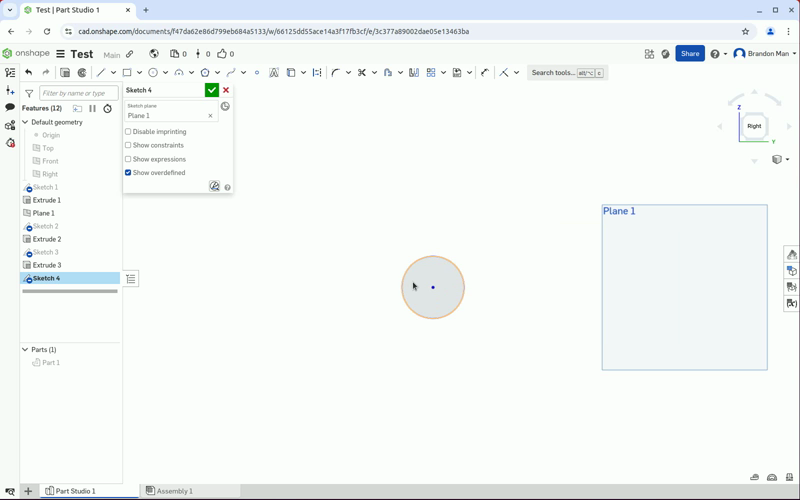
scroll(6)
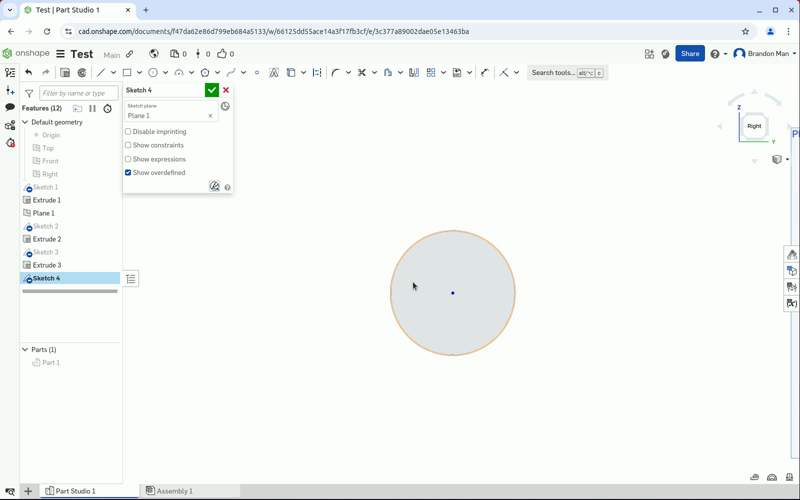
click(413, 281)
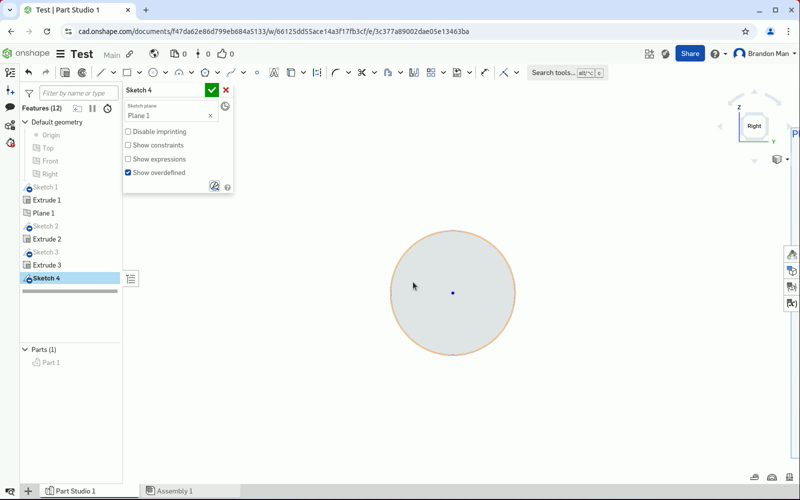
scroll(-6)
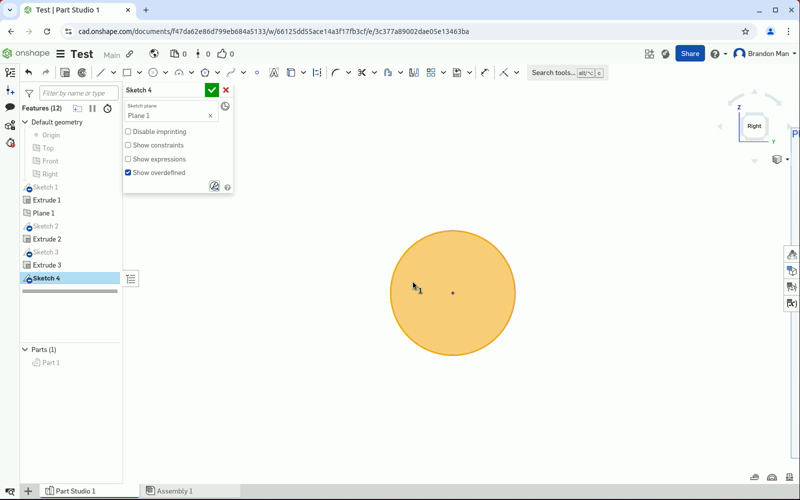
scroll(-6)
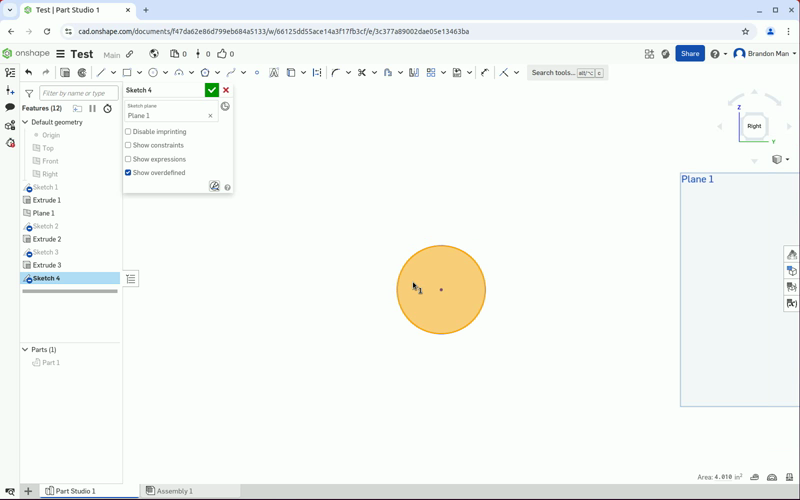
scroll(-6)
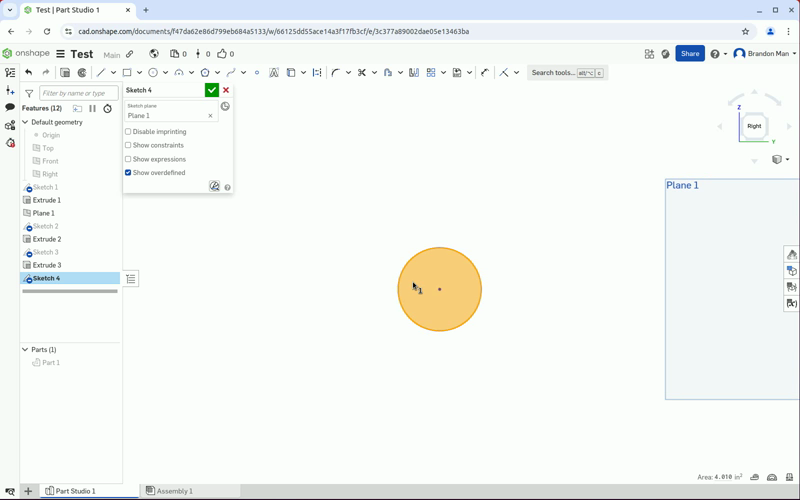
scroll(-6)
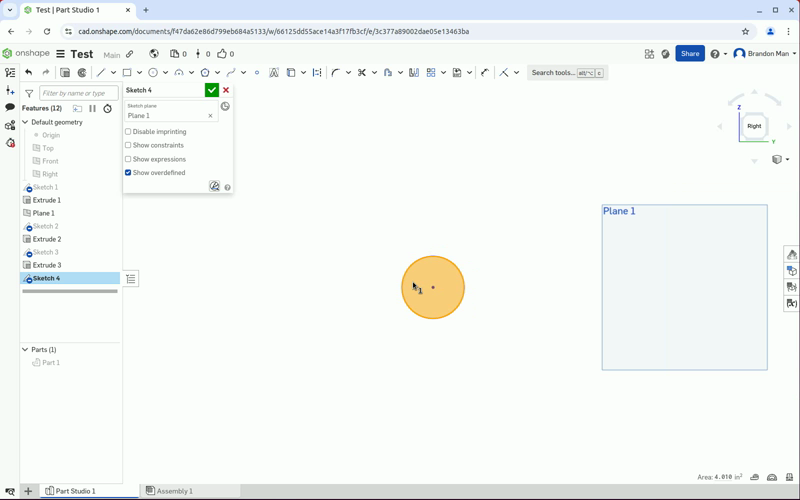
scroll(-6)
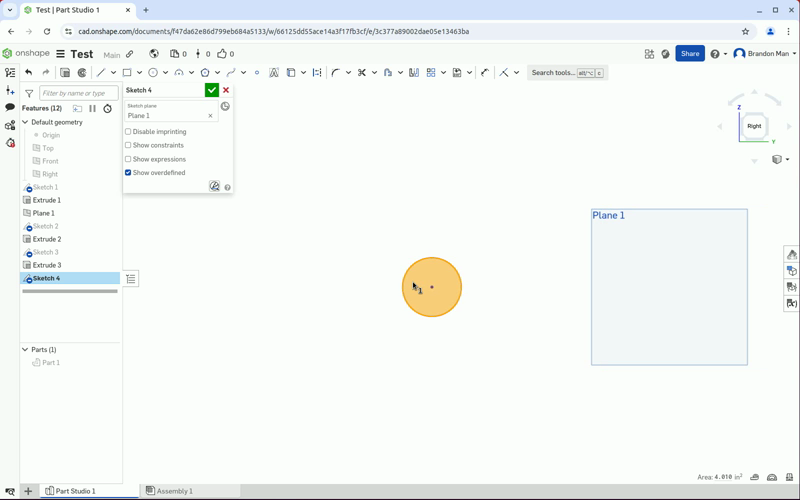
scroll(-6)
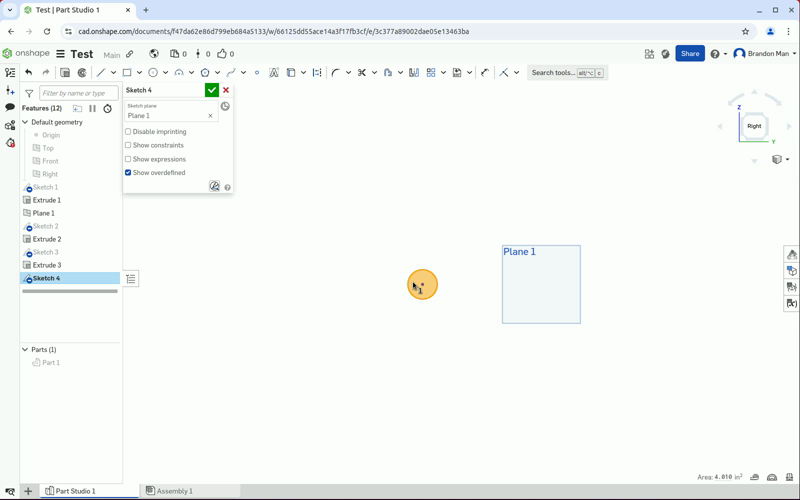
scroll(-6)
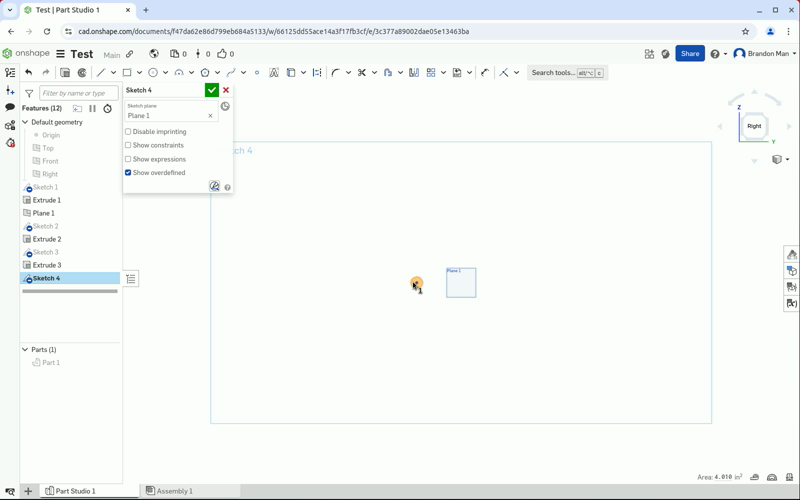
mouse_move(73, 352)
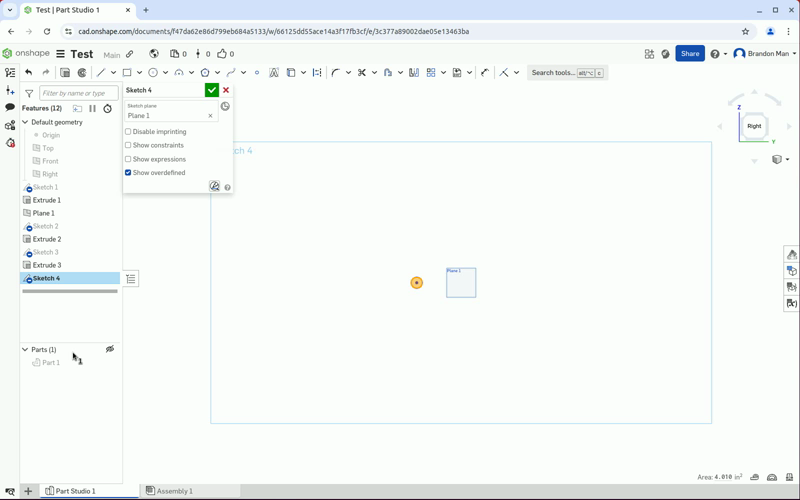
key(shift+y)
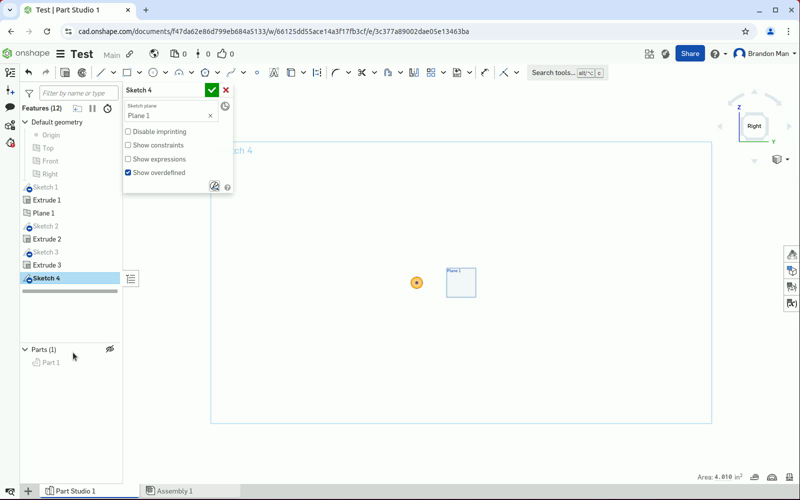
key(shift+e)
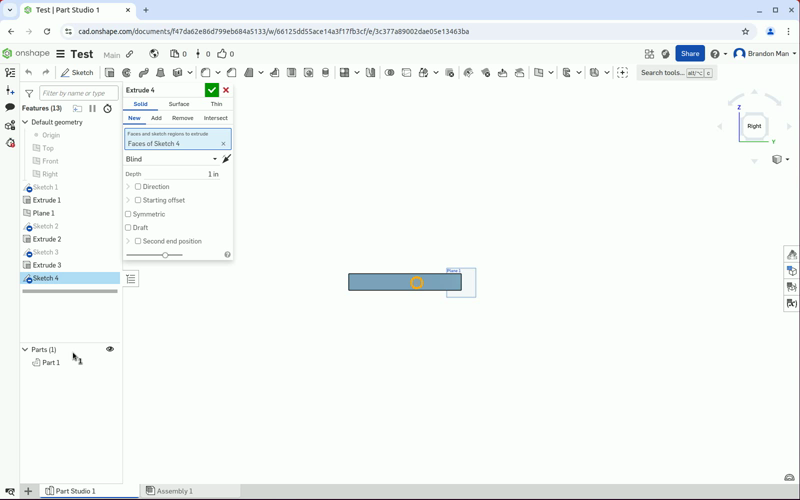
mouse_move(143, 106)
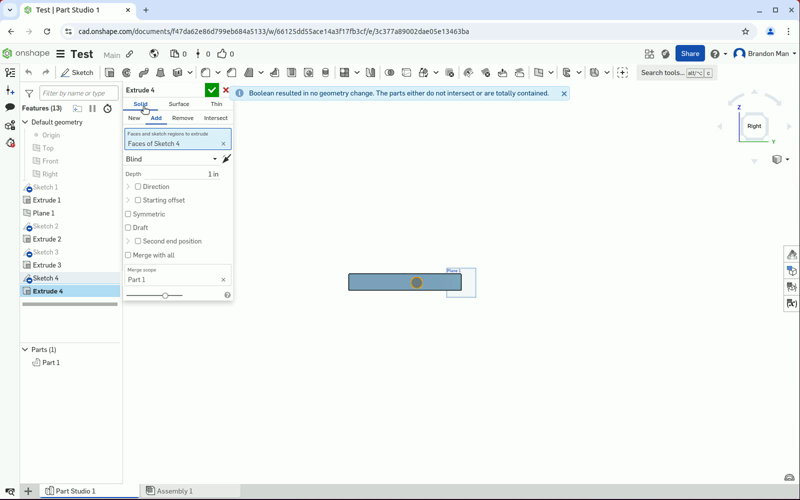
click(143, 106)
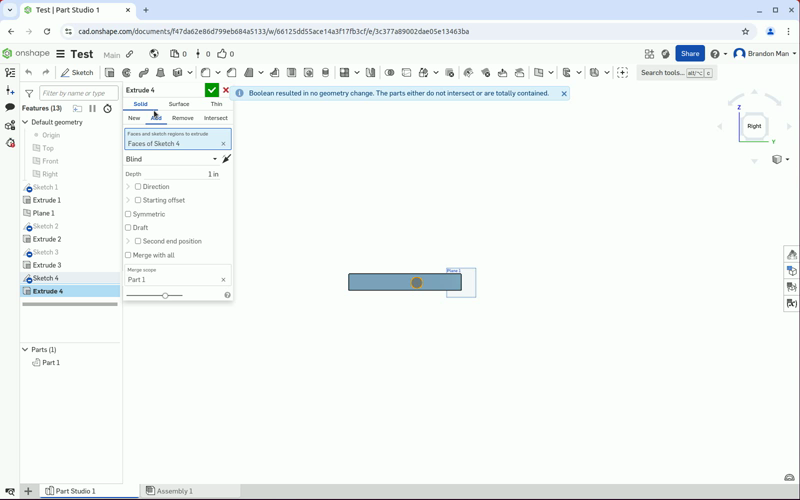
mouse_move(186, 120)
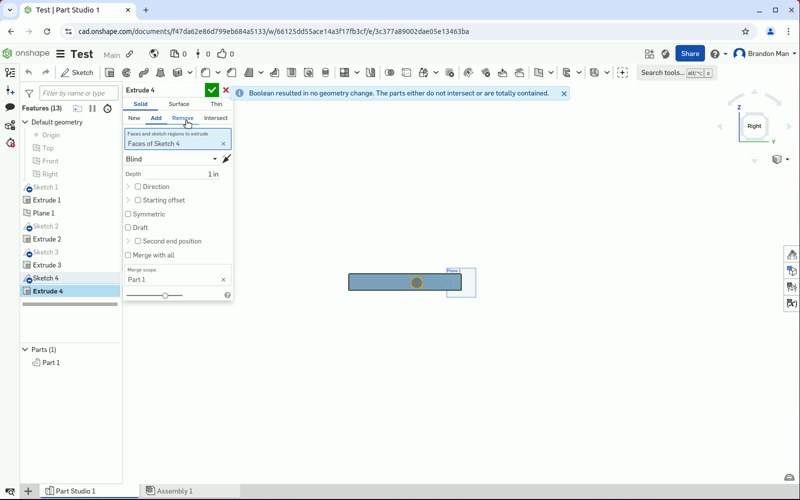
click(186, 120)
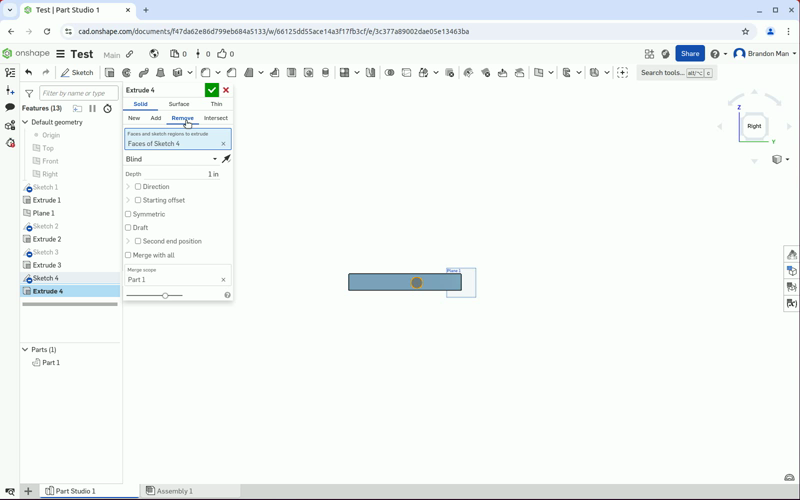
key(tab, 4)
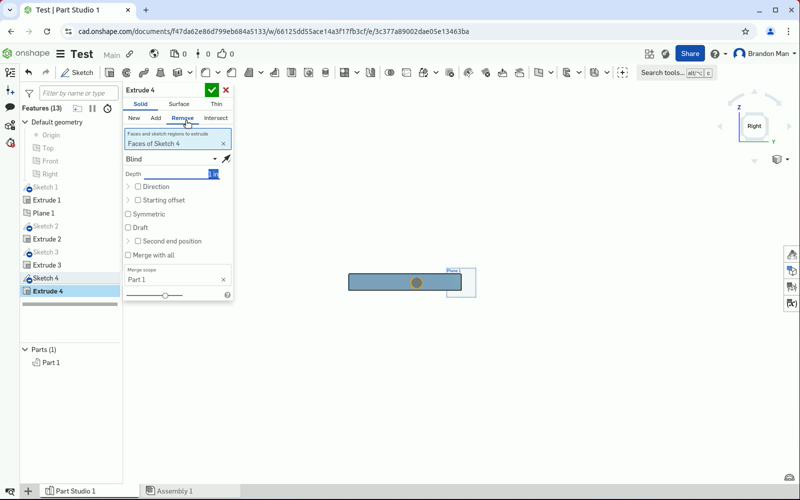
text(7.703)
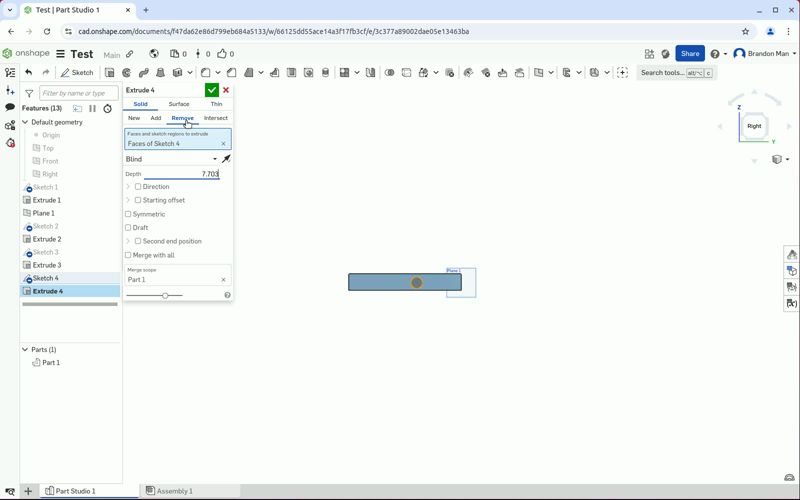
key(tab, 6)
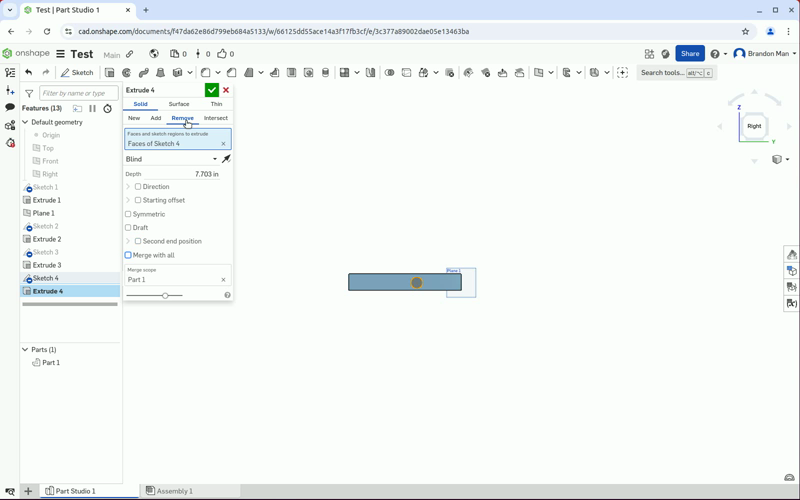
key(space)
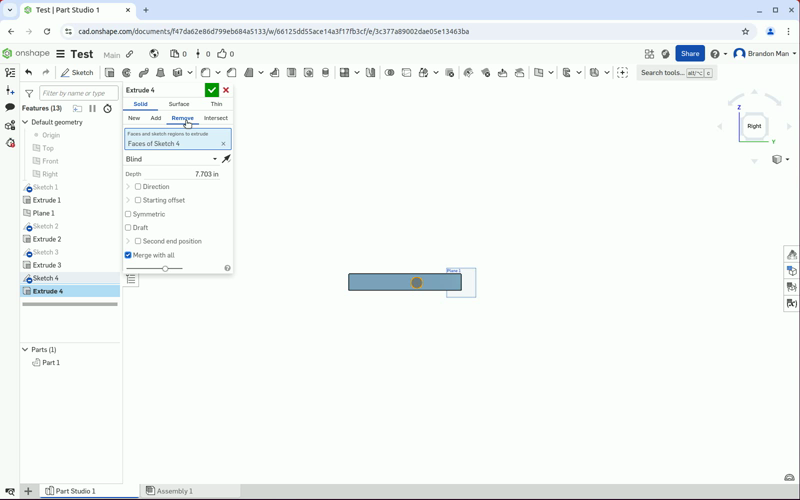
key(enter)
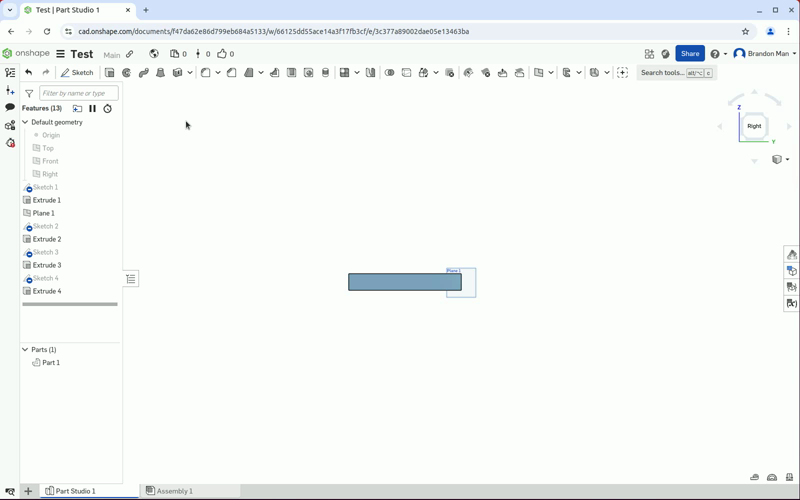
key(shift+h)
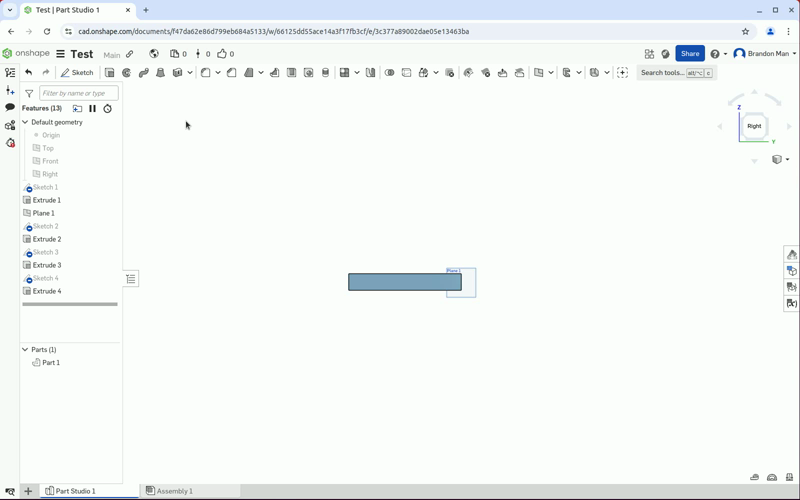
key(shift+h)
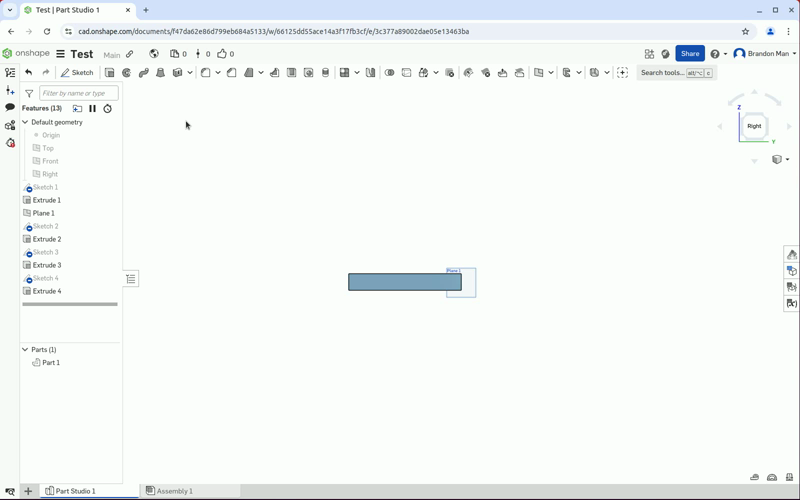
mouse_move(73, 189)
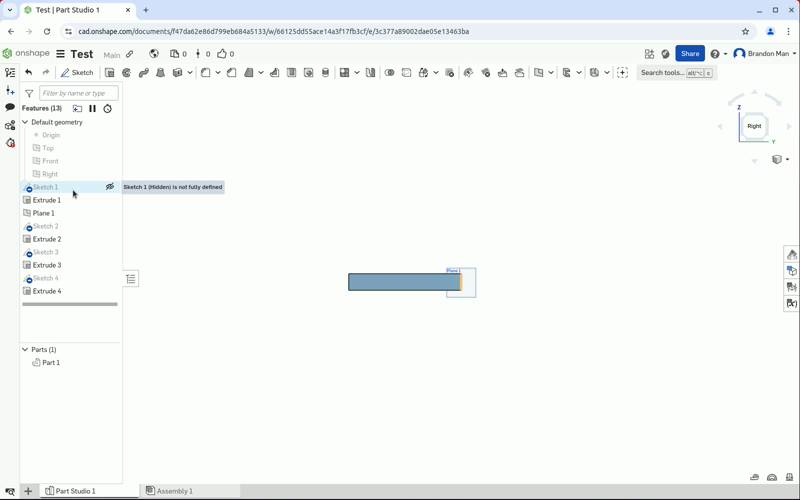
click(73, 189)
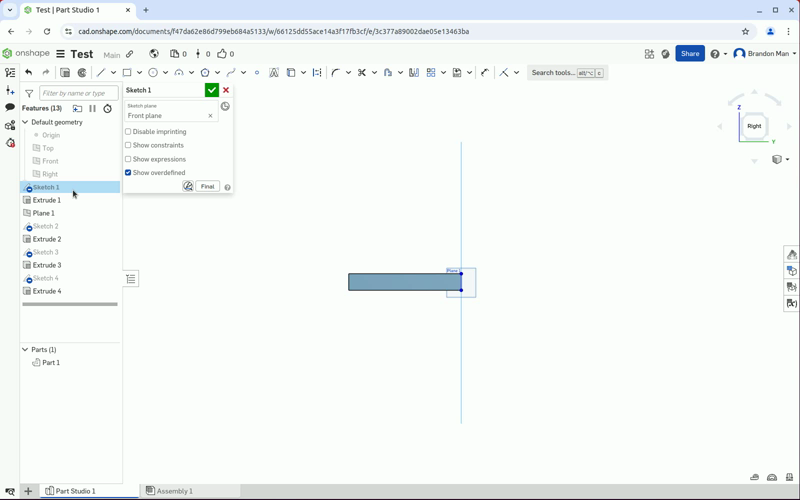
mouse_move(229, 92)
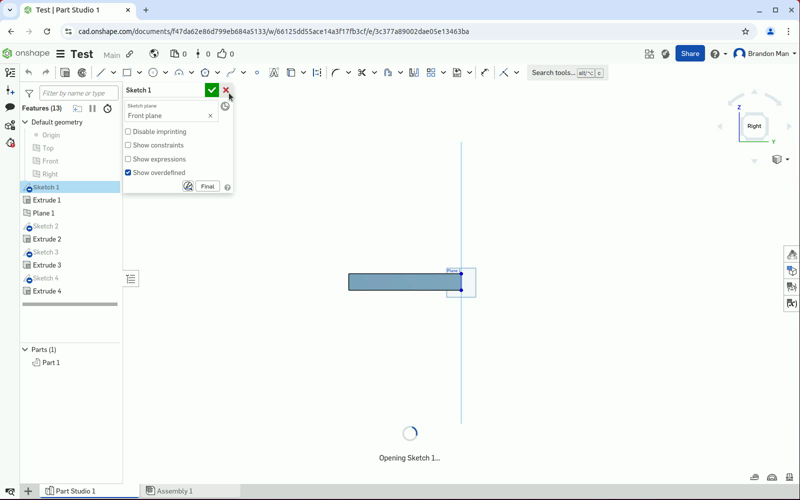
click(229, 92)
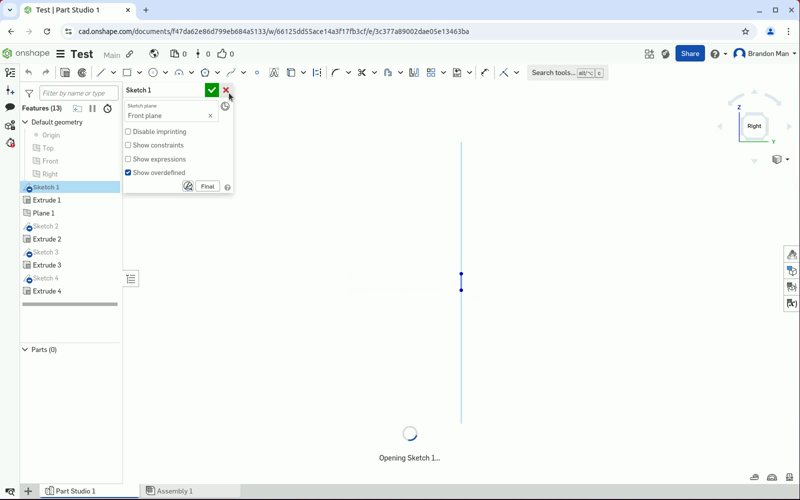
key(shift+s)
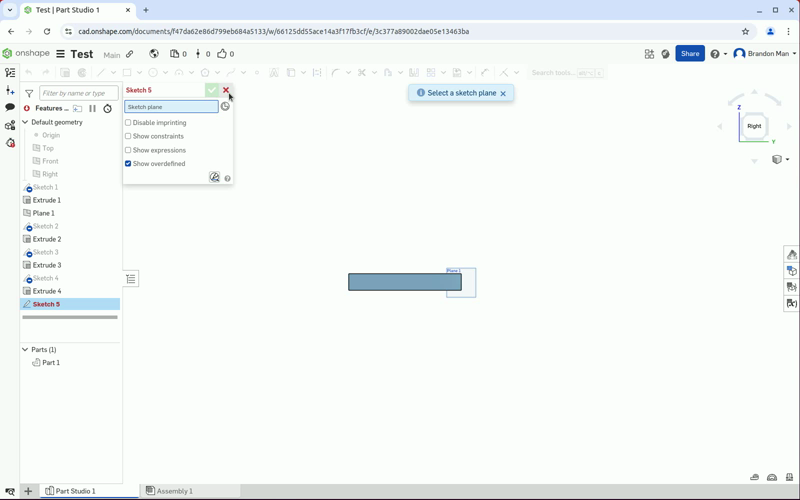
mouse_move(73, 215)
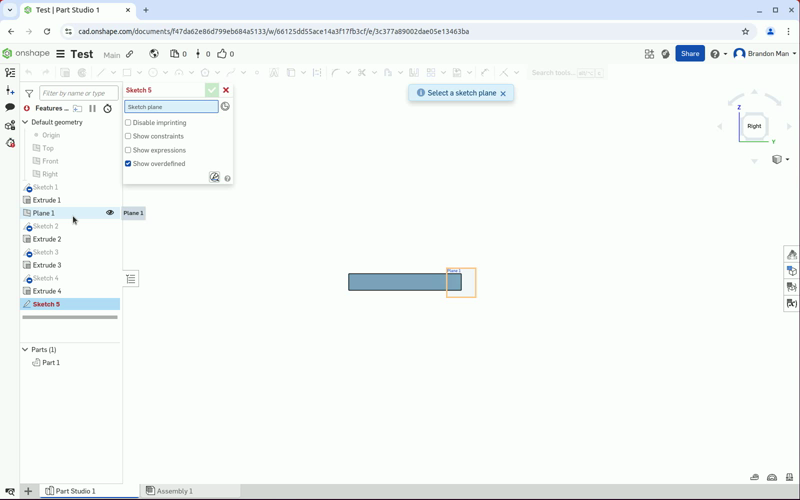
click(73, 215)
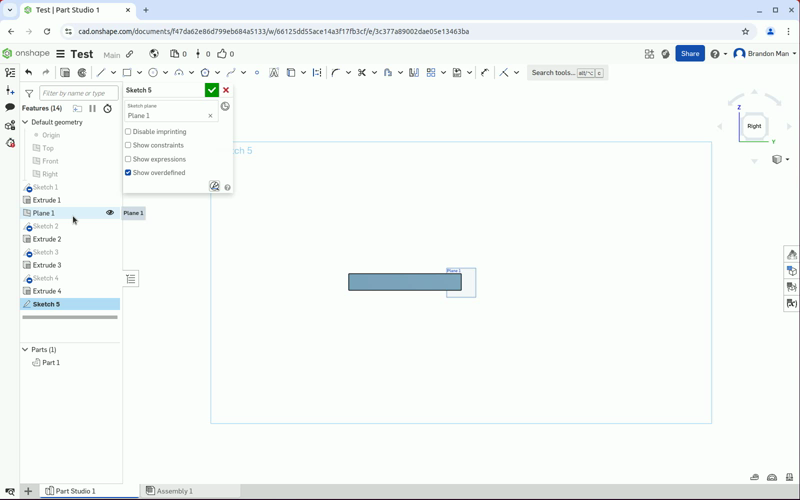
mouse_move(73, 352)
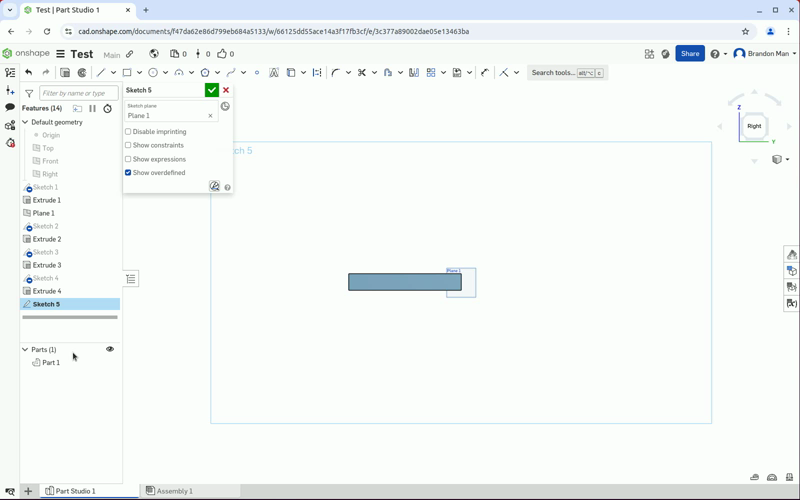
key(y)
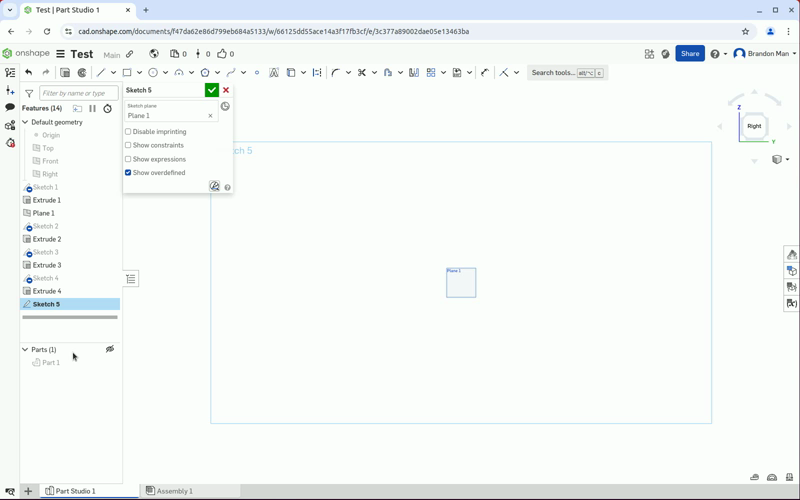
key(c)
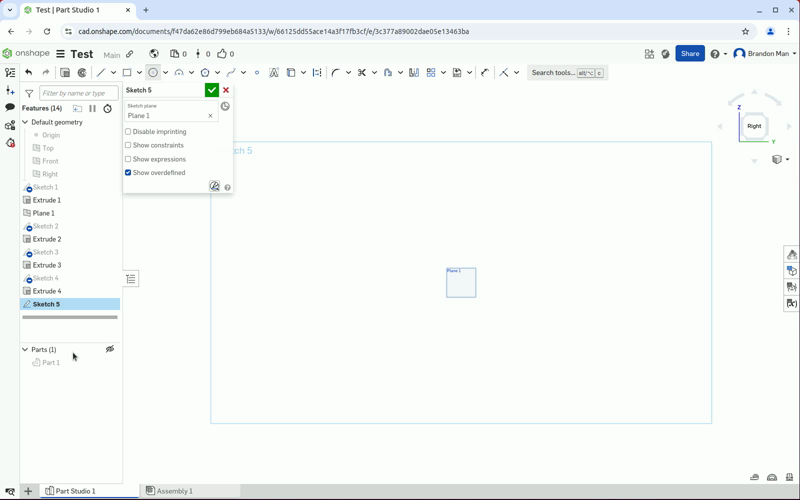
key_down(shift)
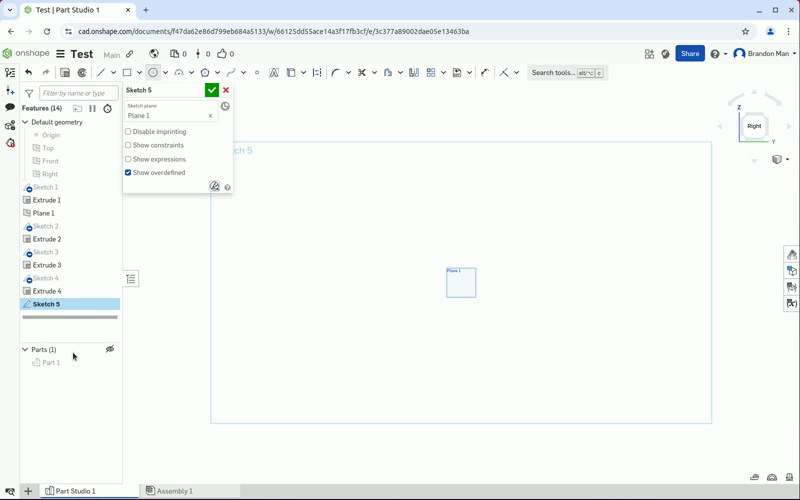
mouse_move(439, 282)
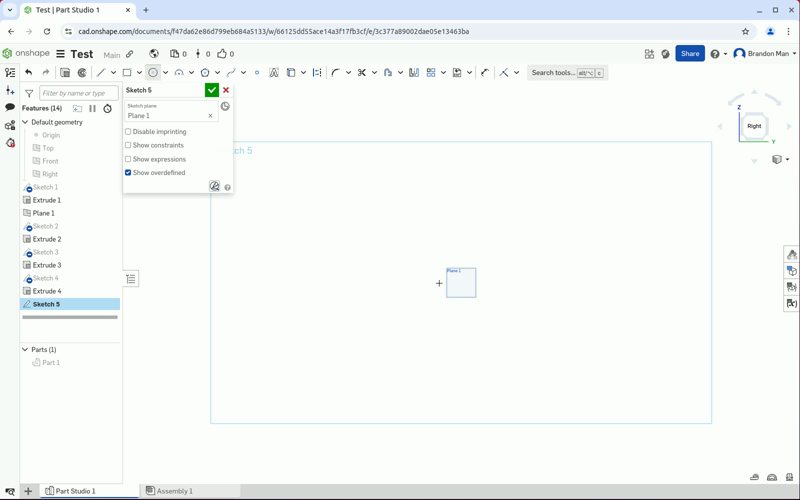
click(439, 282)
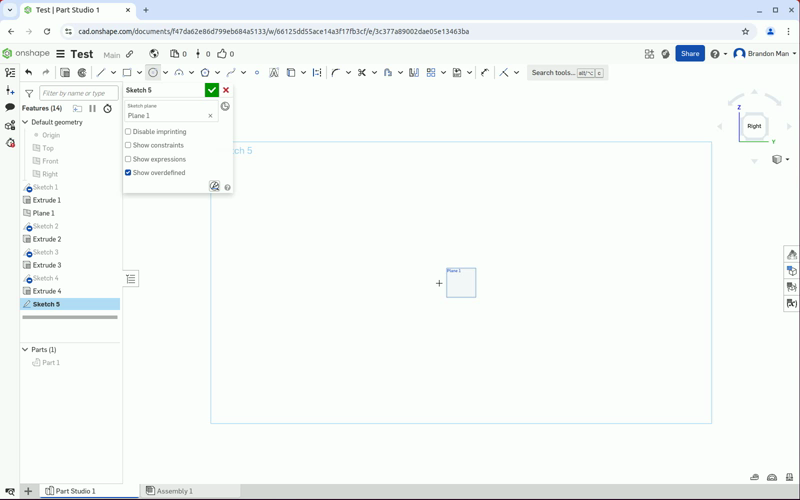
key_up(shift)
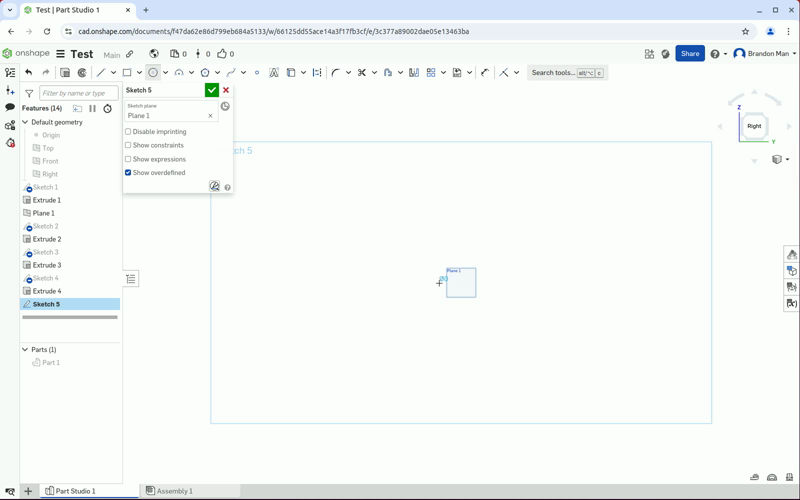
mouse_move(444, 282)
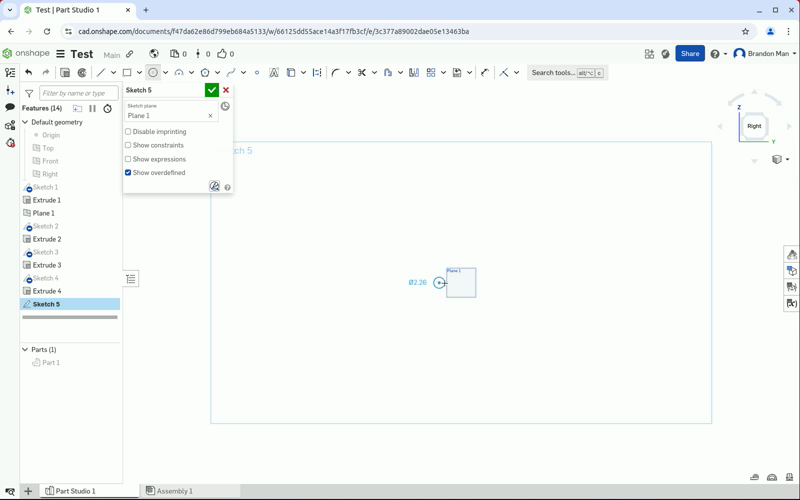
click(444, 282)
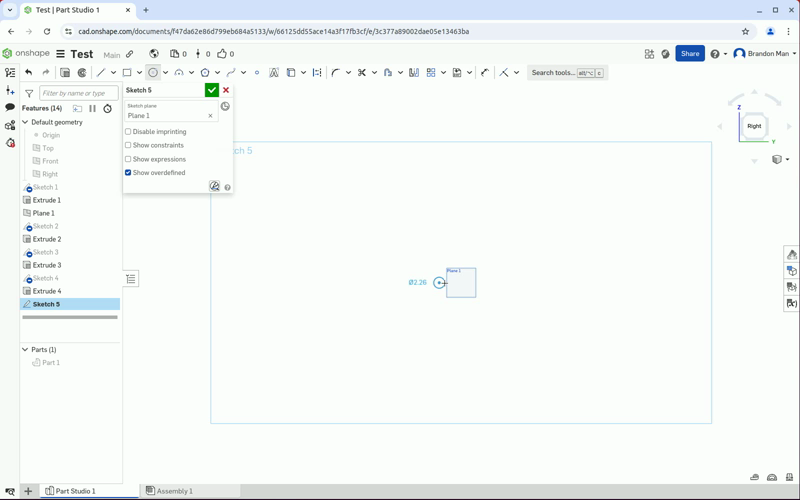
key(esc)
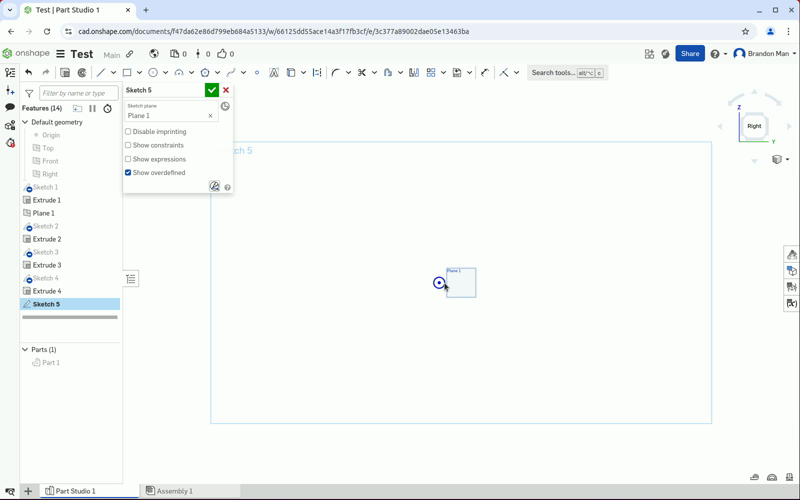
mouse_move(437, 286)
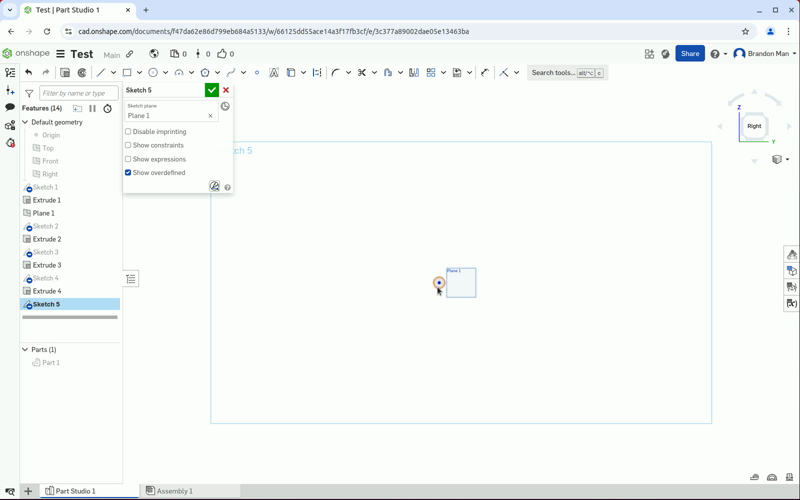
scroll(6)
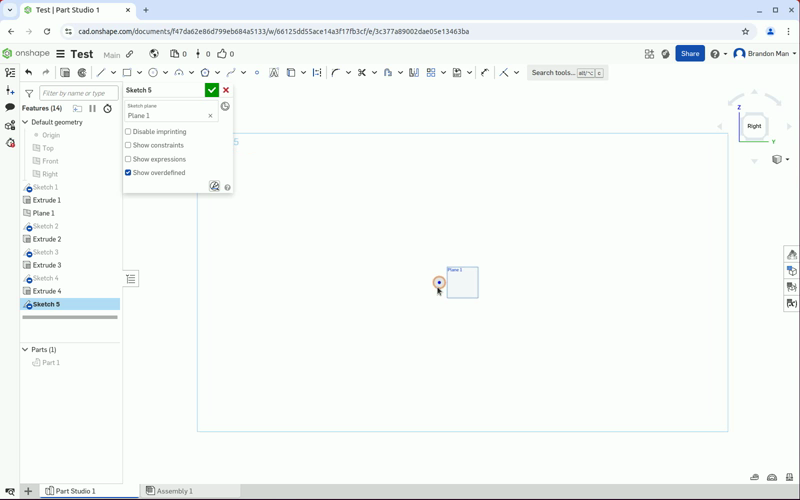
scroll(6)
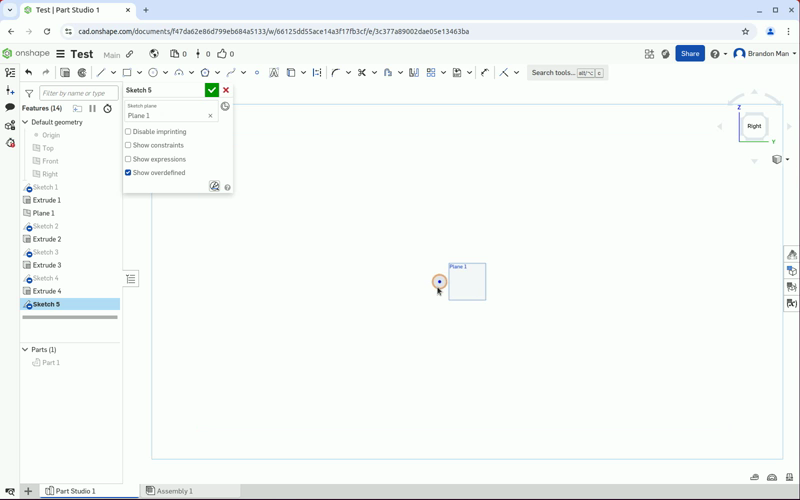
scroll(6)
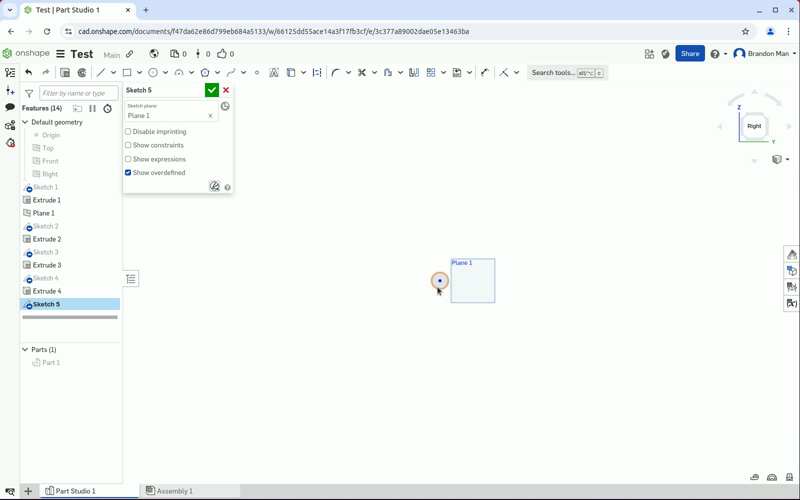
scroll(6)
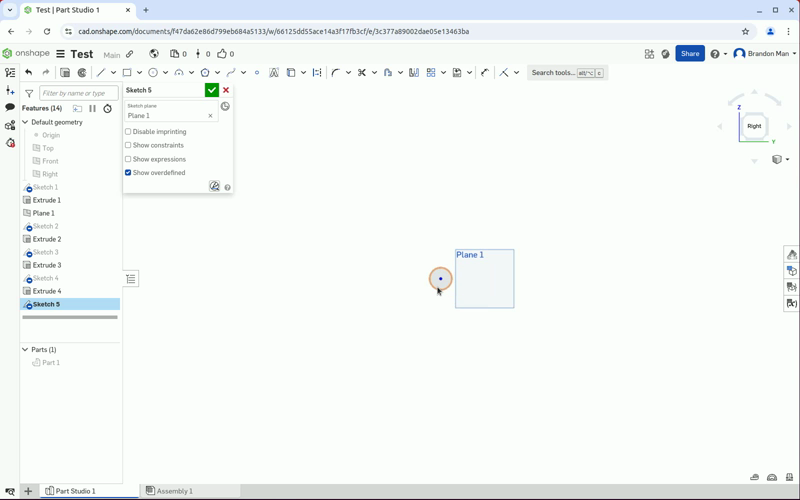
scroll(6)
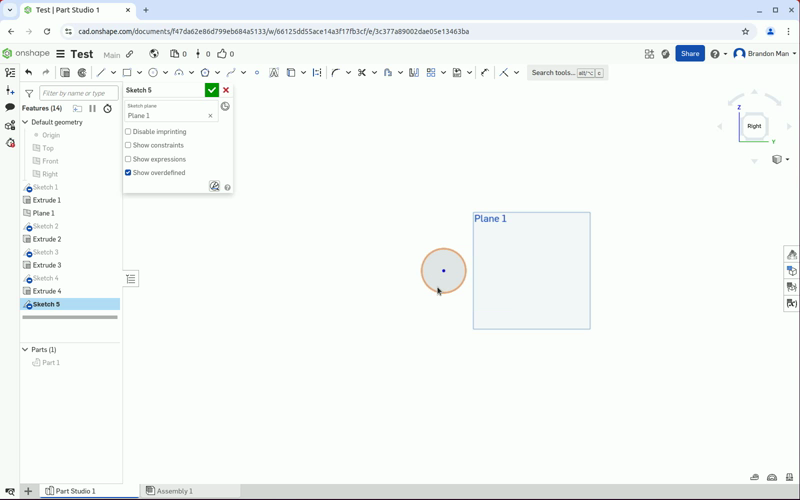
scroll(6)
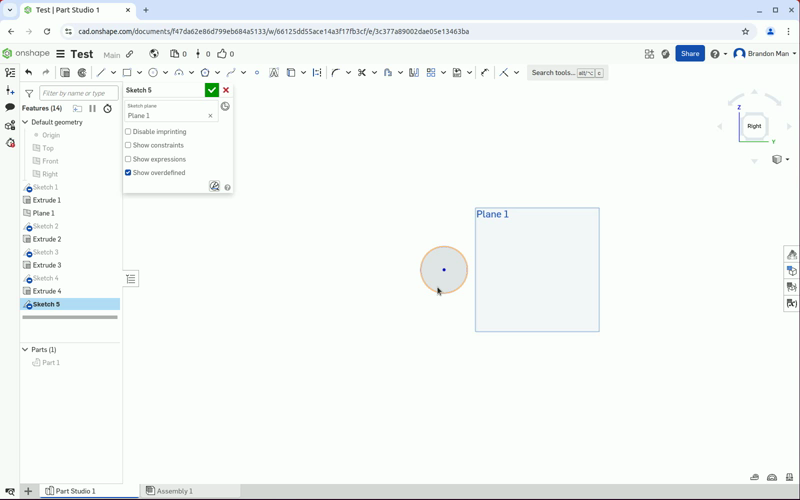
scroll(6)
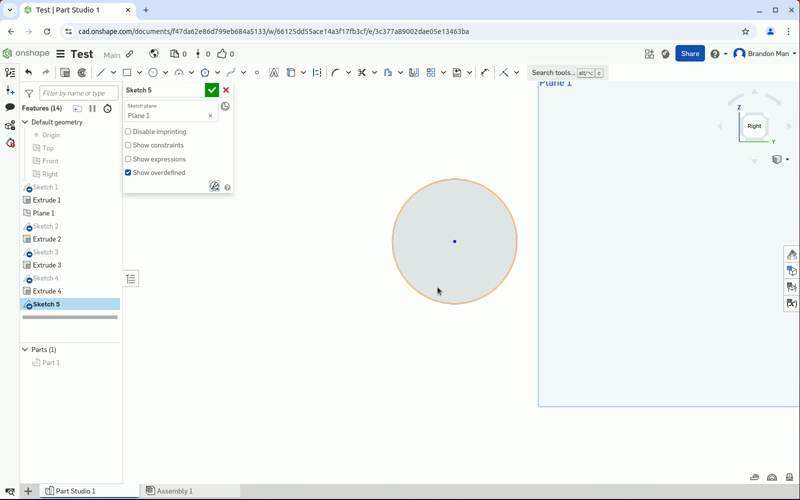
click(437, 286)
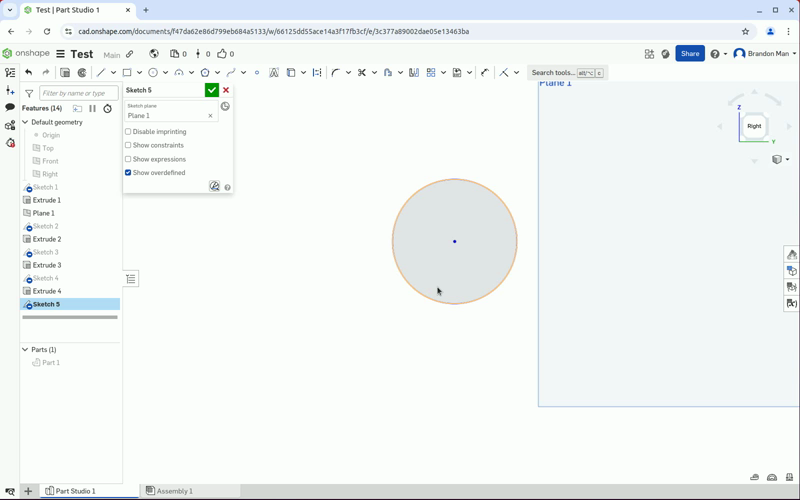
scroll(-6)
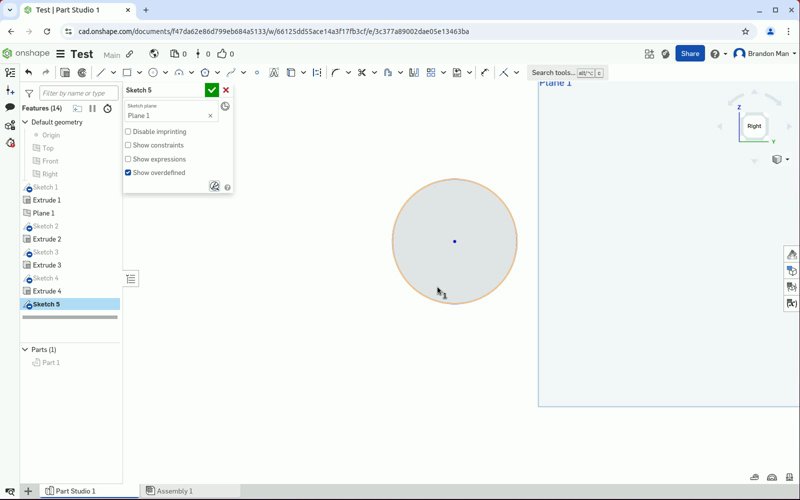
scroll(-6)
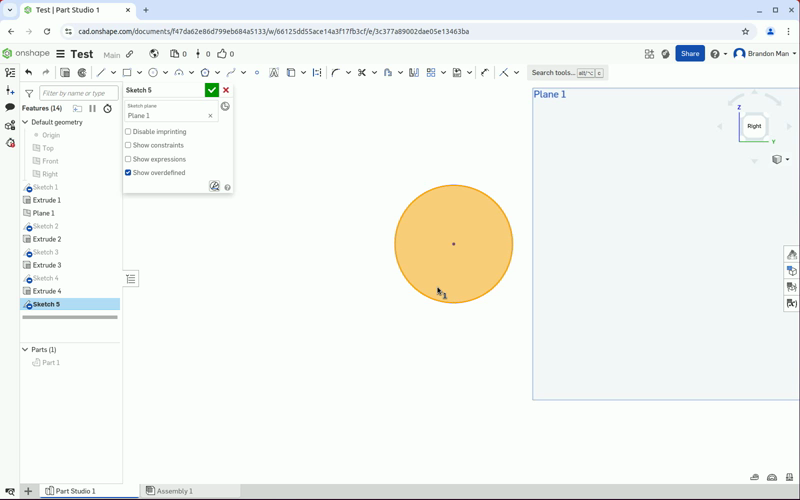
scroll(-6)
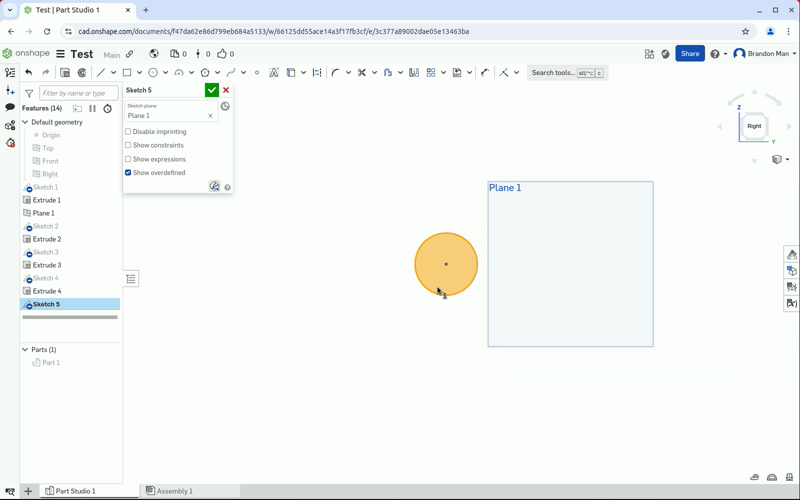
scroll(-6)
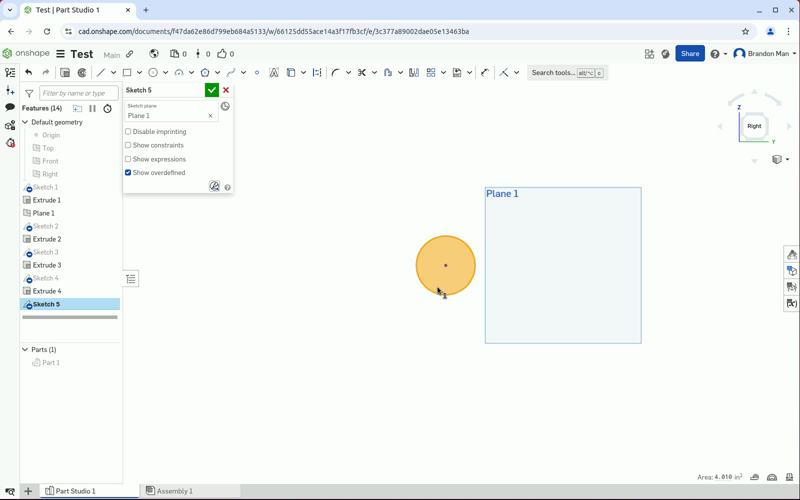
scroll(-6)
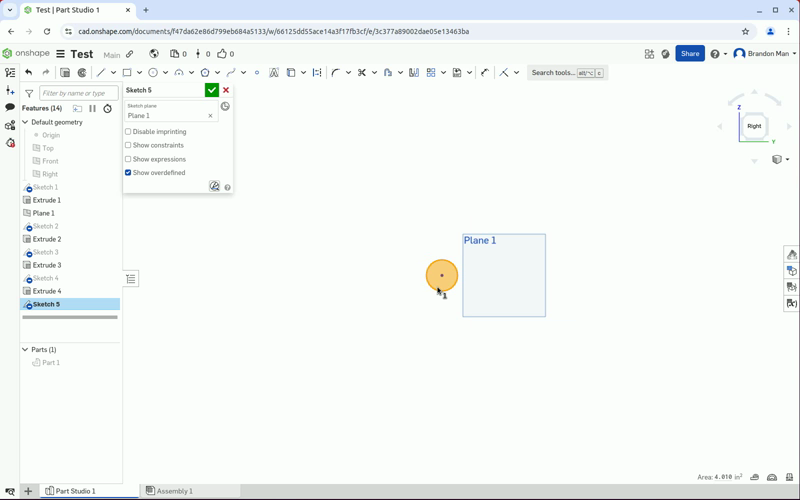
scroll(-6)
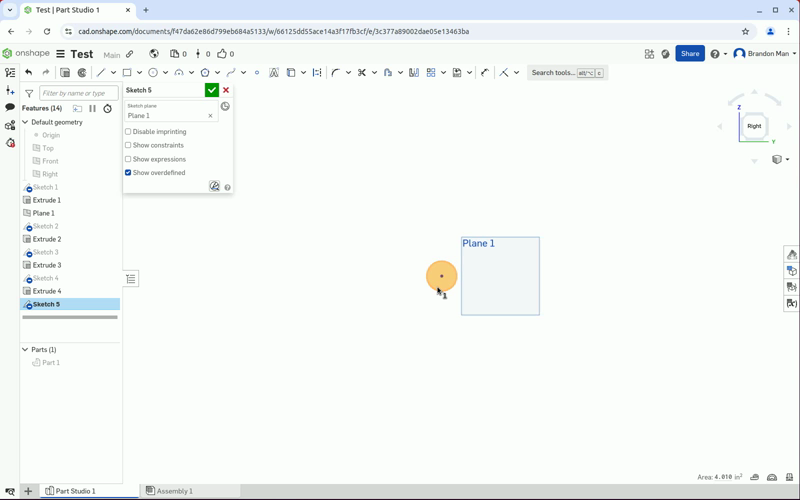
scroll(-6)
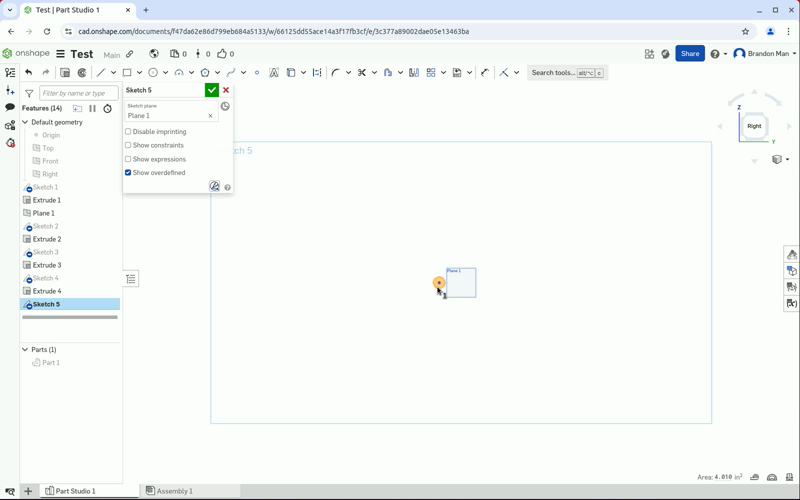
mouse_move(73, 352)
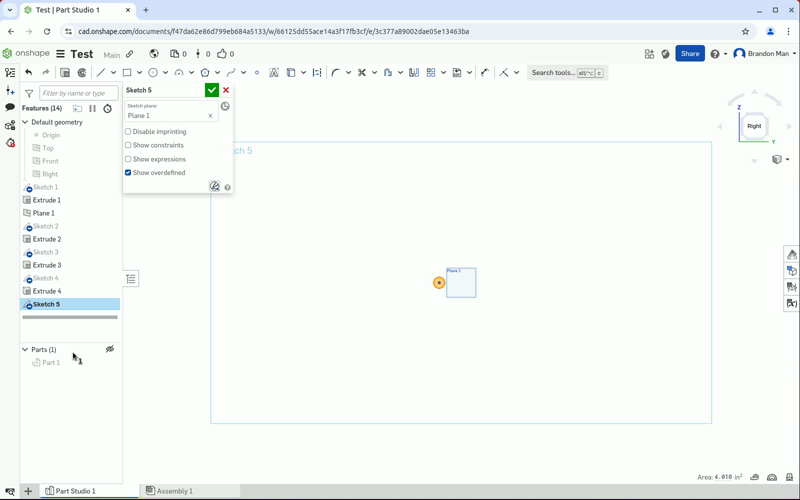
key(shift+y)
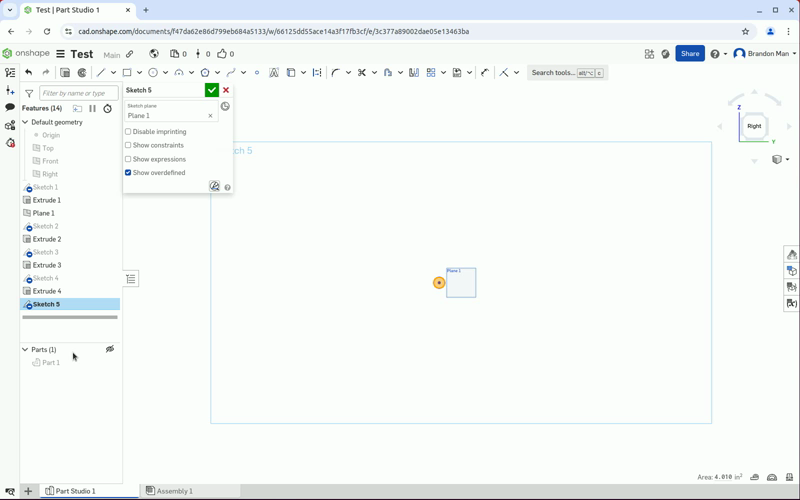
key(shift+e)
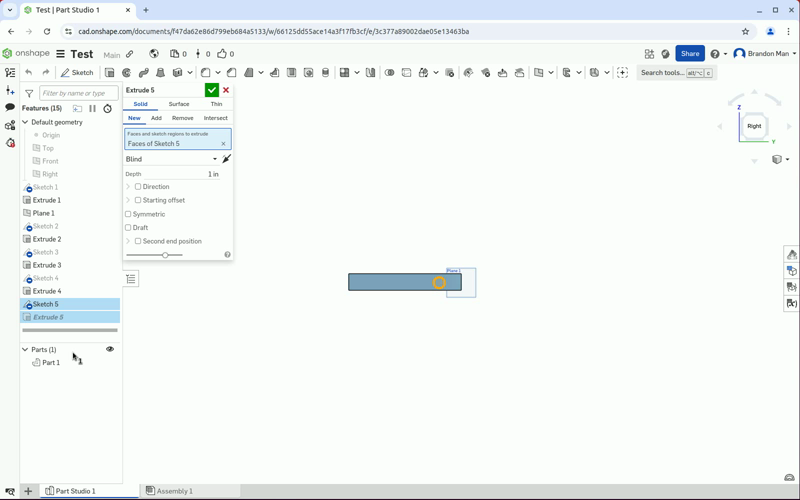
mouse_move(143, 106)
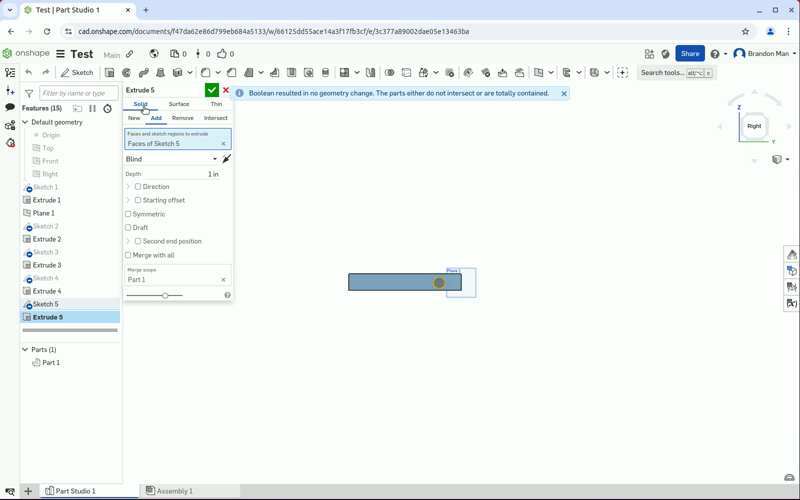
click(143, 106)
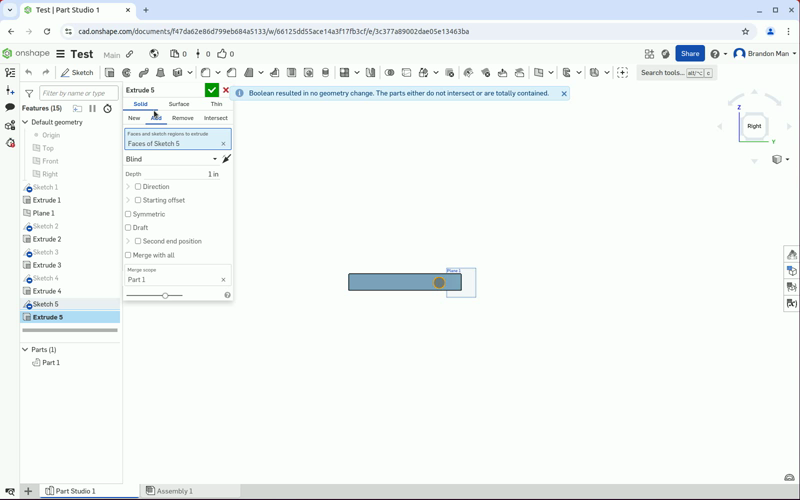
mouse_move(186, 120)
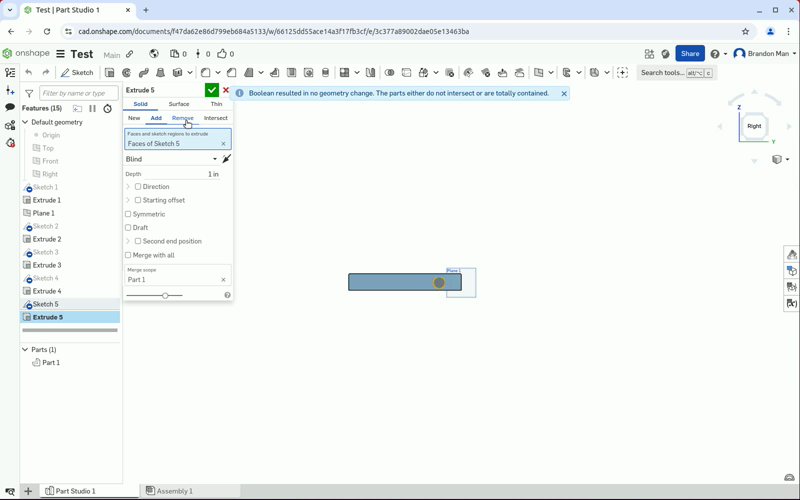
click(186, 120)
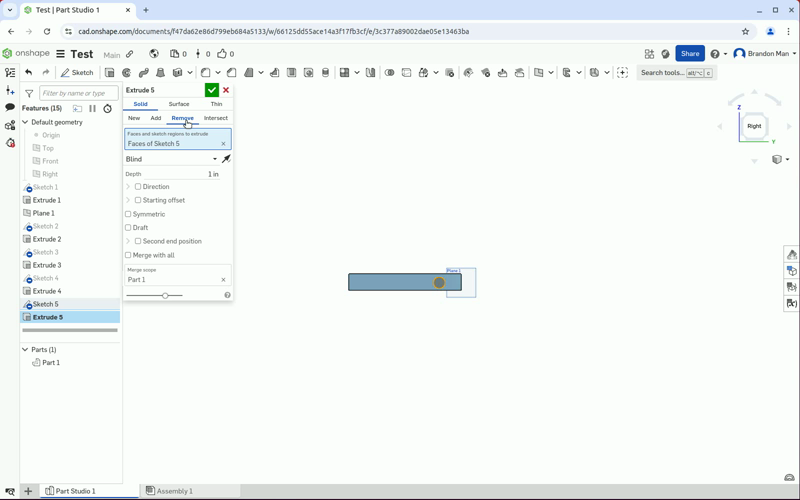
key(tab, 4)
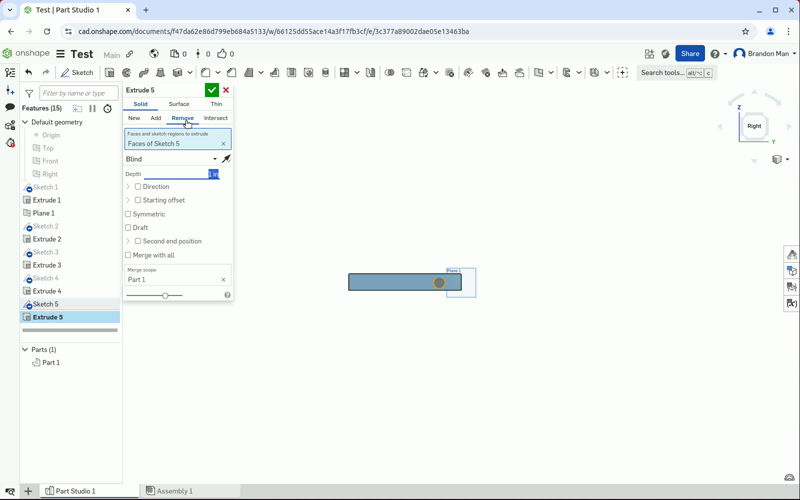
text(7.703)
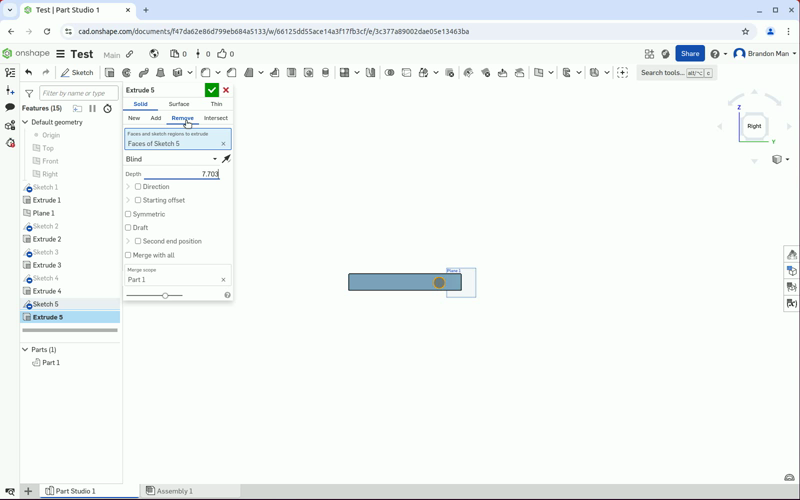
key(tab, 6)
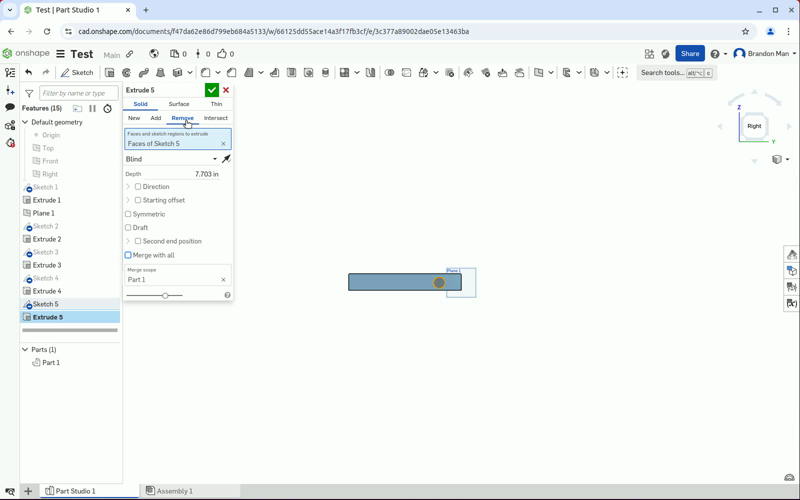
key(space)
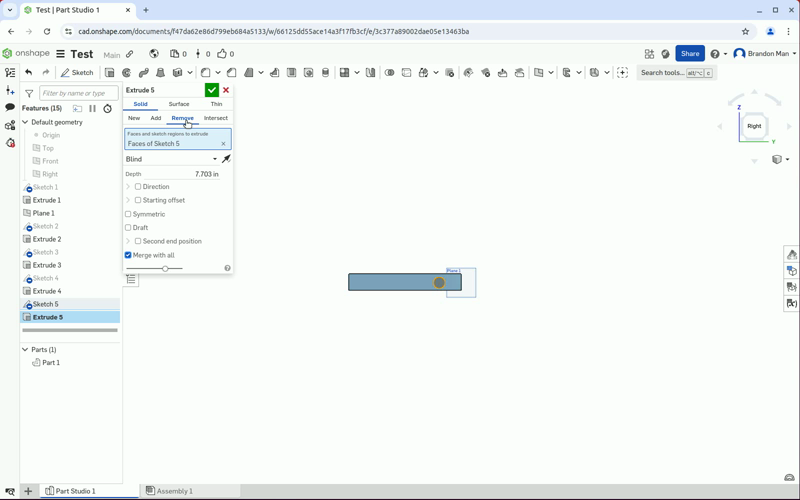
key(enter)
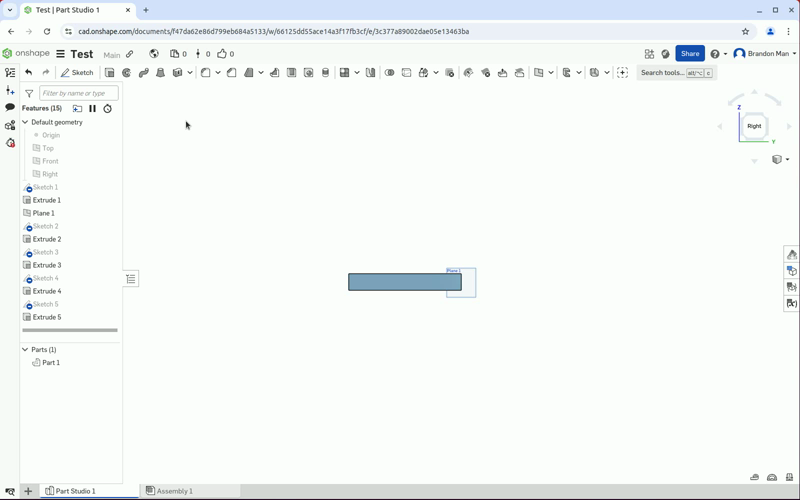
key(shift+h)
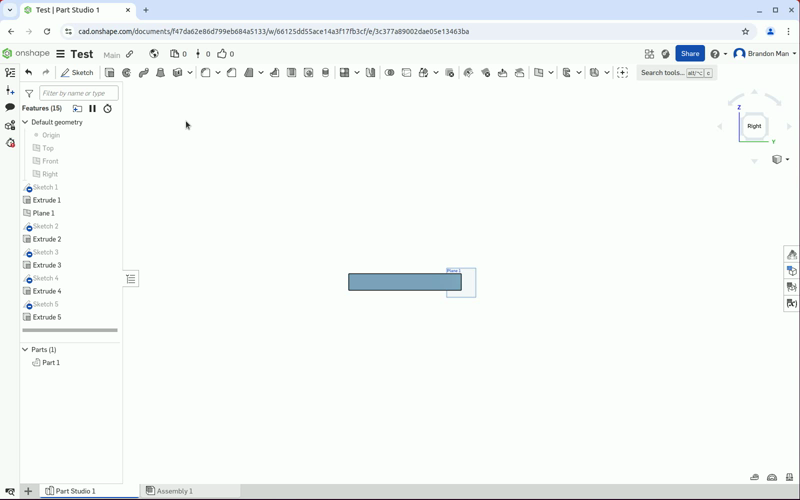
key(shift+h)
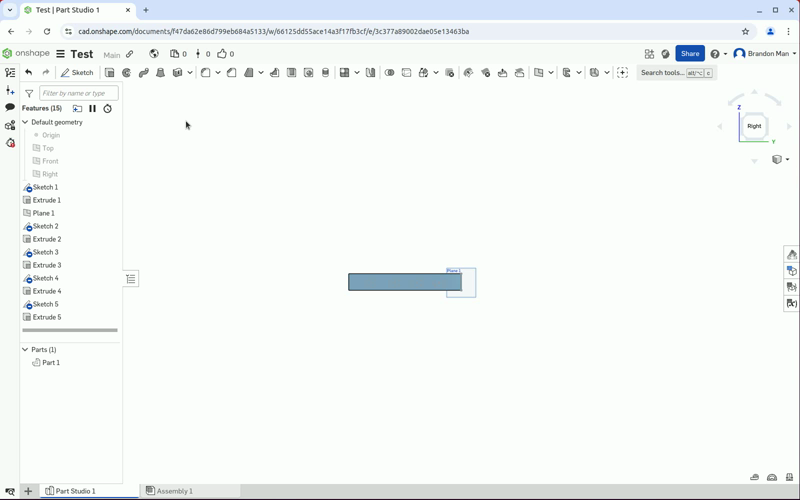
key(shift+7)
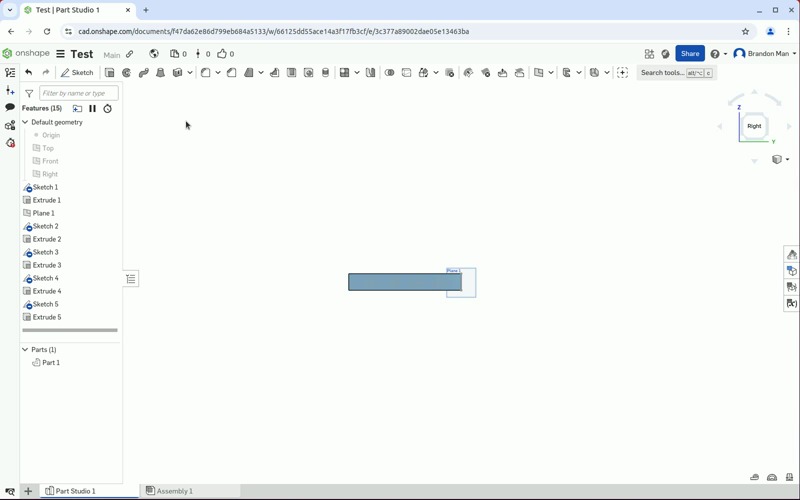
key(right, 2)
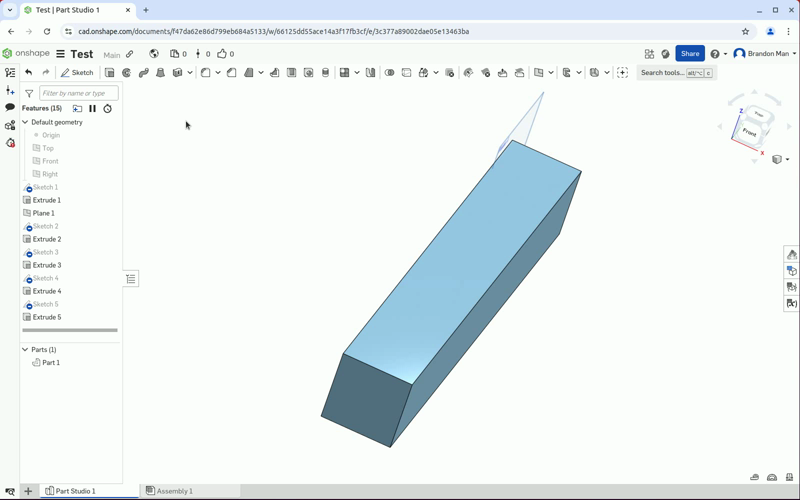
key(down, 2)
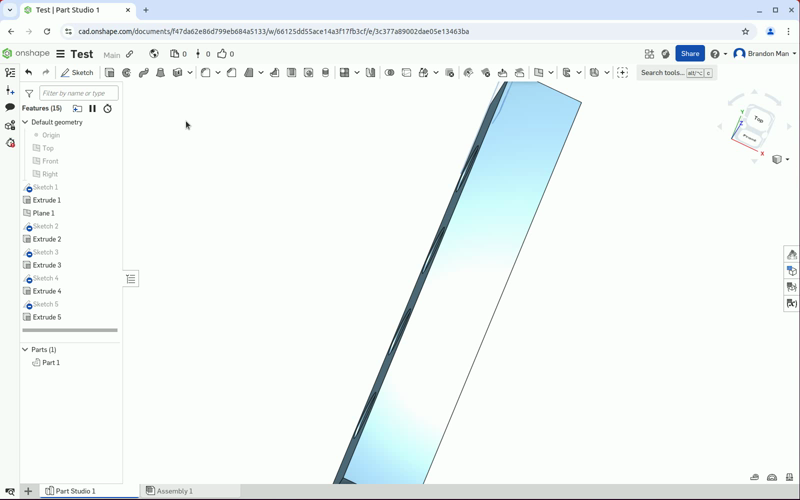
key(up, 2)
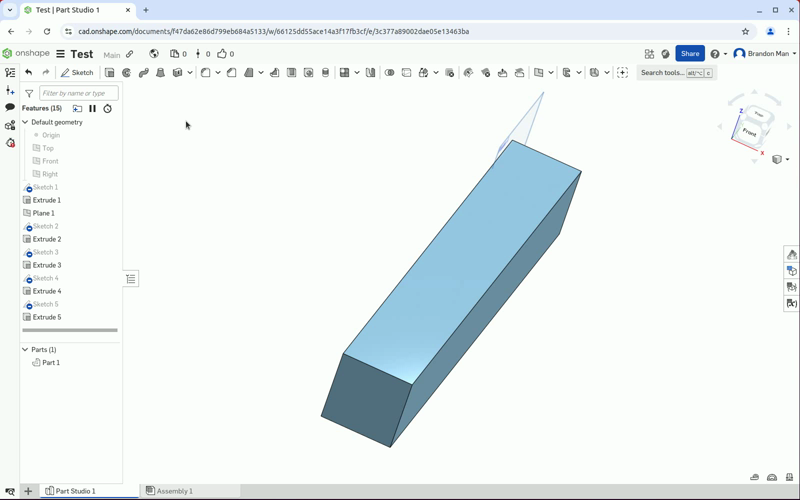
key(left, 2)
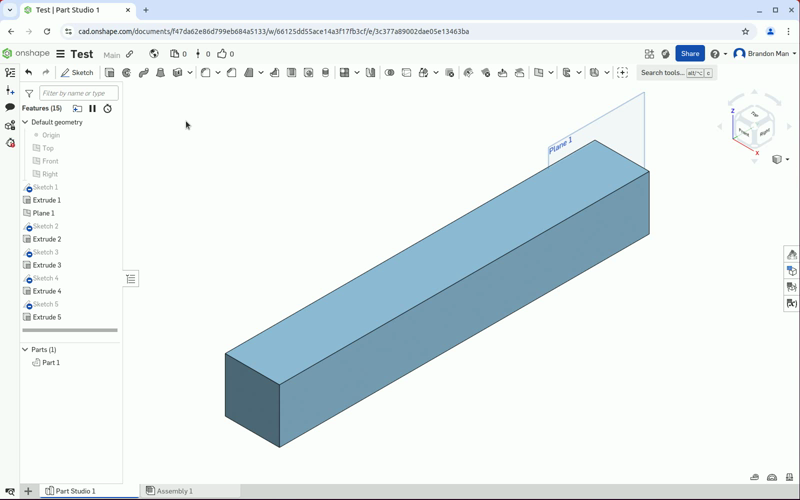
mouse_move(73, 189)
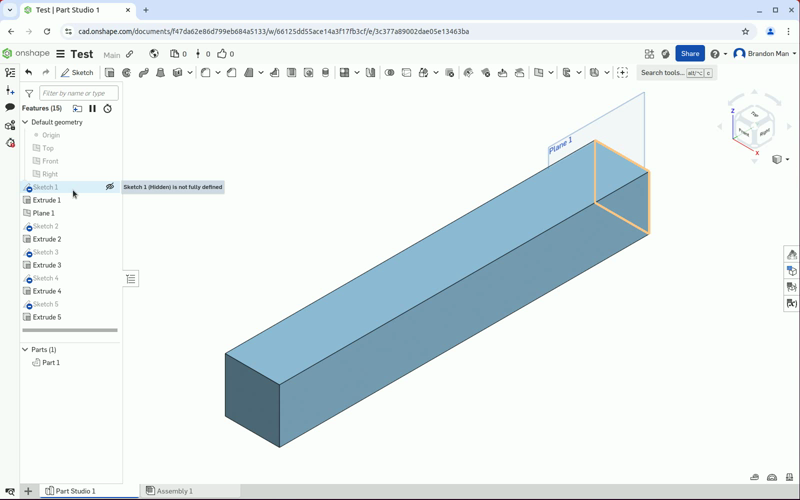
click(73, 189)